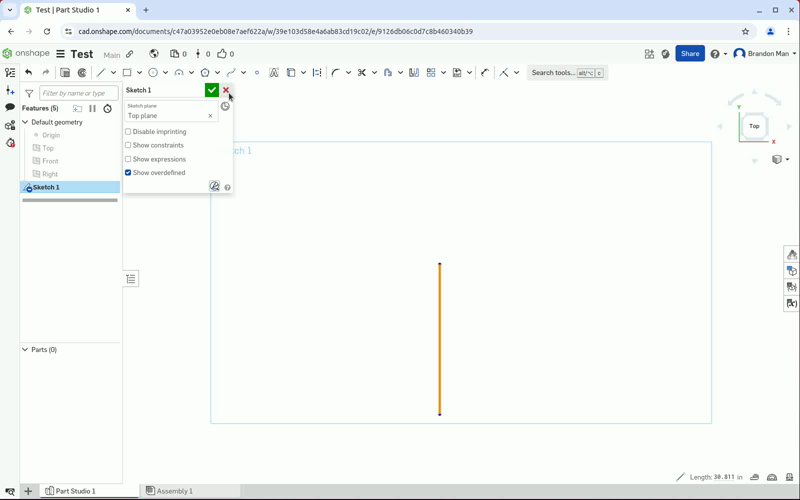
key(shift+h)
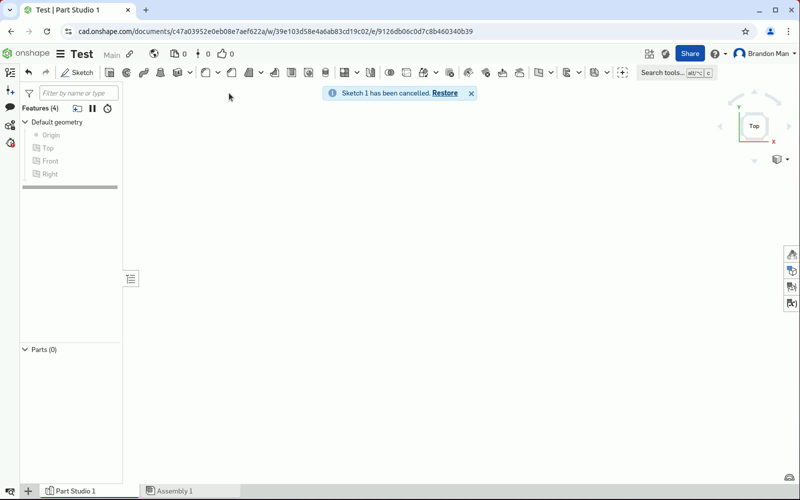
mouse_move(73, 352)
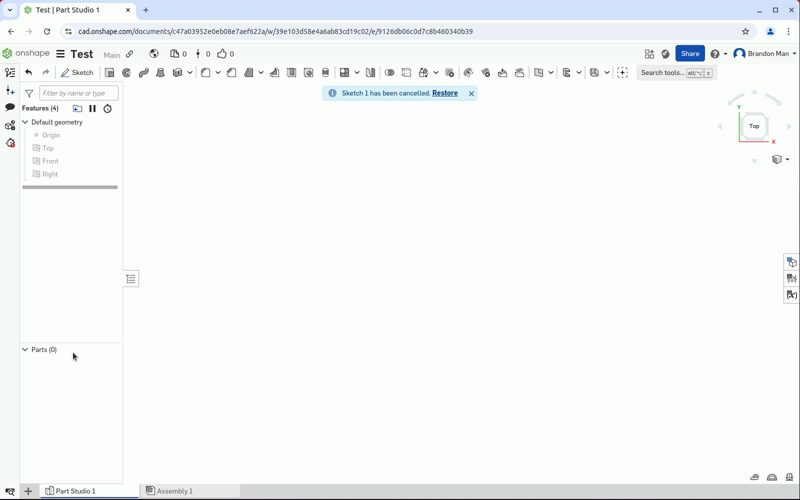
key(y)
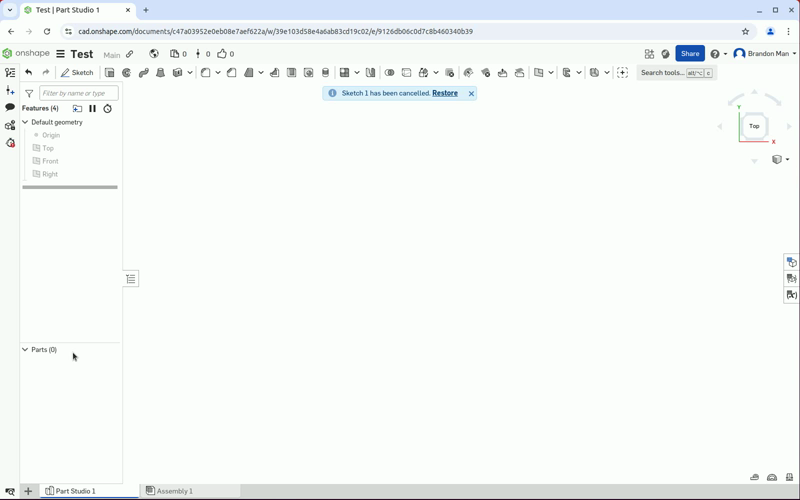
key(shift+p)
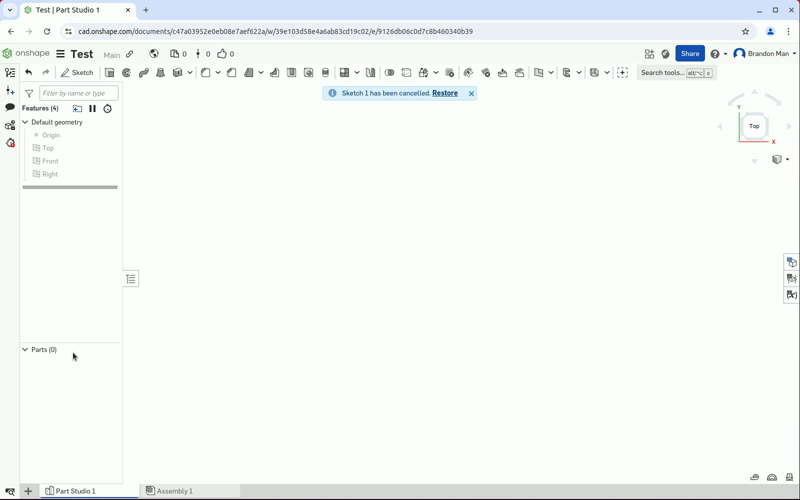
key(space)
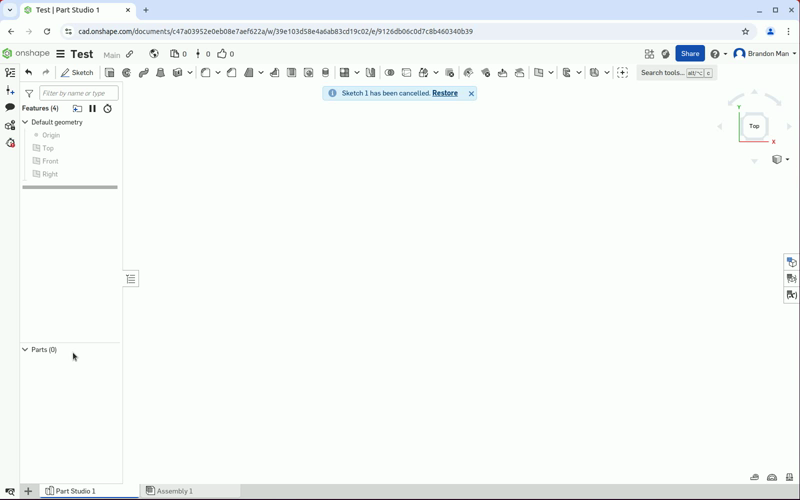
key_down(shift)
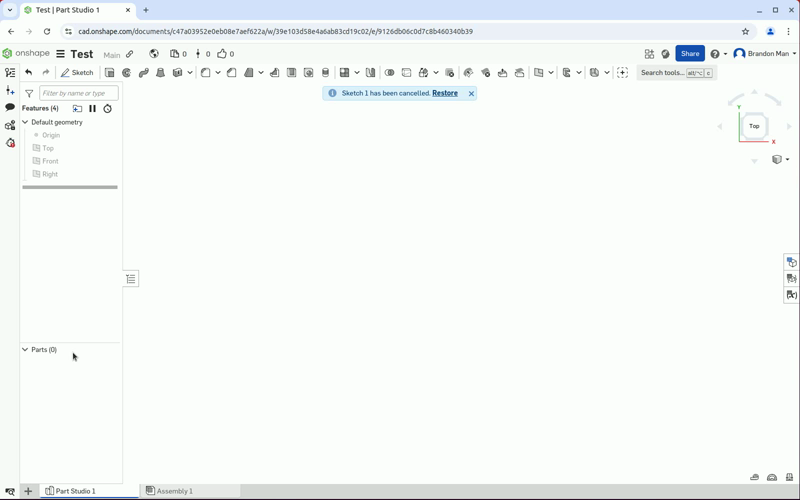
key(up)
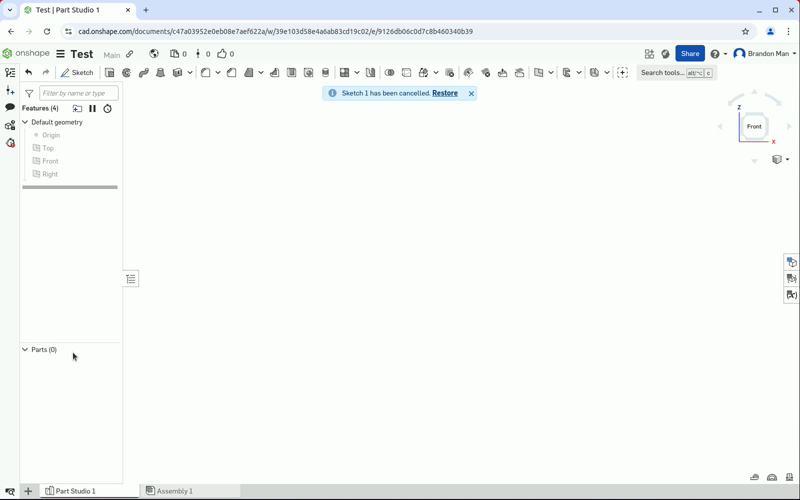
key_up(shift)
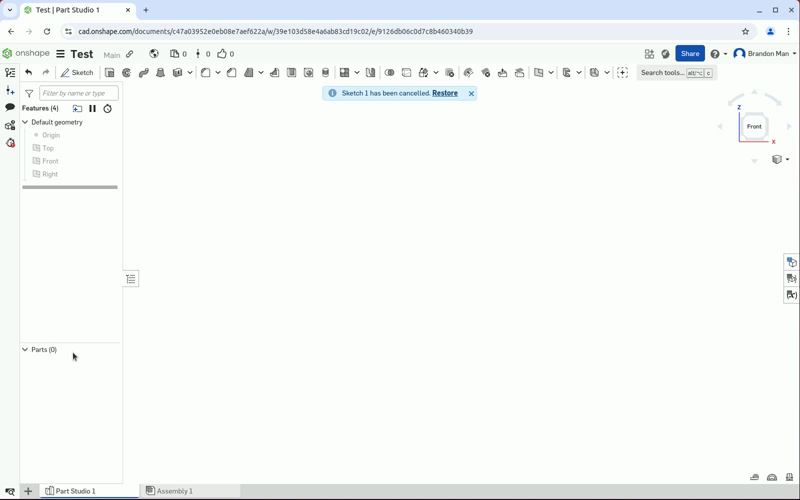
mouse_move(73, 352)
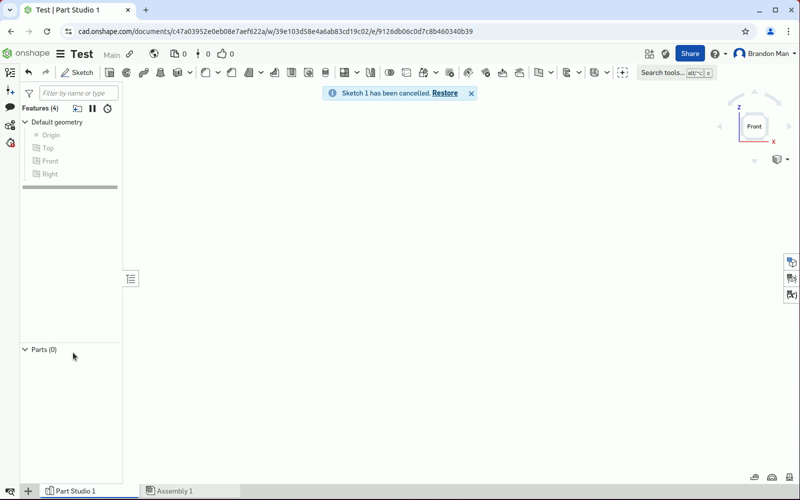
key(shift+y)
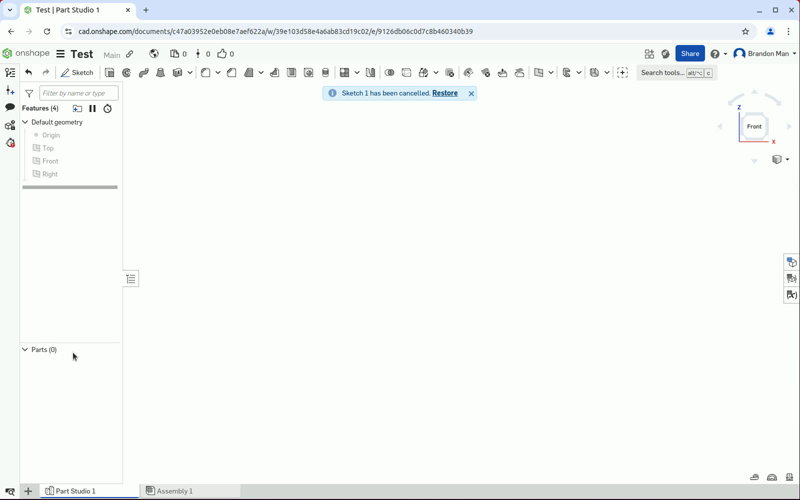
key(shift+s)
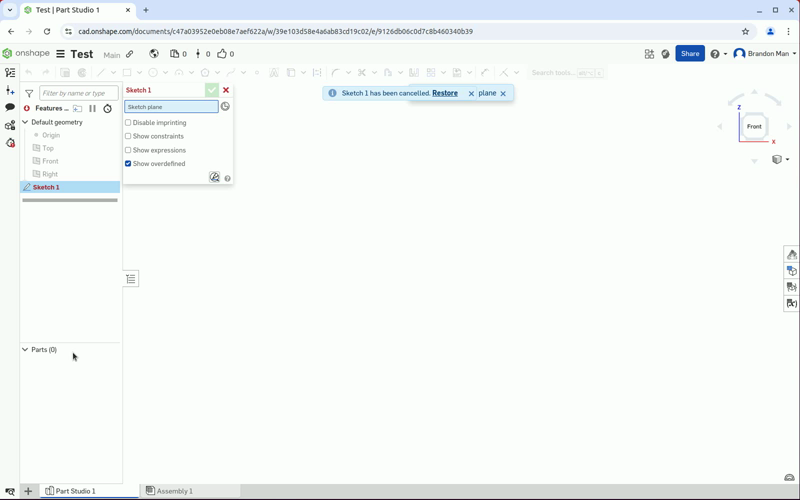
mouse_move(73, 163)
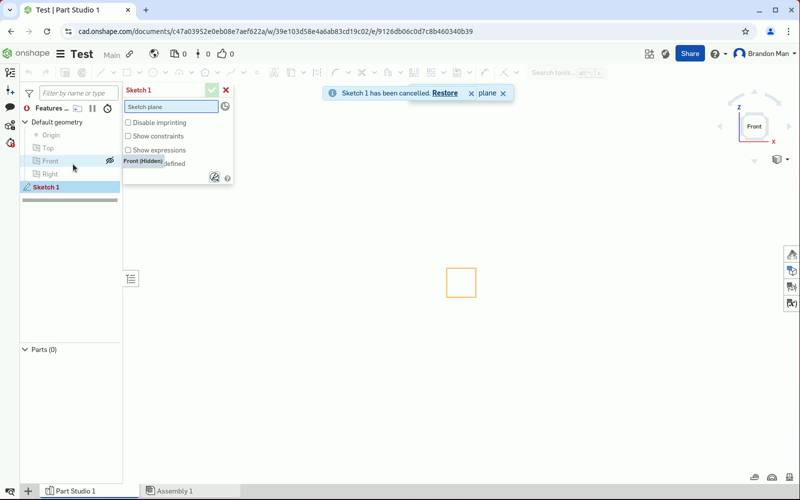
click(73, 163)
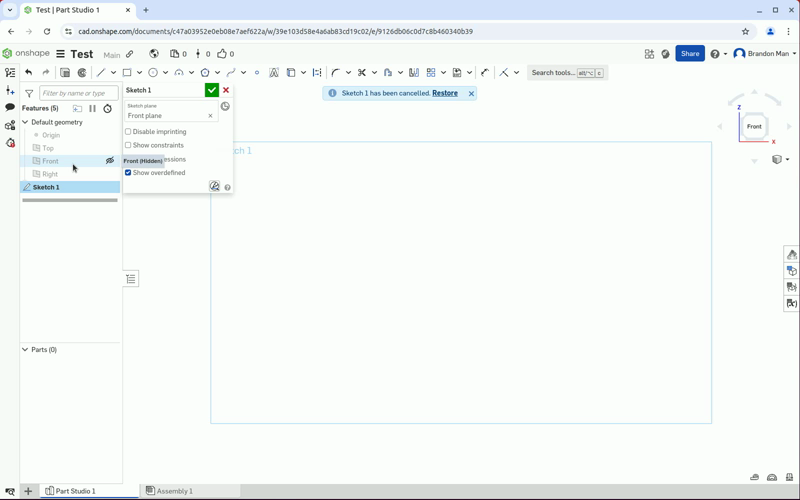
mouse_move(73, 352)
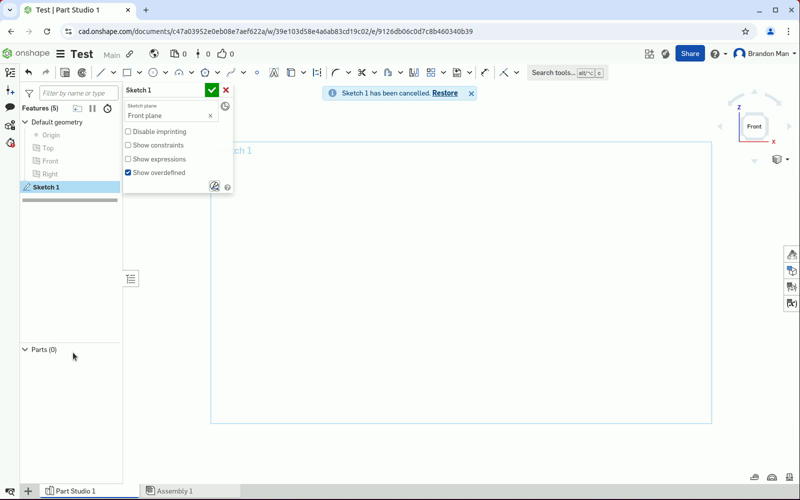
key(y)
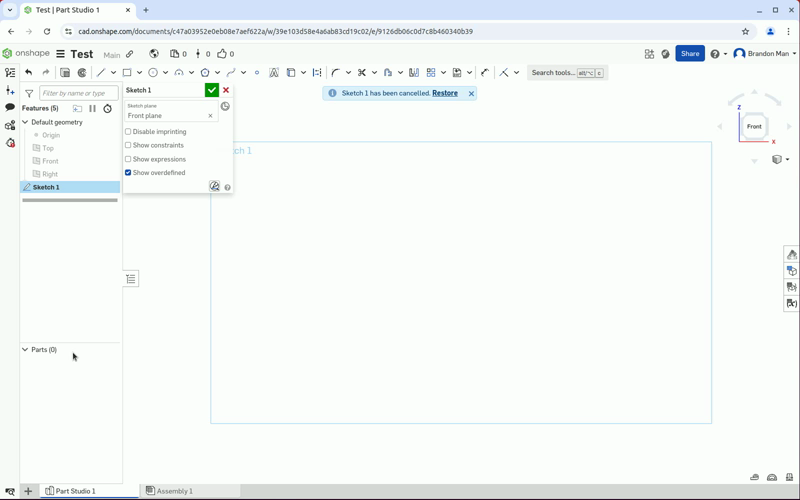
key(a)
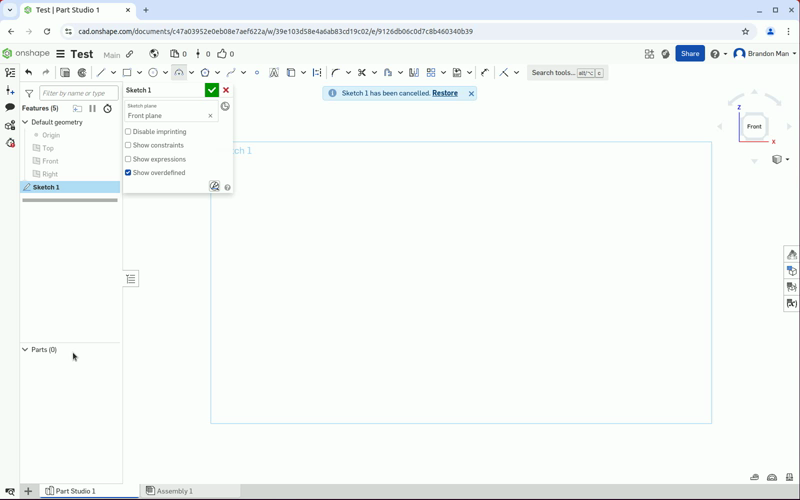
key_down(shift)
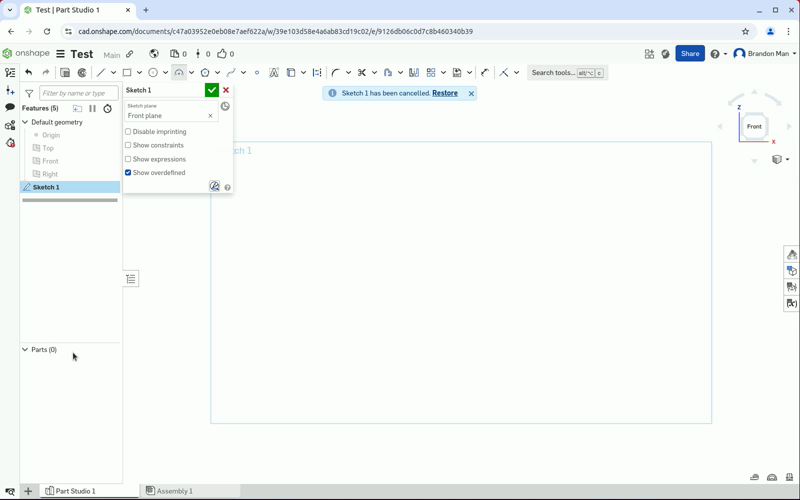
mouse_move(378, 321)
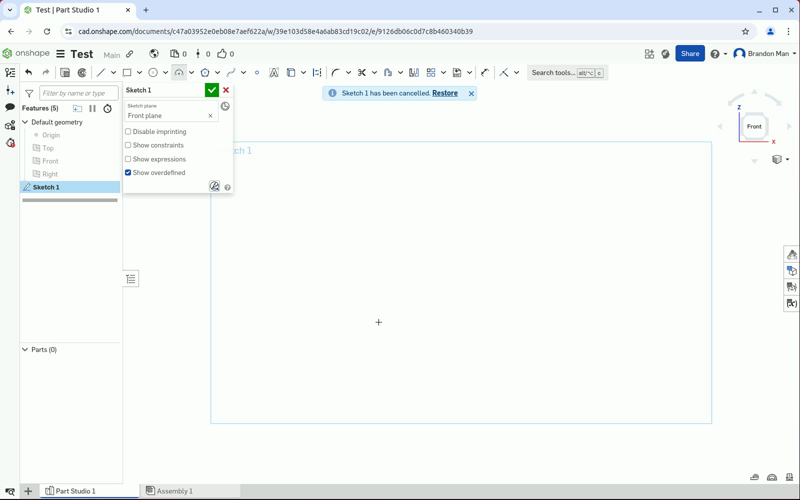
click(378, 321)
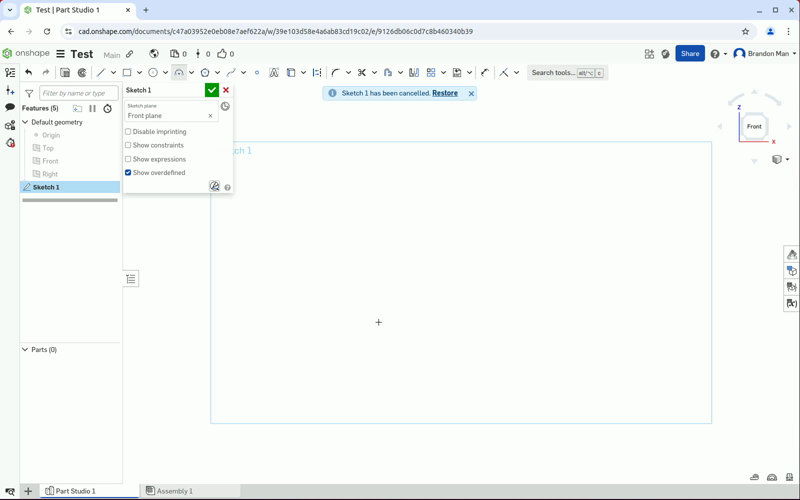
key_up(shift)
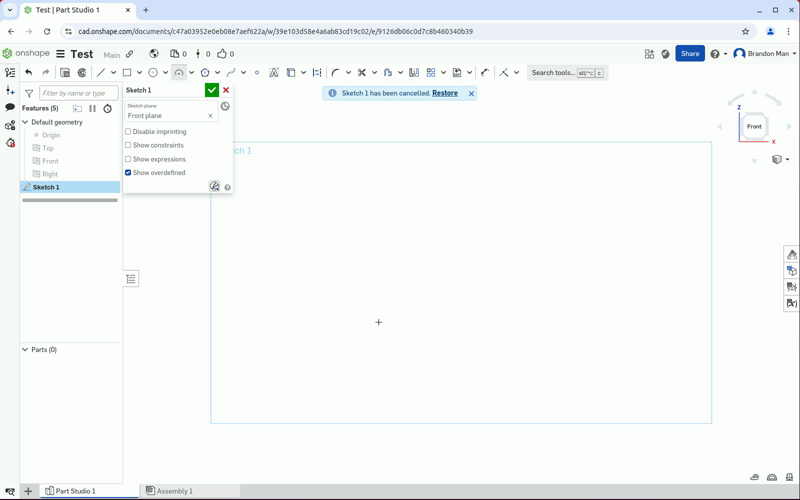
key_down(shift)
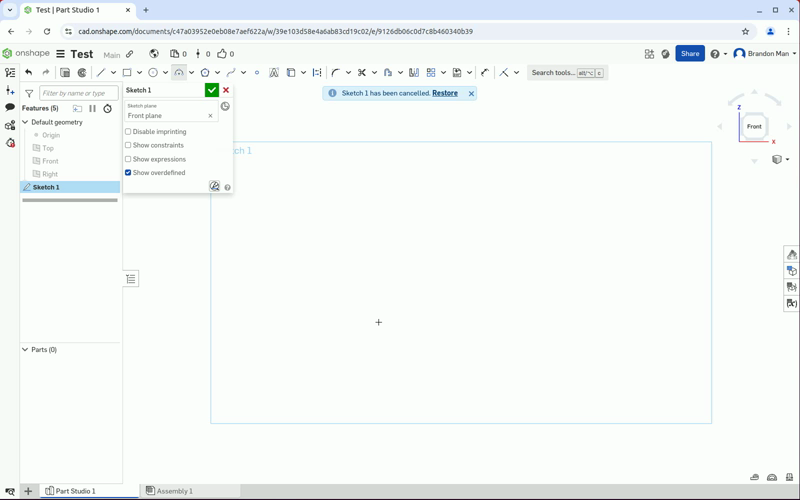
mouse_move(378, 263)
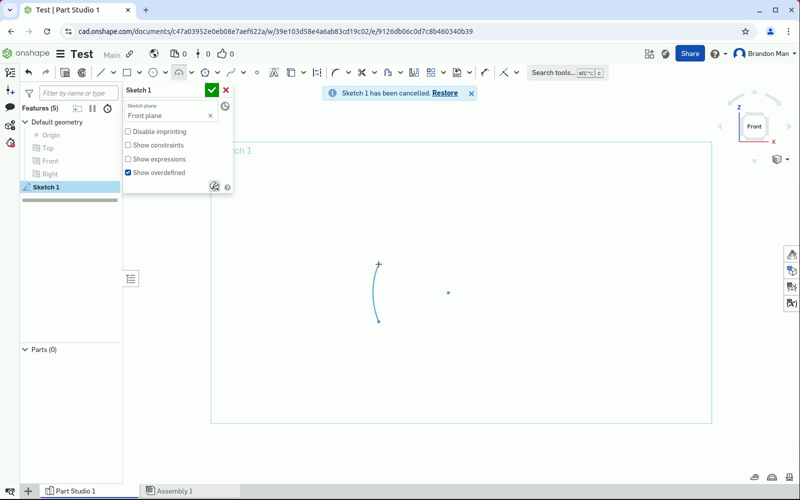
click(378, 263)
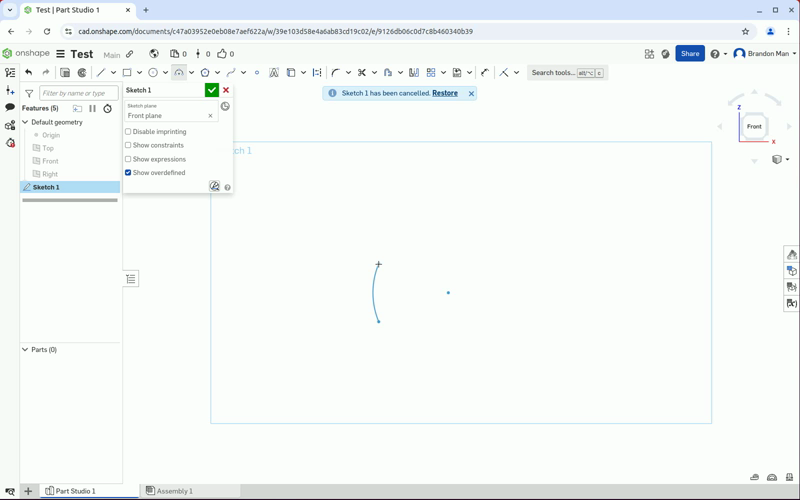
mouse_move(407, 292)
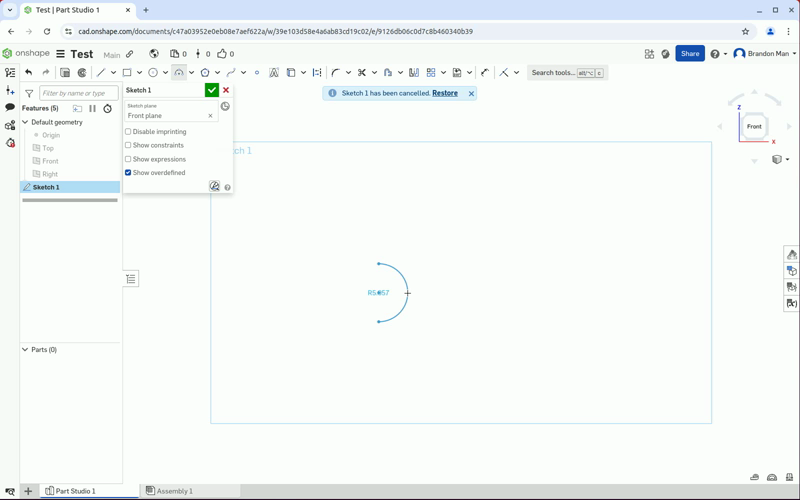
click(407, 292)
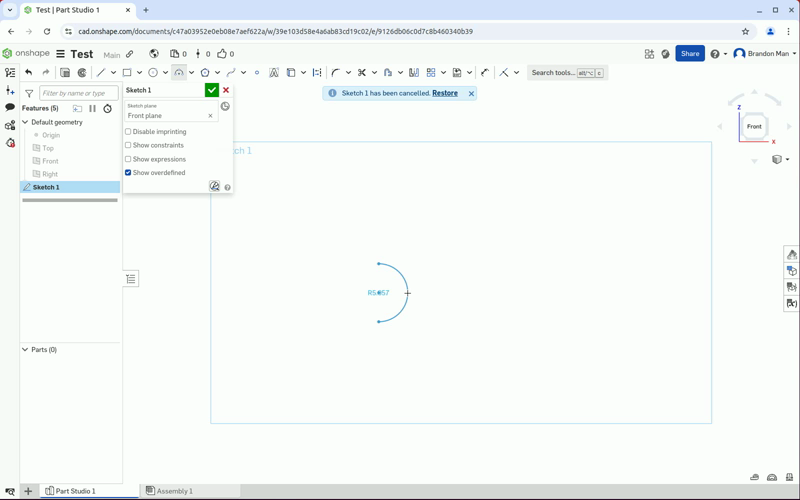
key_up(shift)
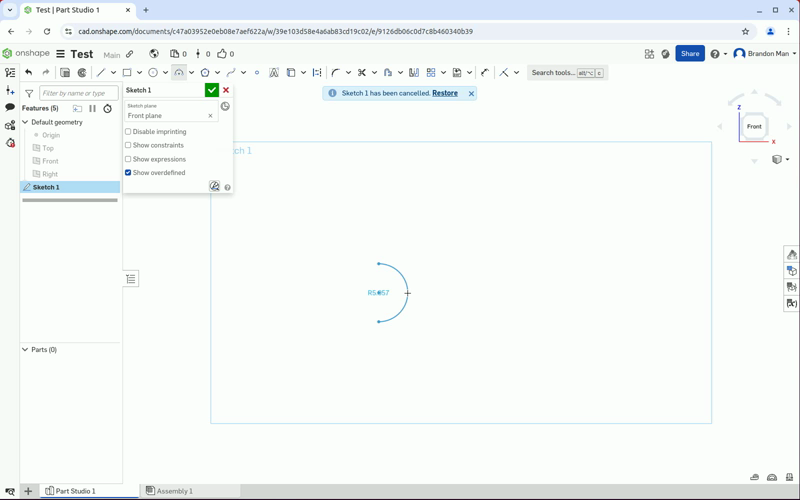
key(esc)
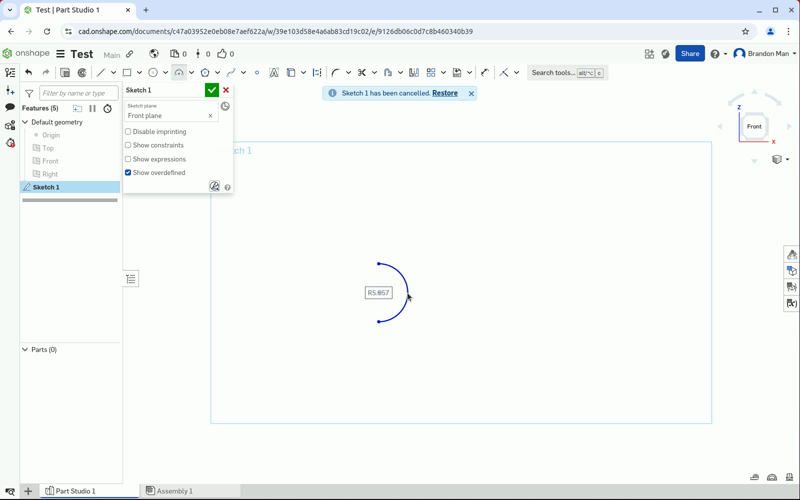
key(l)
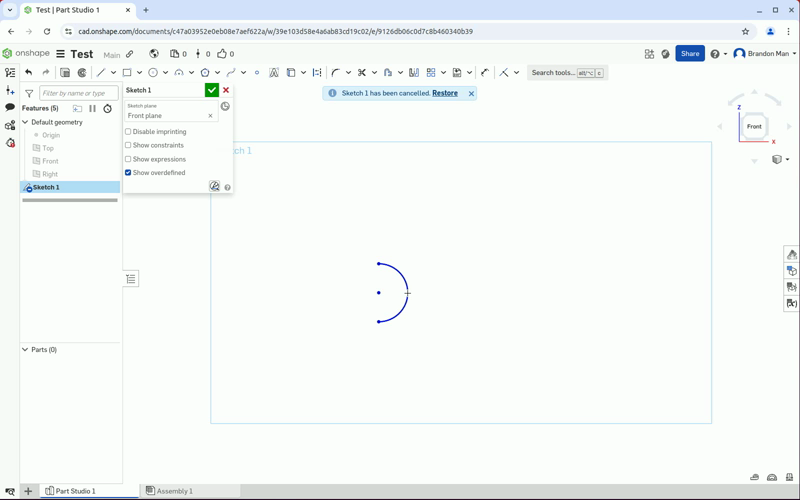
mouse_move(378, 263)
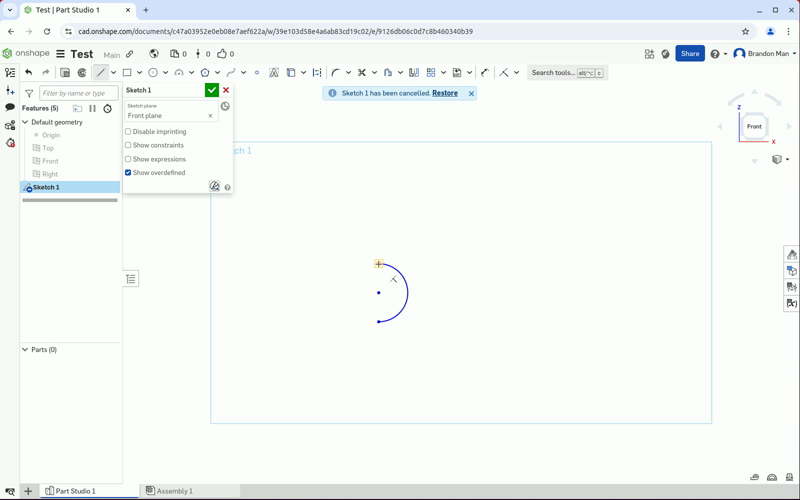
click(378, 263)
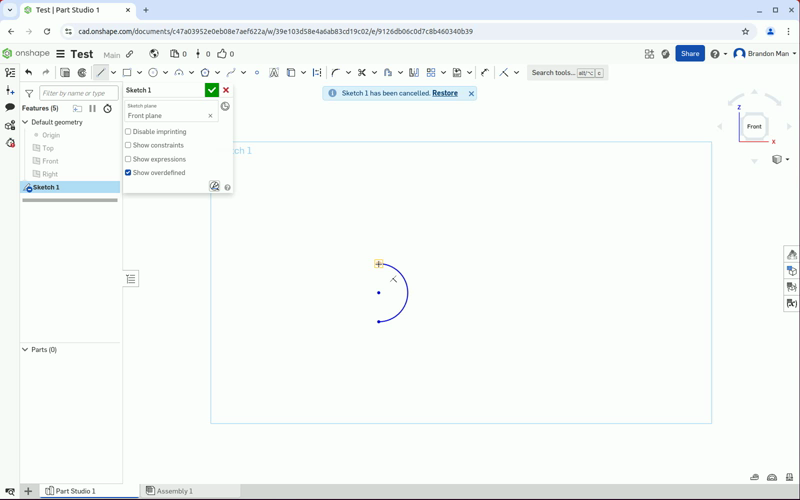
mouse_move(408, 263)
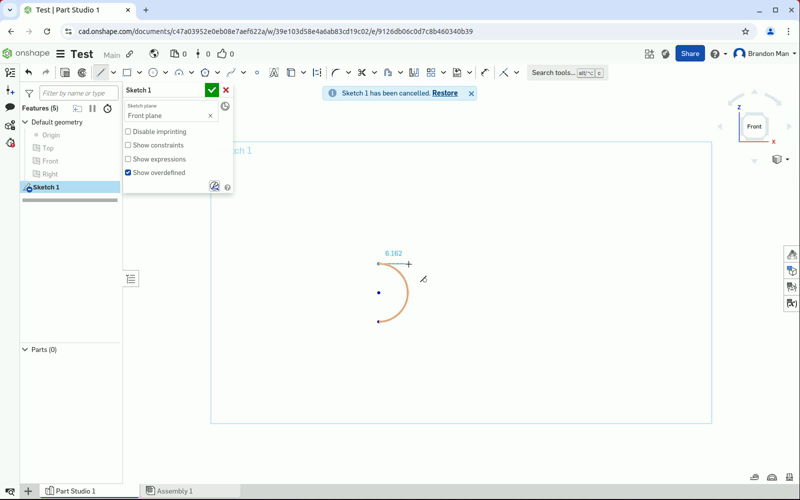
key_down(shift)
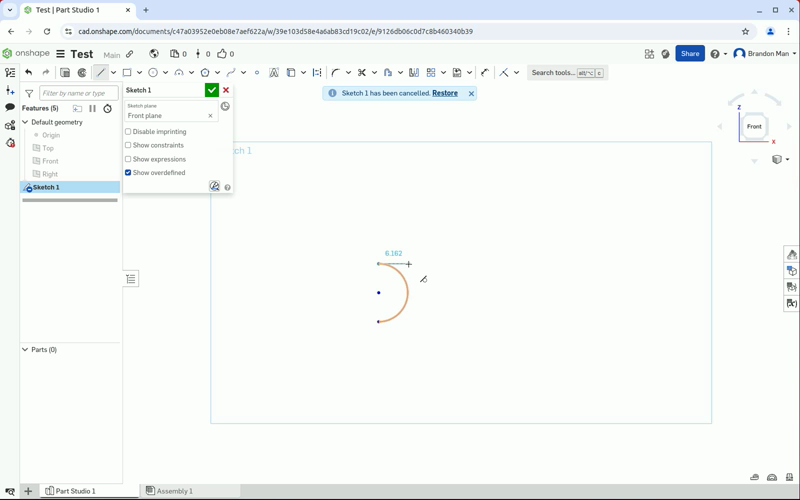
mouse_move(378, 321)
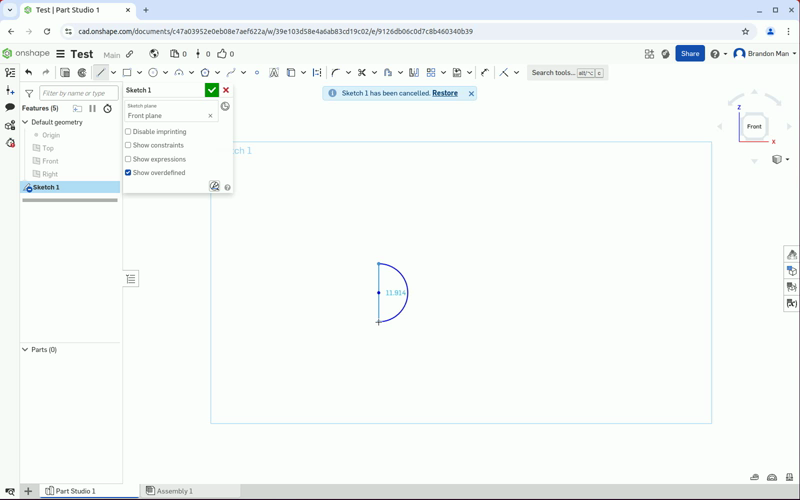
key_up(shift)
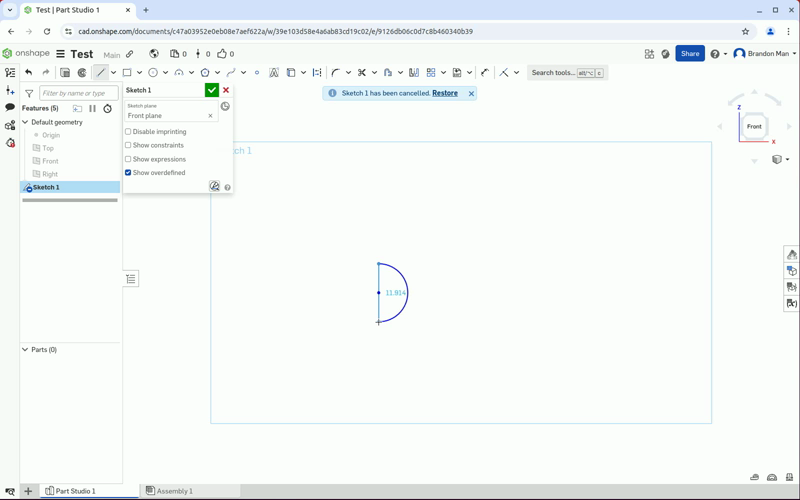
click(378, 321)
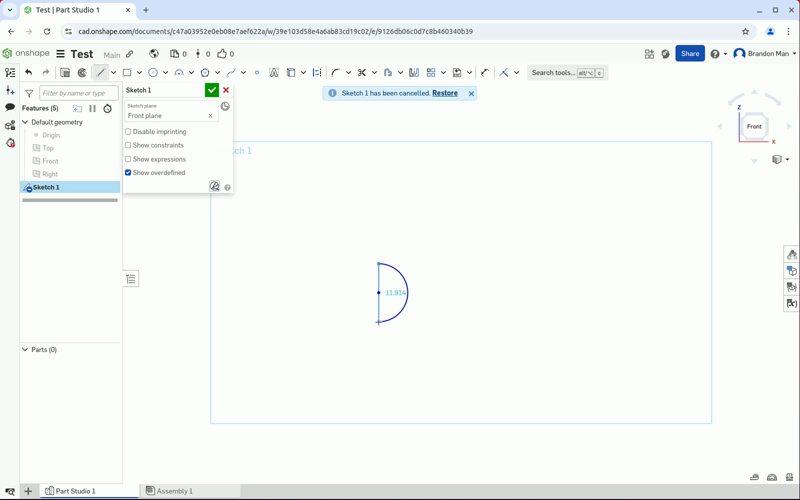
key(esc)
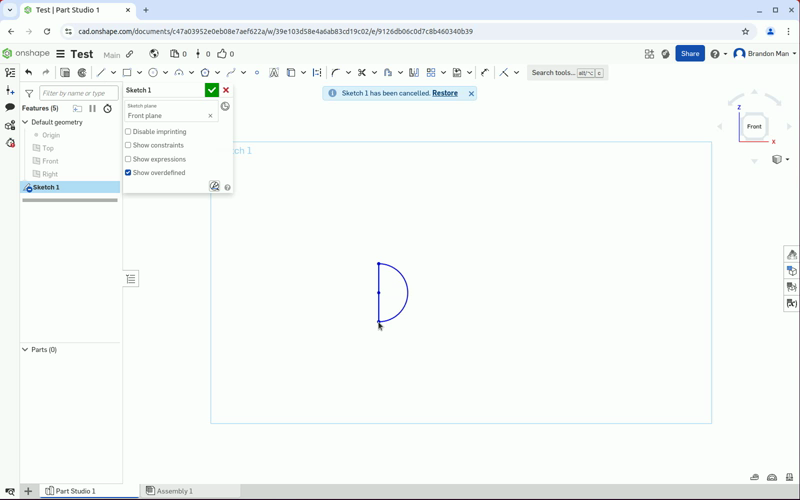
mouse_move(397, 309)
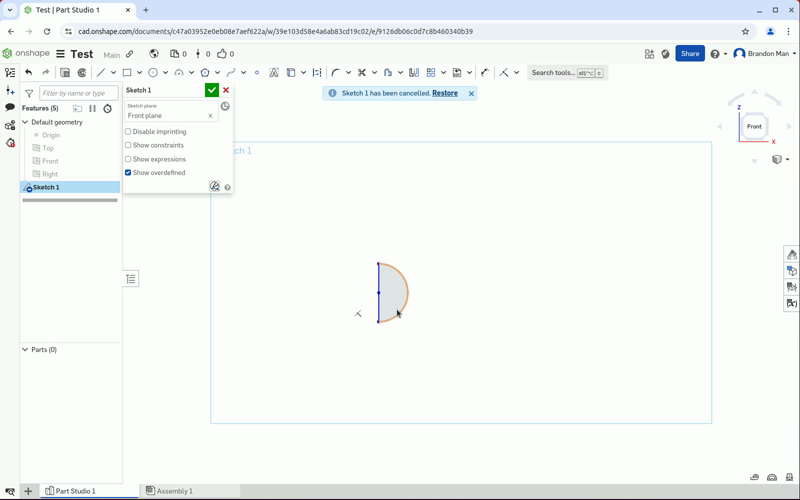
scroll(6)
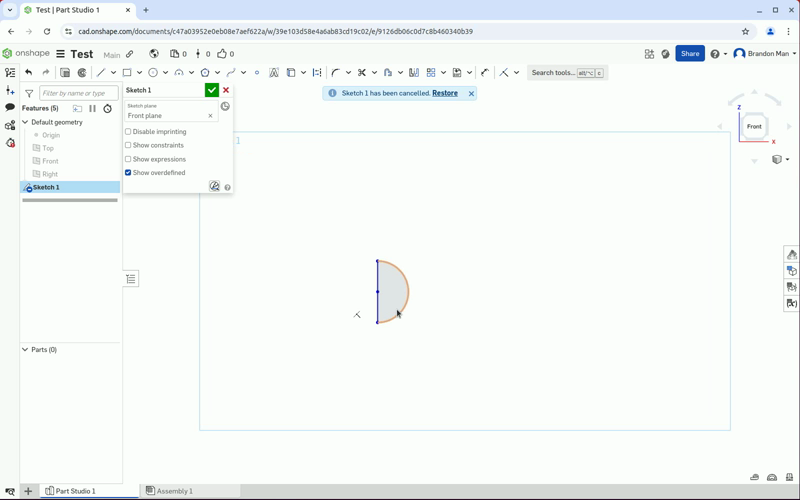
scroll(6)
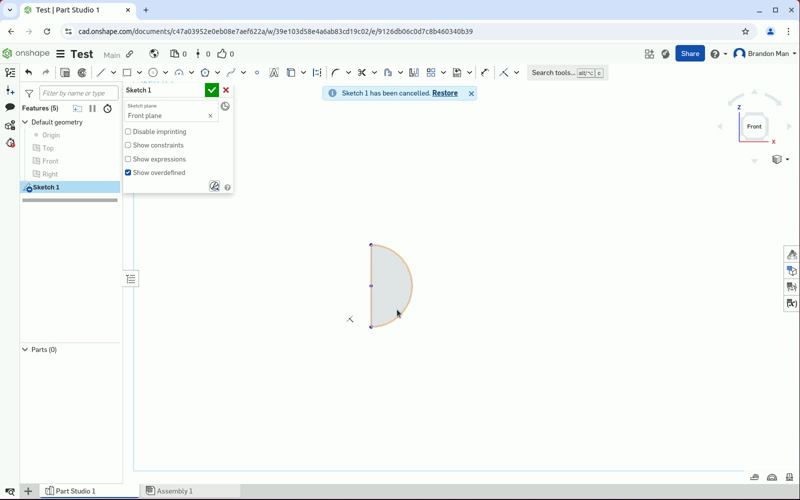
scroll(6)
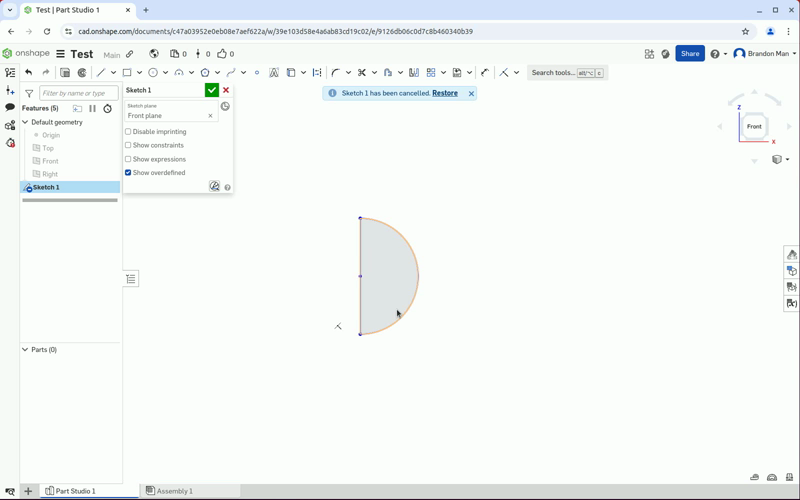
scroll(6)
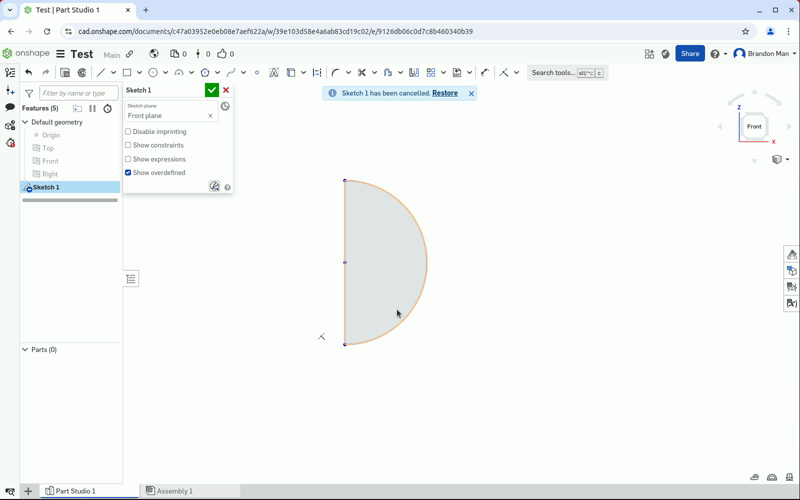
scroll(6)
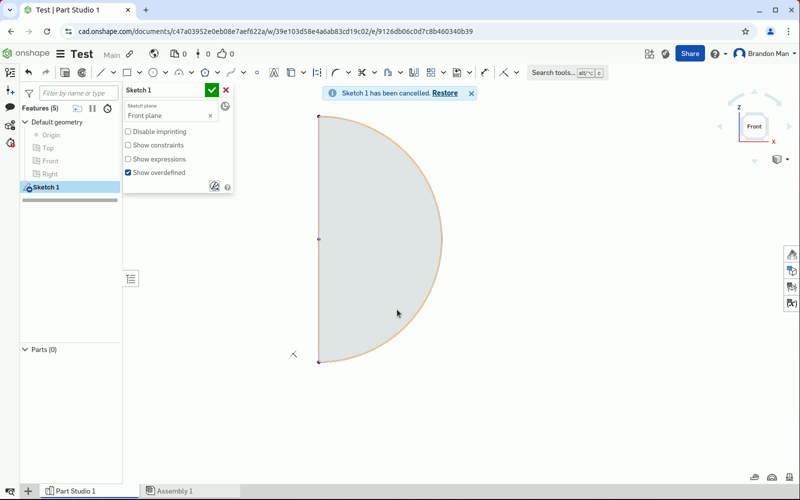
scroll(6)
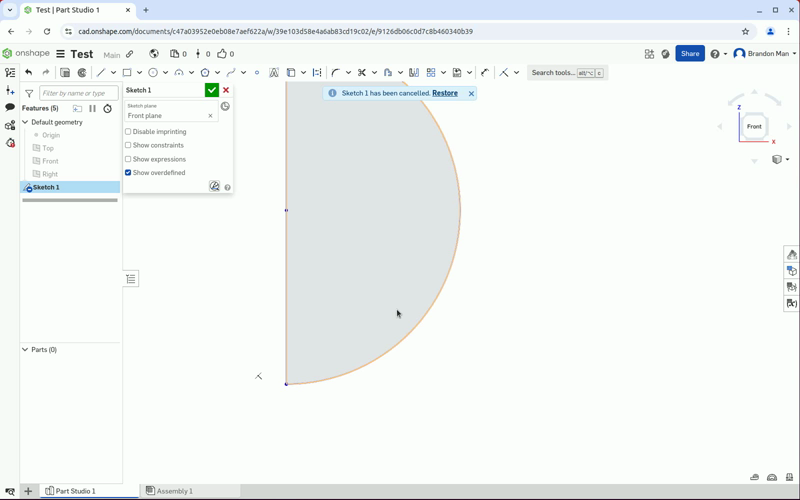
scroll(6)
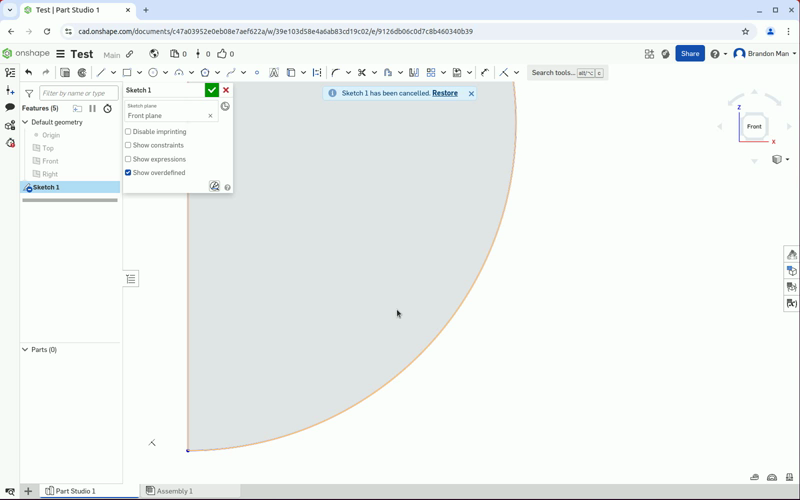
click(397, 309)
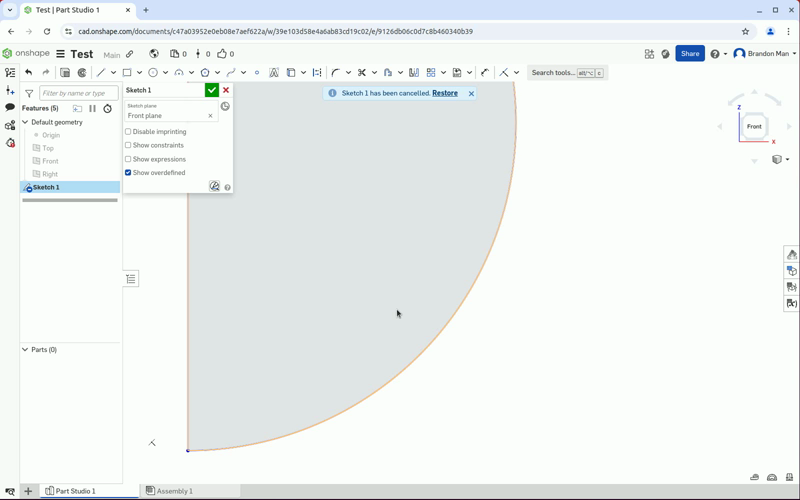
scroll(-6)
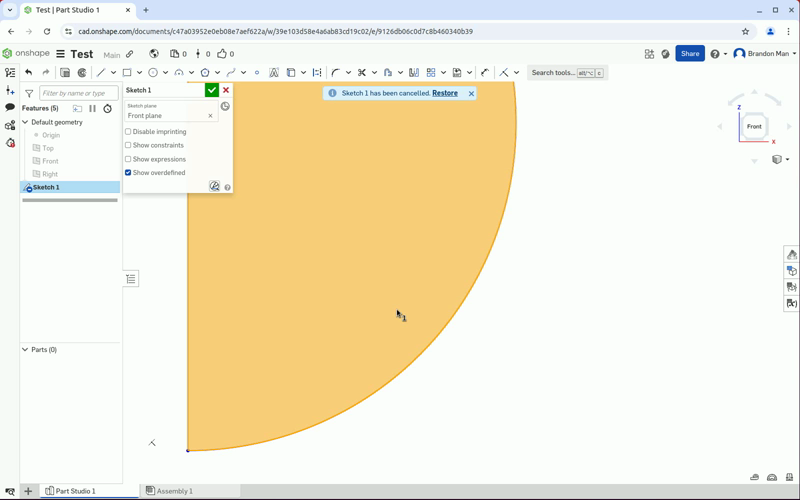
scroll(-6)
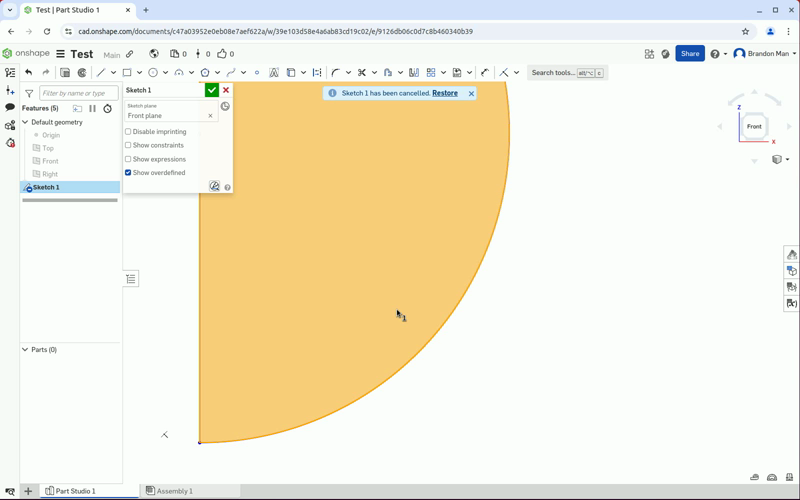
scroll(-6)
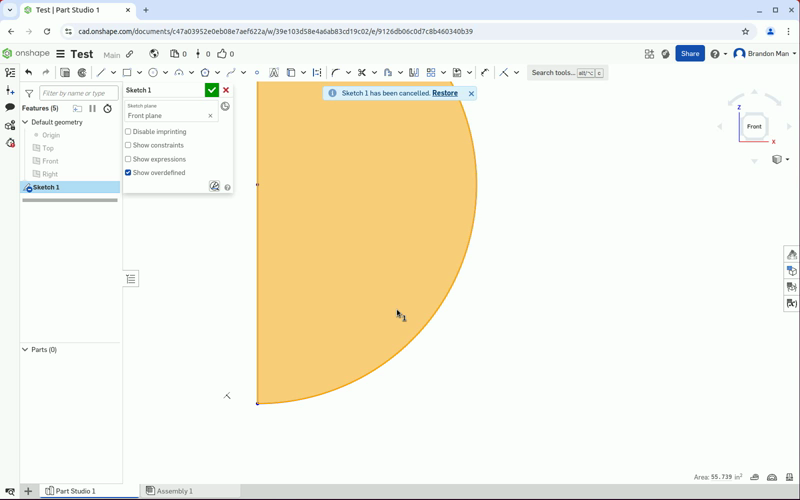
scroll(-6)
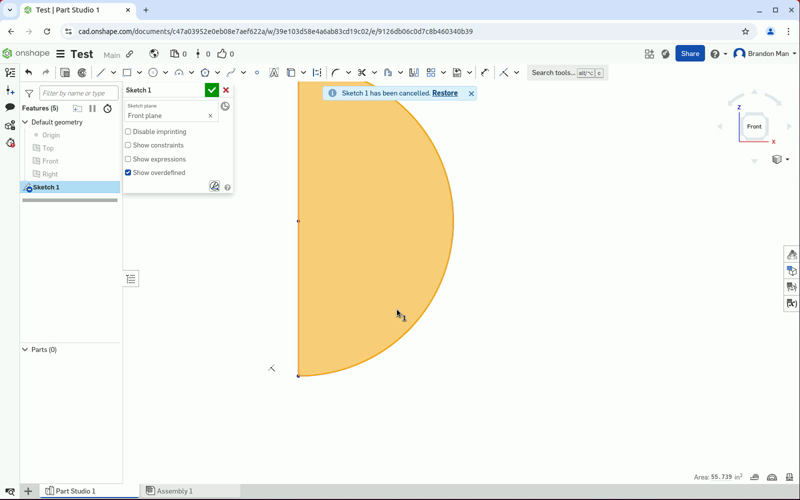
scroll(-6)
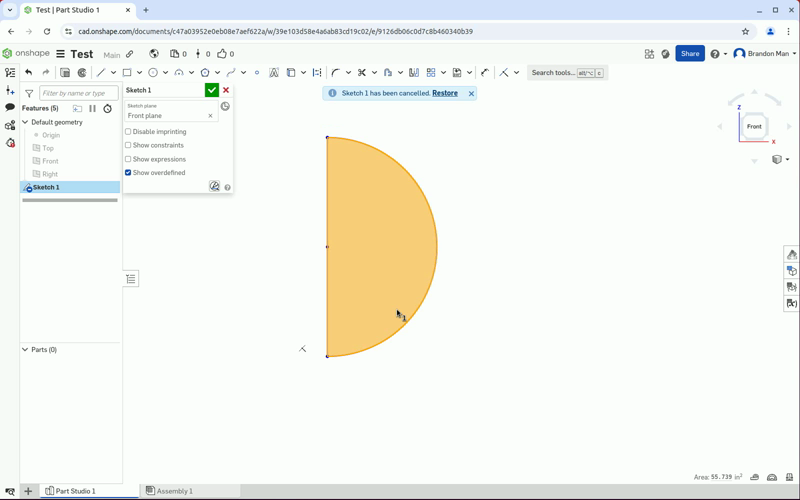
scroll(-6)
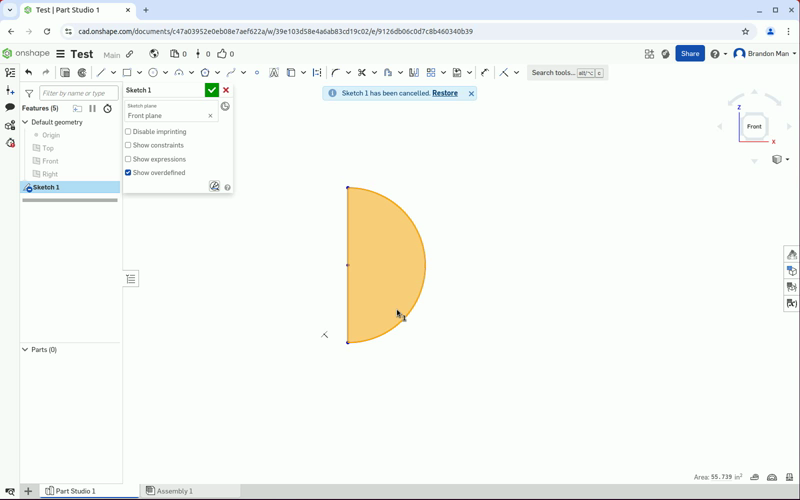
scroll(-6)
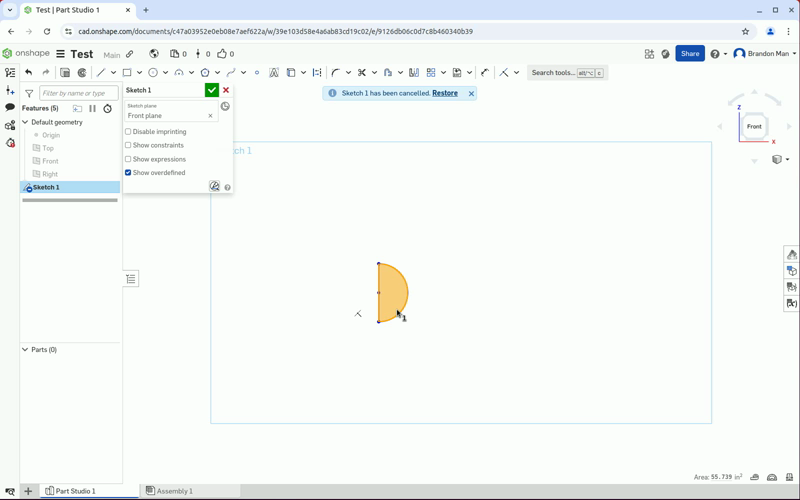
mouse_move(73, 352)
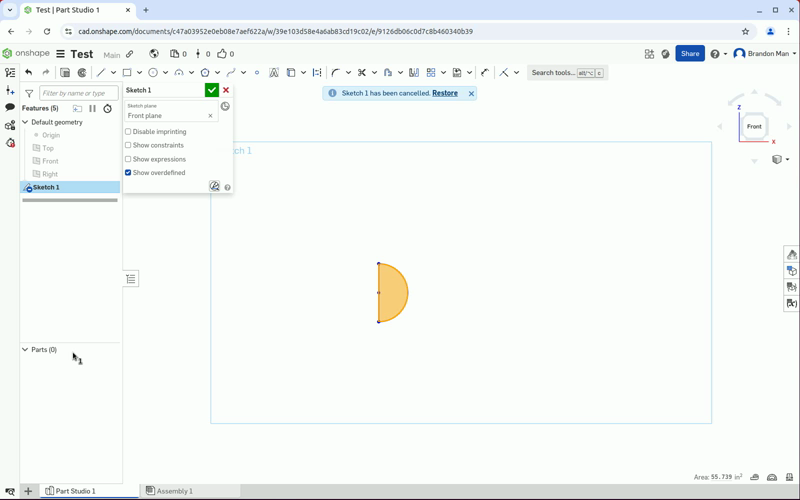
key(shift+y)
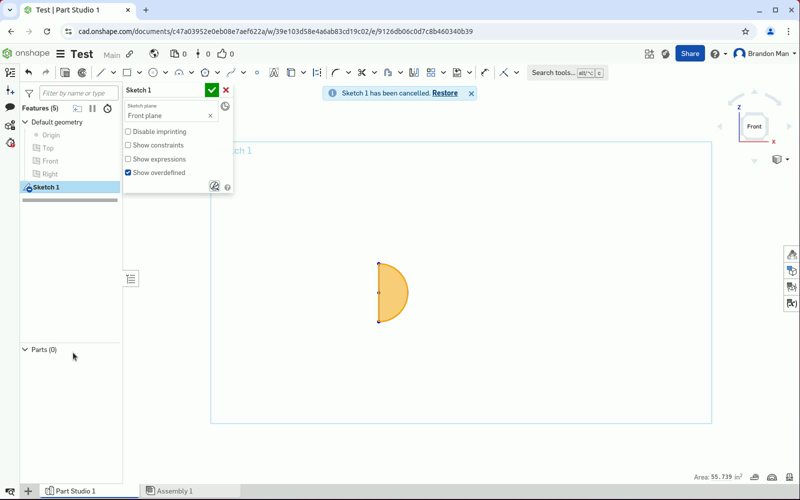
key(shift+e)
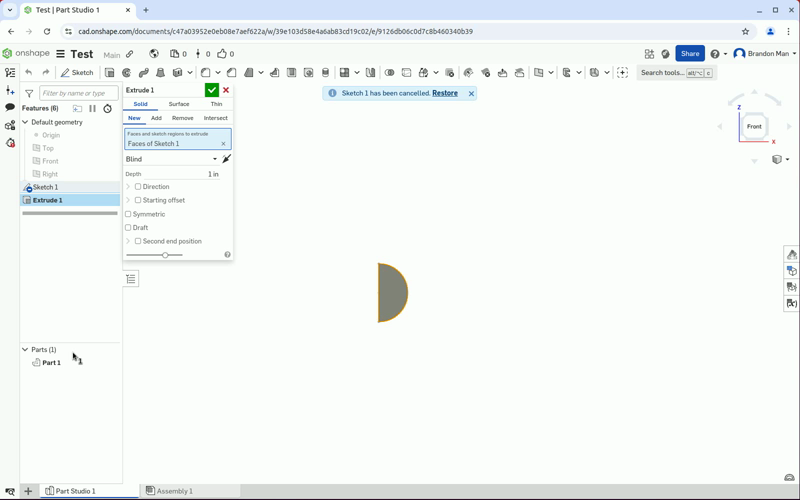
mouse_move(143, 106)
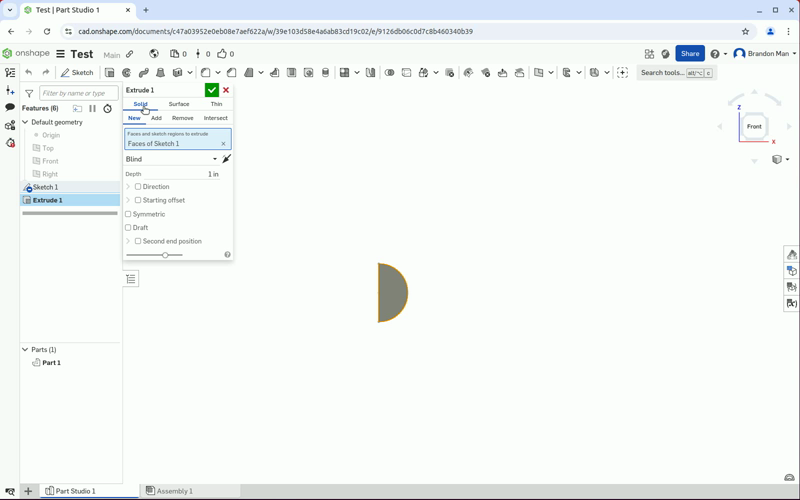
click(143, 106)
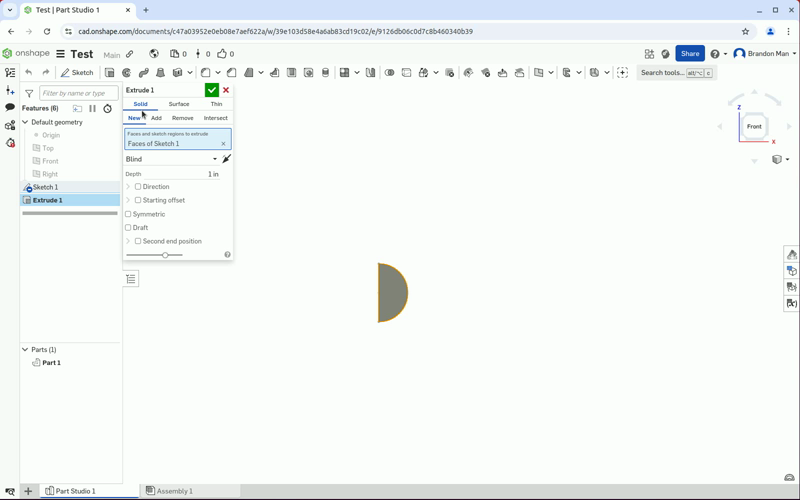
mouse_move(137, 120)
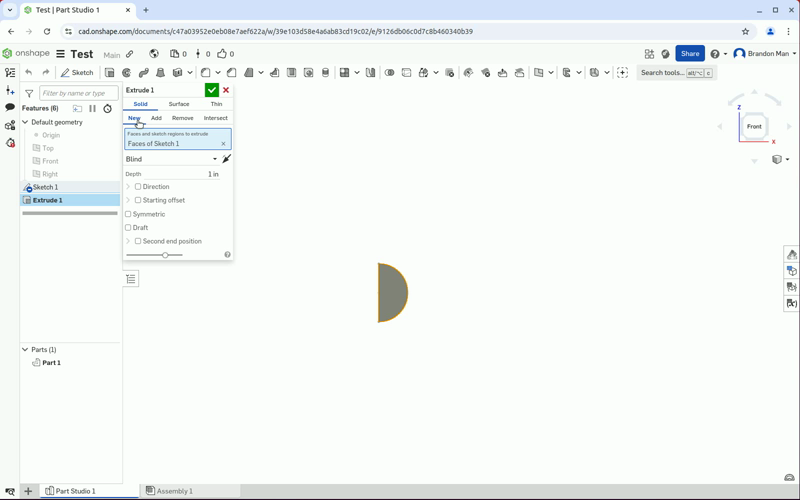
click(137, 120)
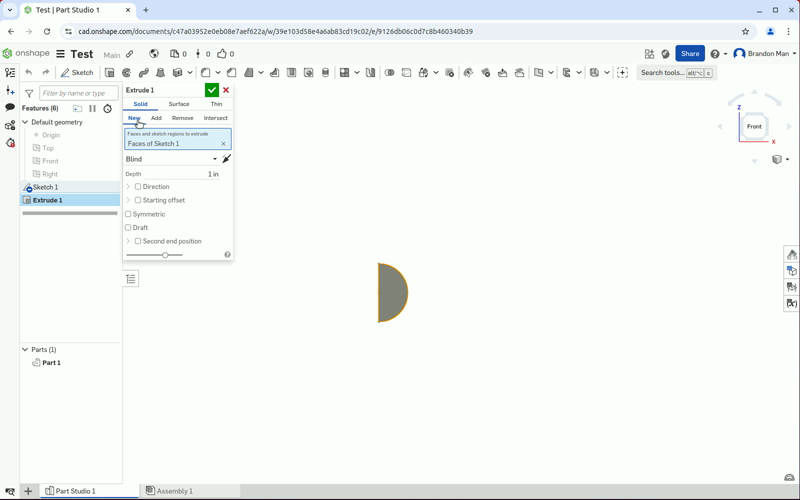
key(tab, 4)
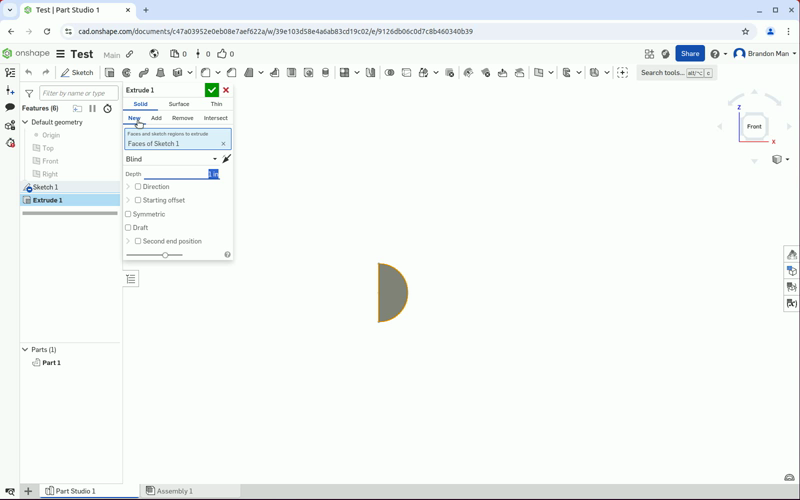
text(8.666)
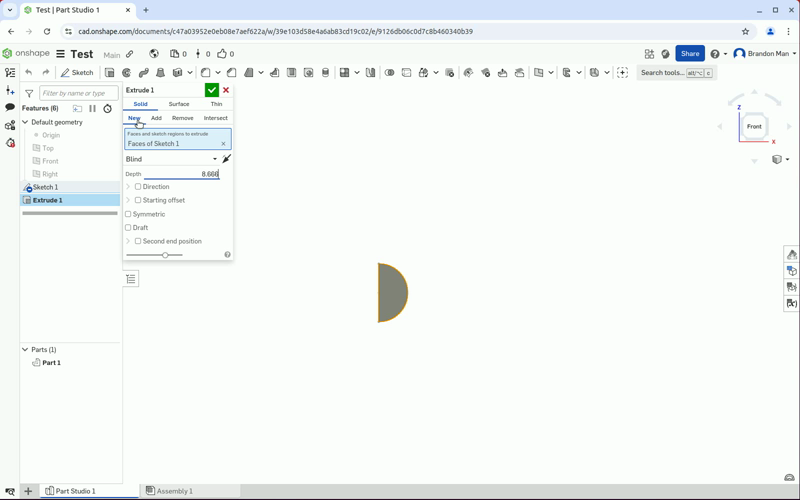
key(enter)
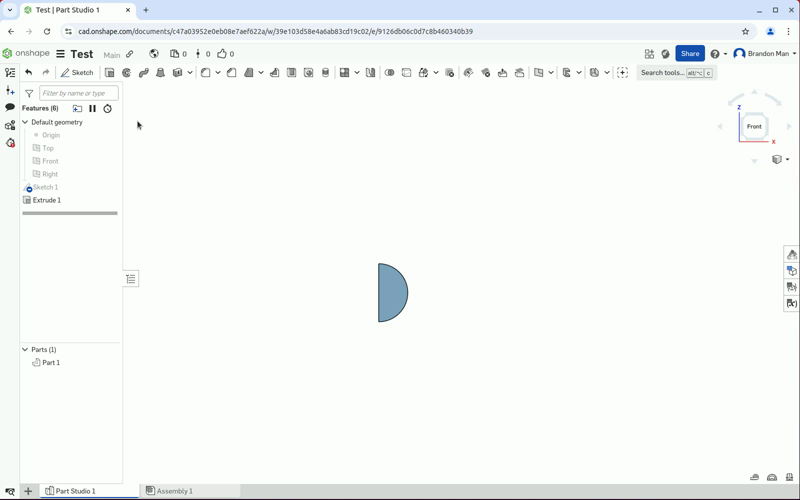
key(shift+h)
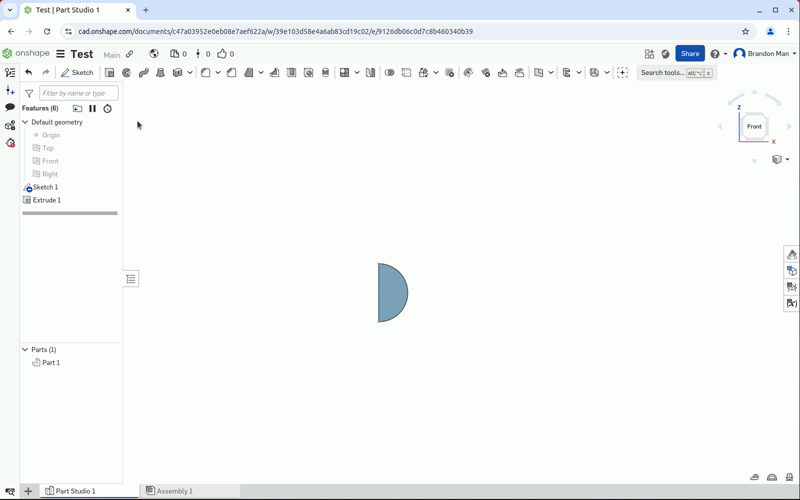
key(shift+h)
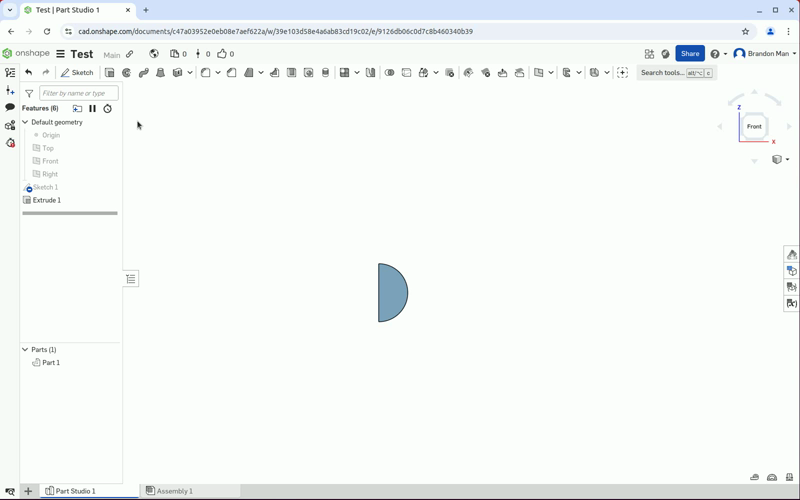
mouse_move(73, 189)
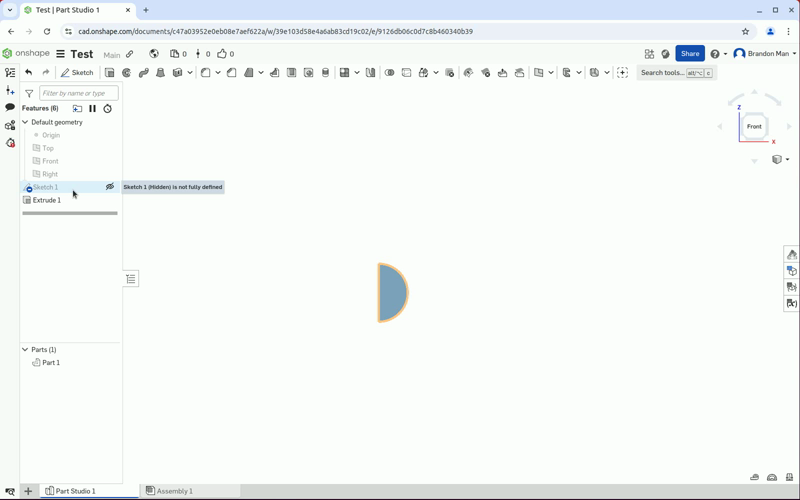
click(73, 189)
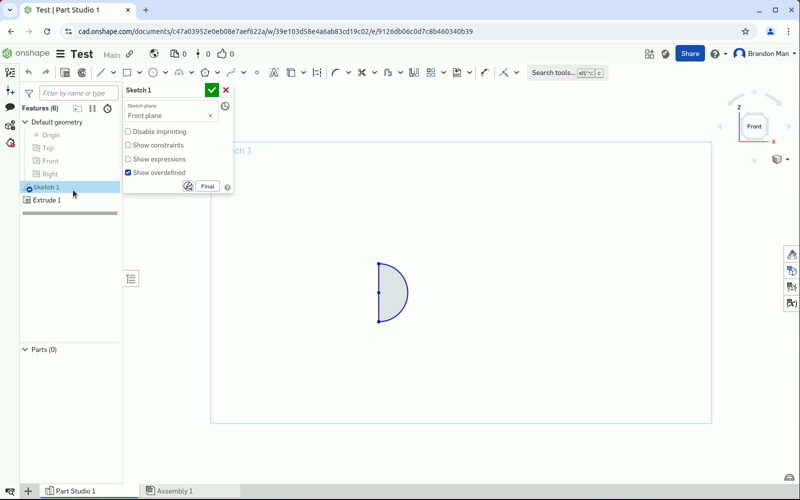
mouse_move(229, 92)
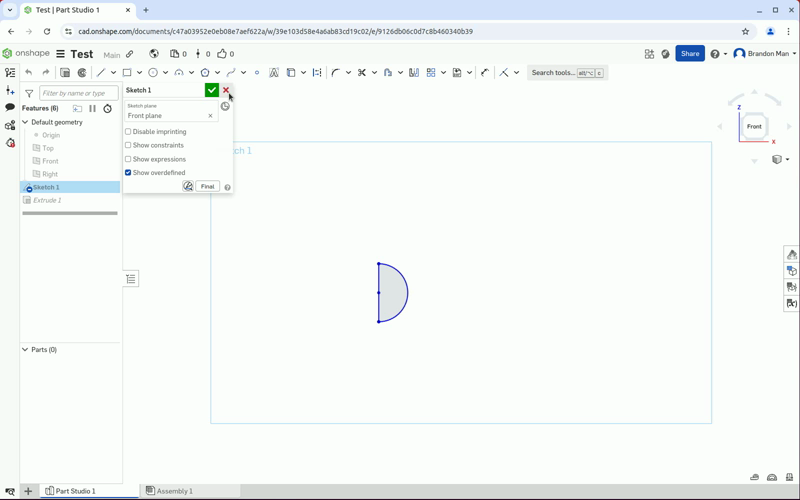
click(229, 92)
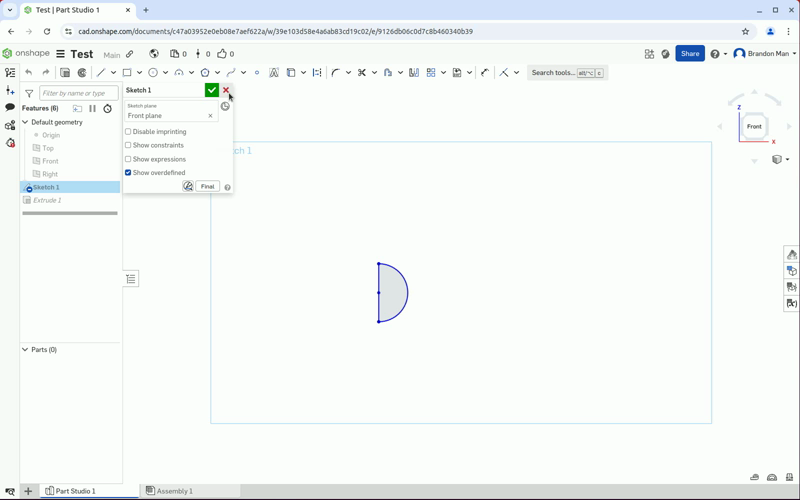
key(shift+s)
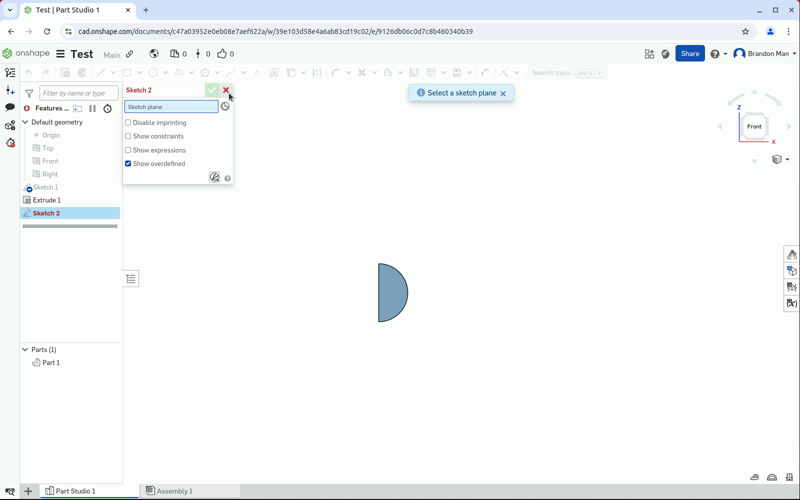
mouse_move(73, 163)
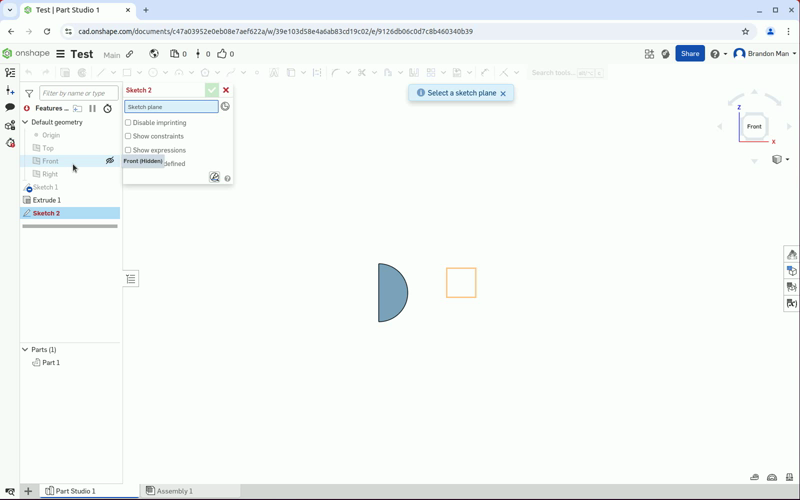
click(73, 163)
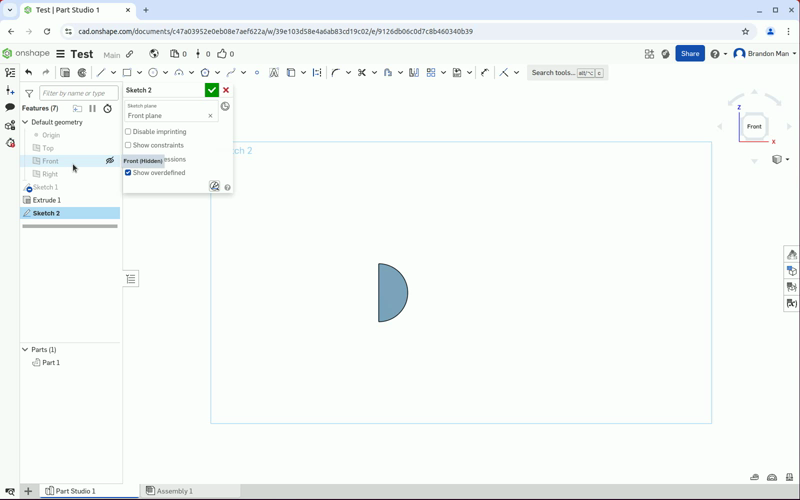
mouse_move(73, 352)
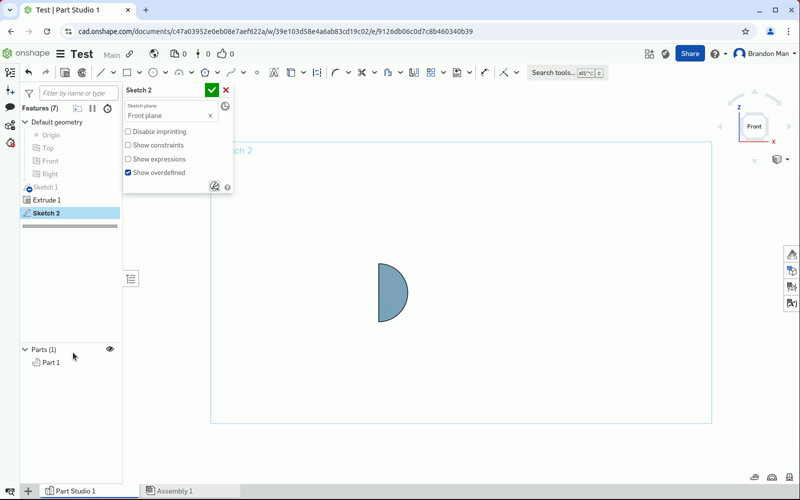
key(y)
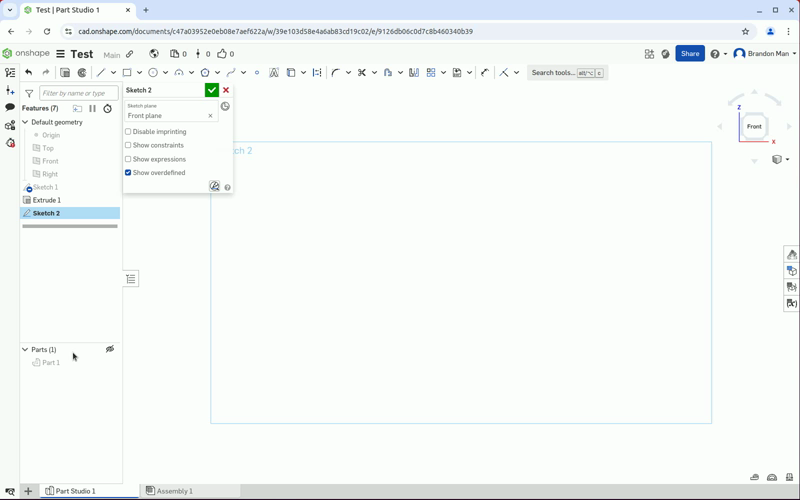
key(l)
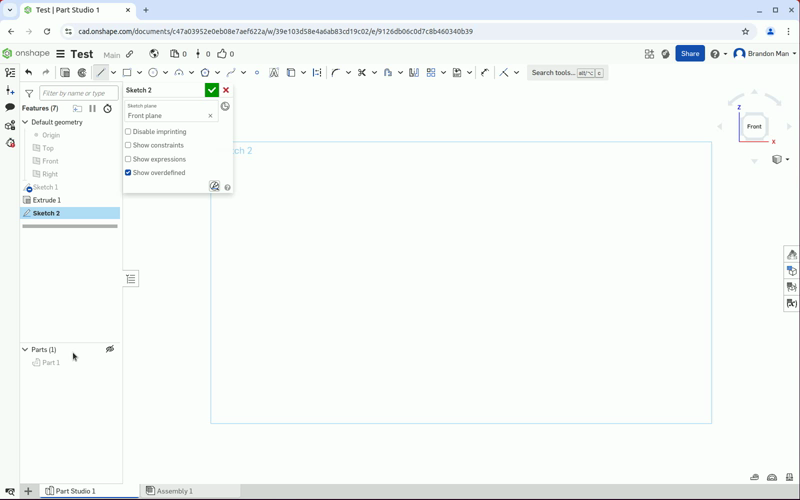
key_down(shift)
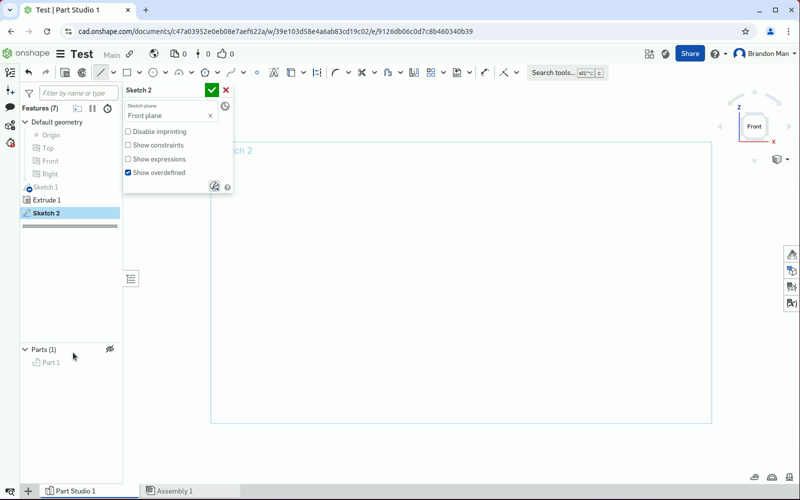
mouse_move(378, 321)
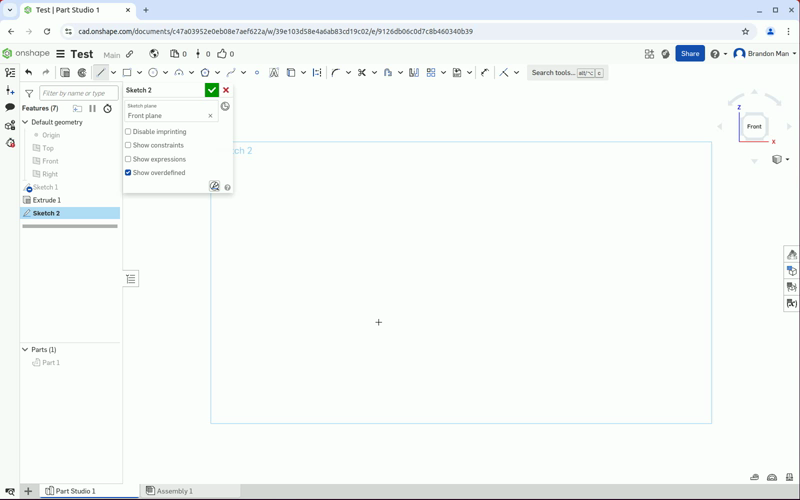
click(378, 321)
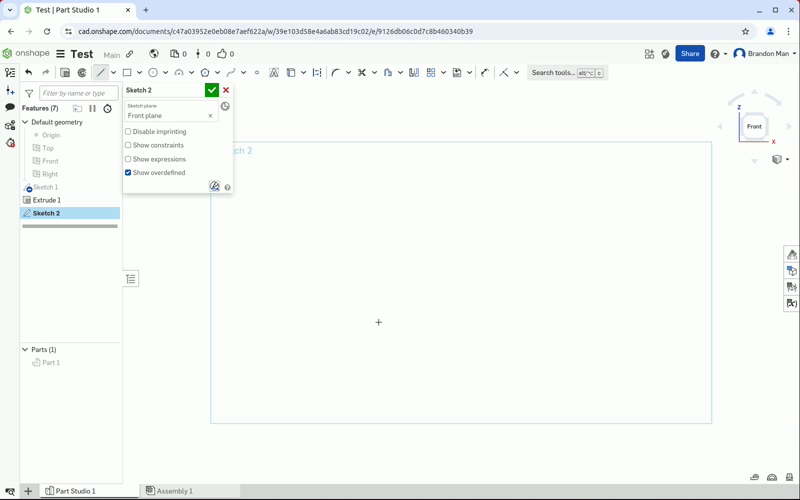
key_up(shift)
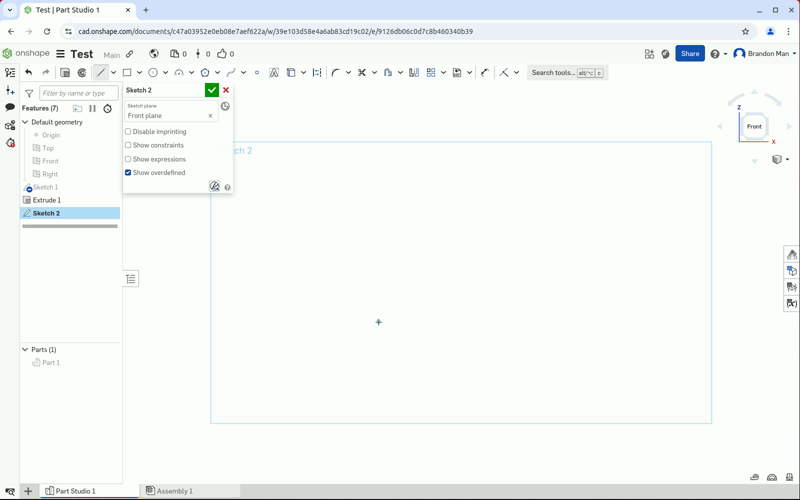
key_down(shift)
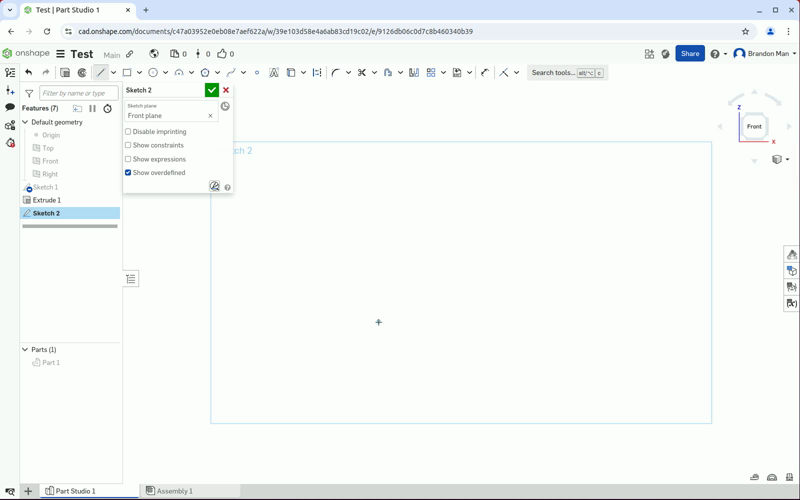
mouse_move(544, 321)
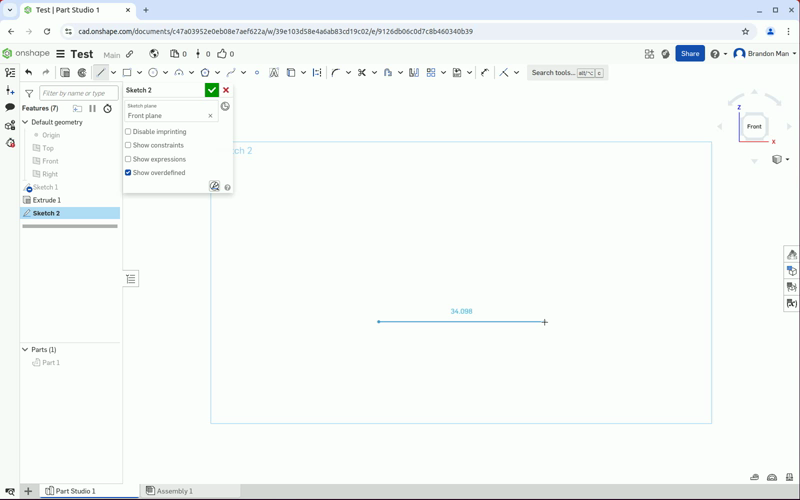
click(544, 321)
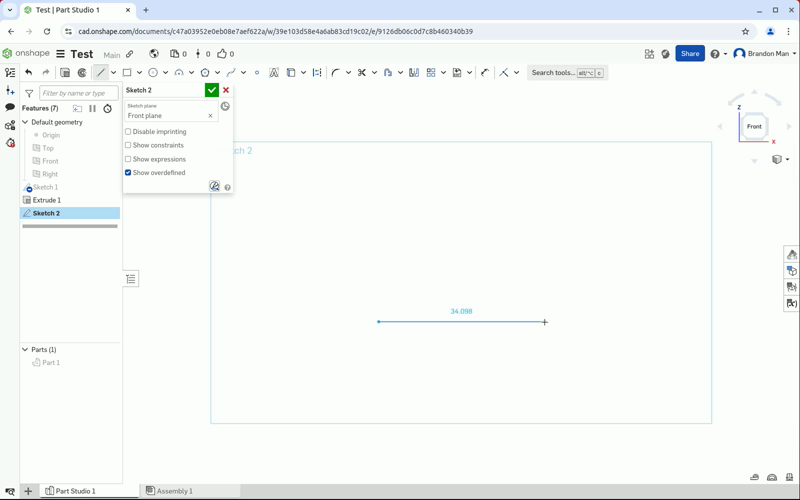
key_up(shift)
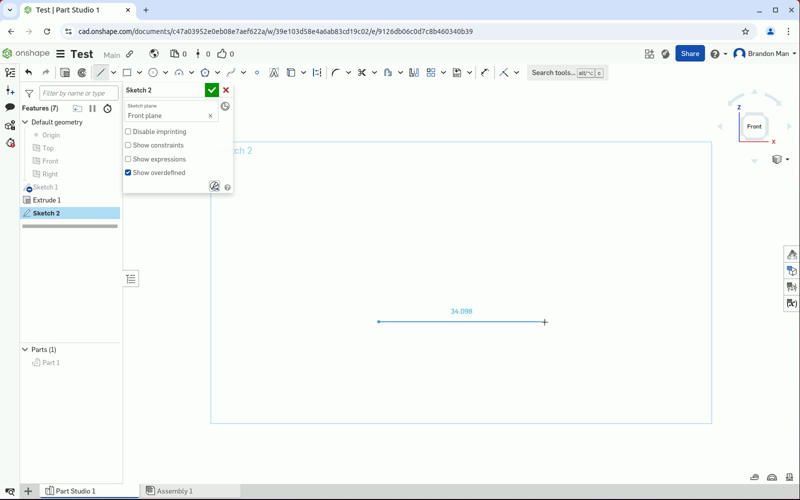
key_down(shift)
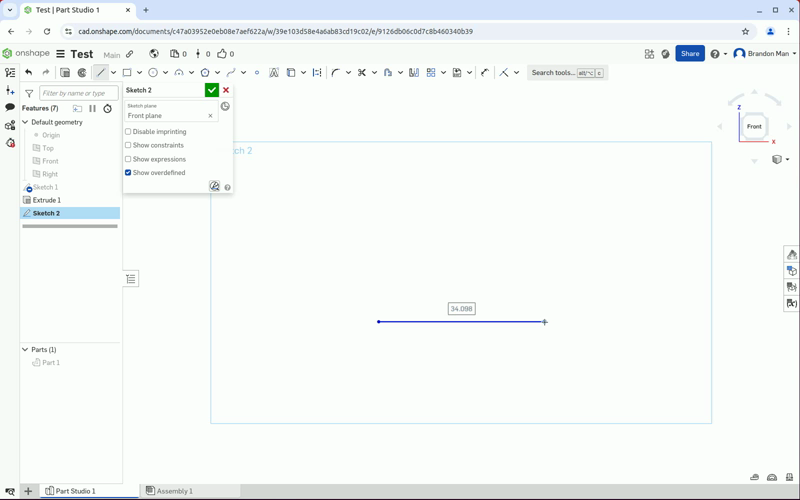
mouse_move(574, 321)
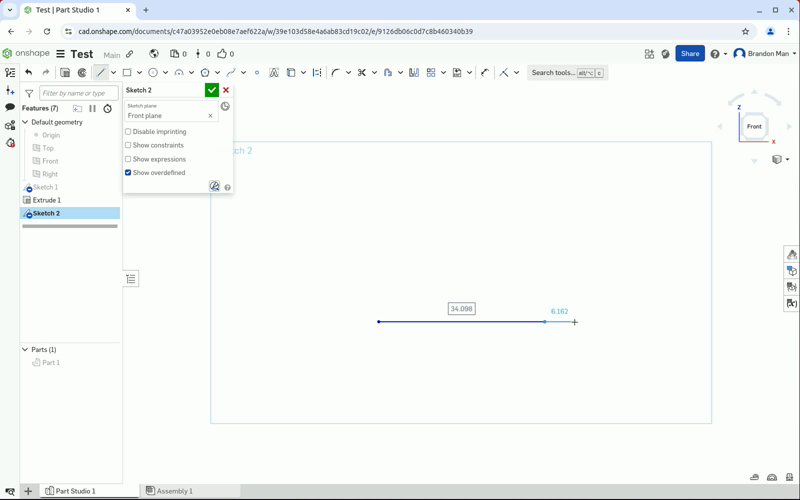
mouse_move(544, 264)
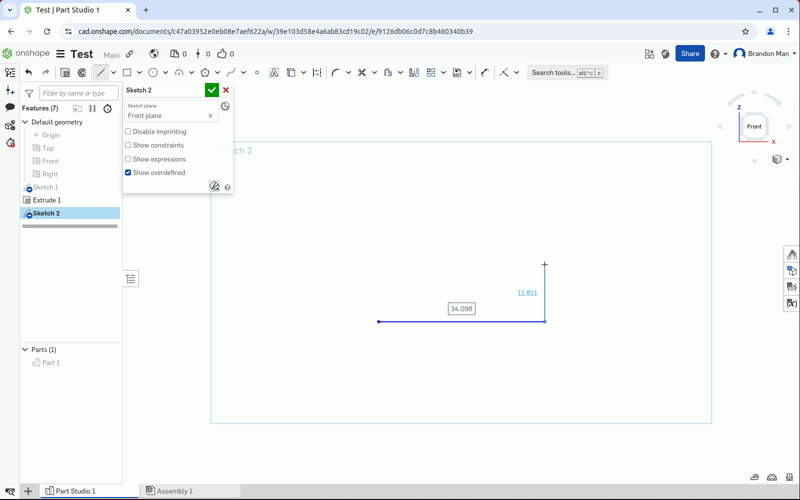
click(544, 264)
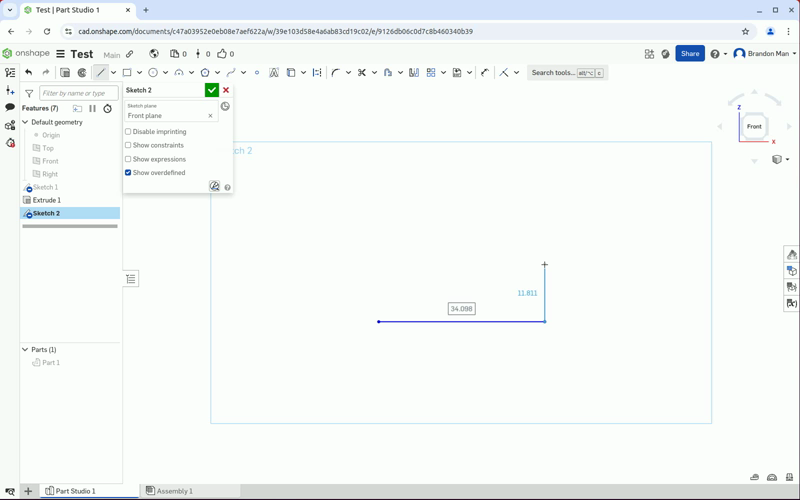
key_up(shift)
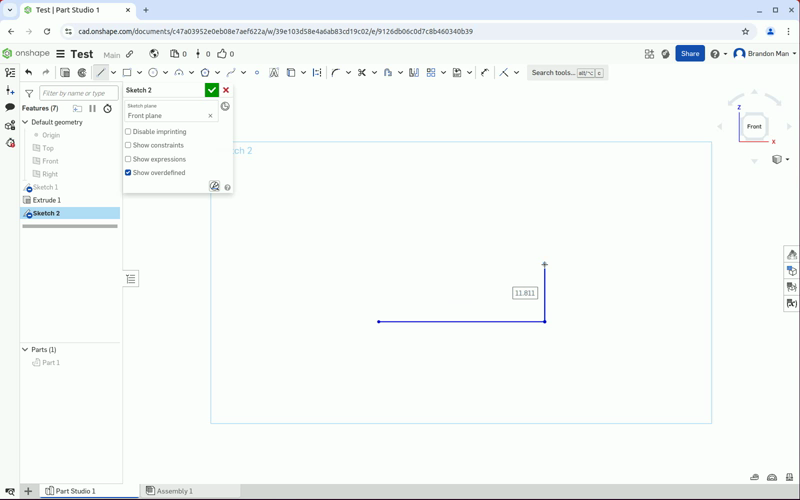
key_down(shift)
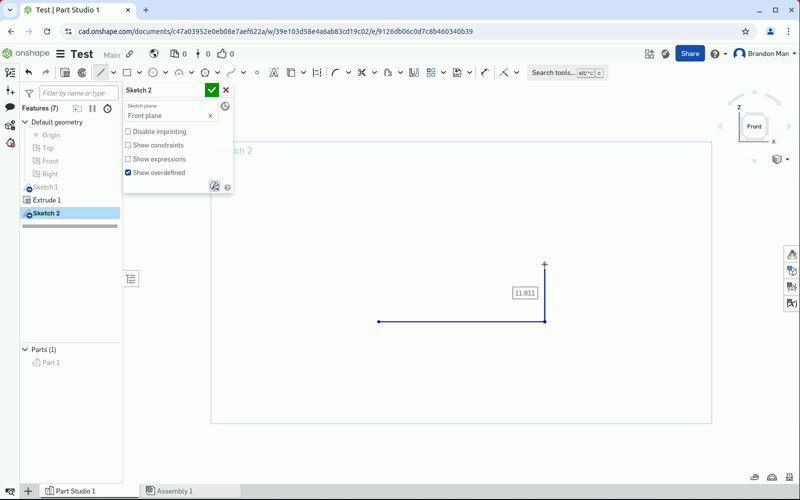
mouse_move(378, 264)
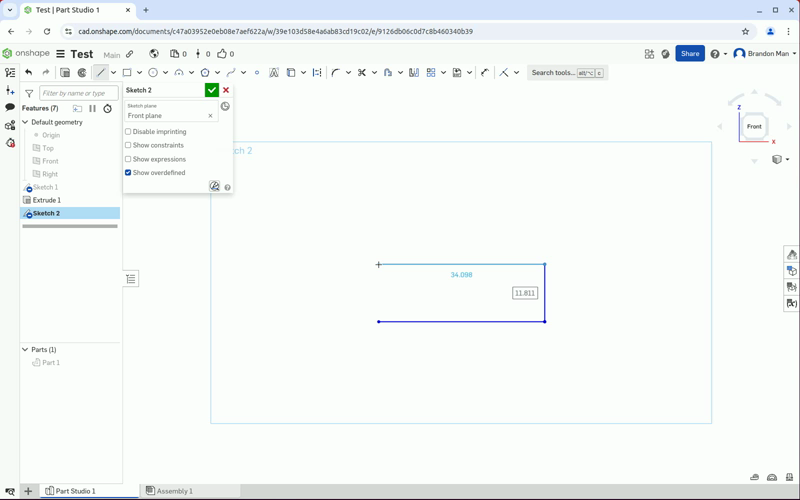
click(378, 264)
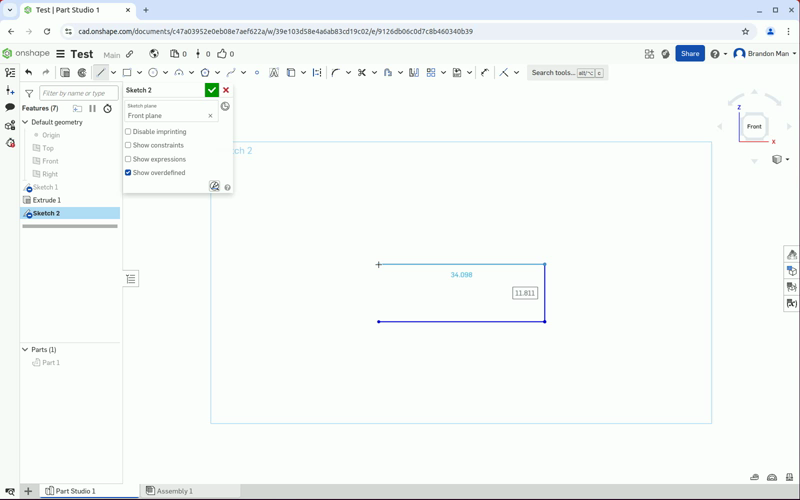
key_up(shift)
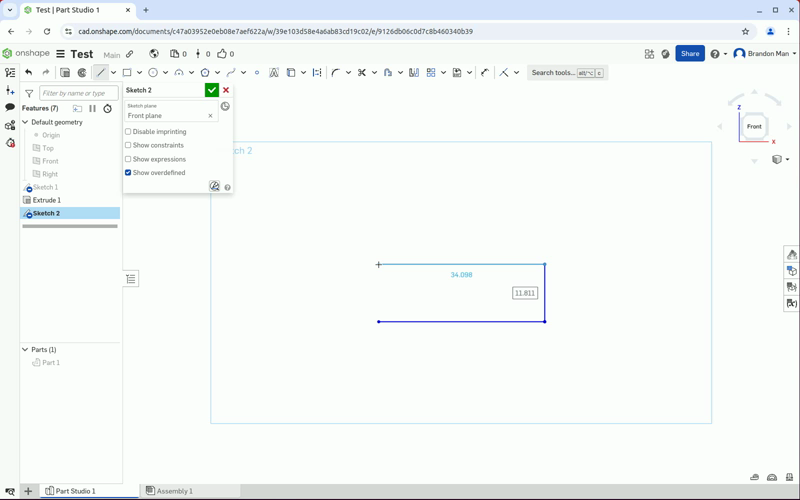
mouse_move(408, 264)
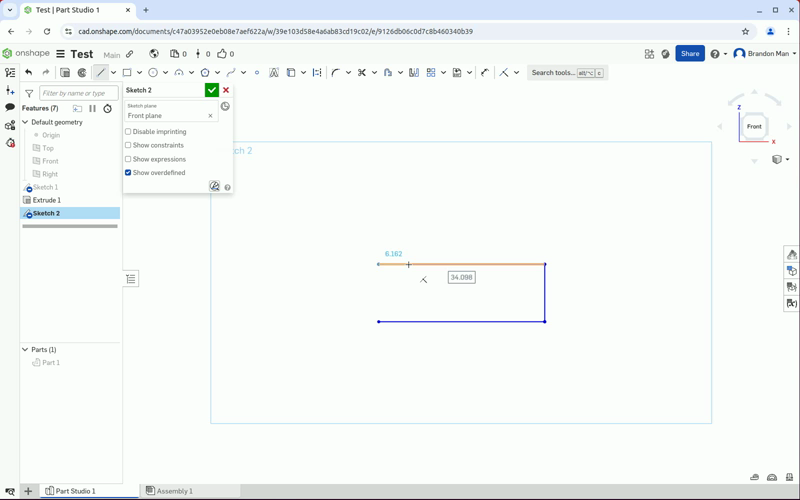
key_down(shift)
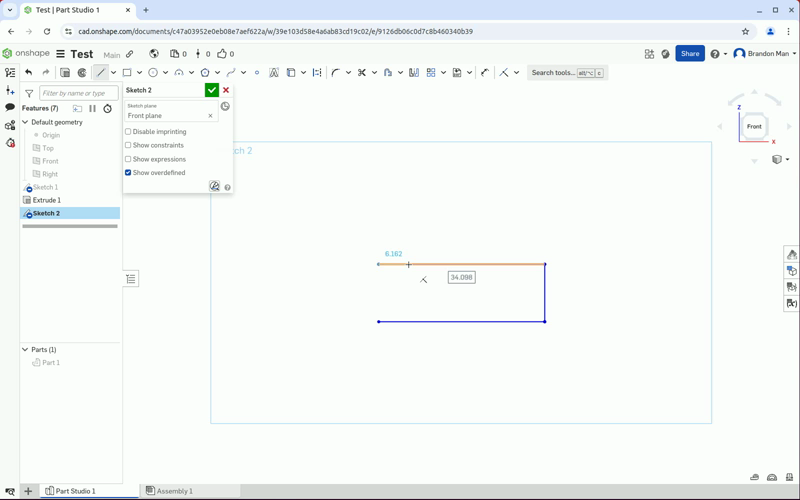
mouse_move(378, 321)
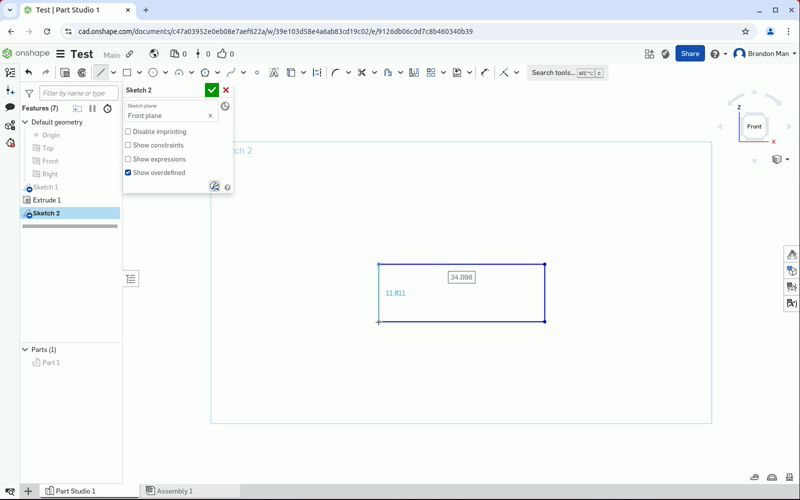
key_up(shift)
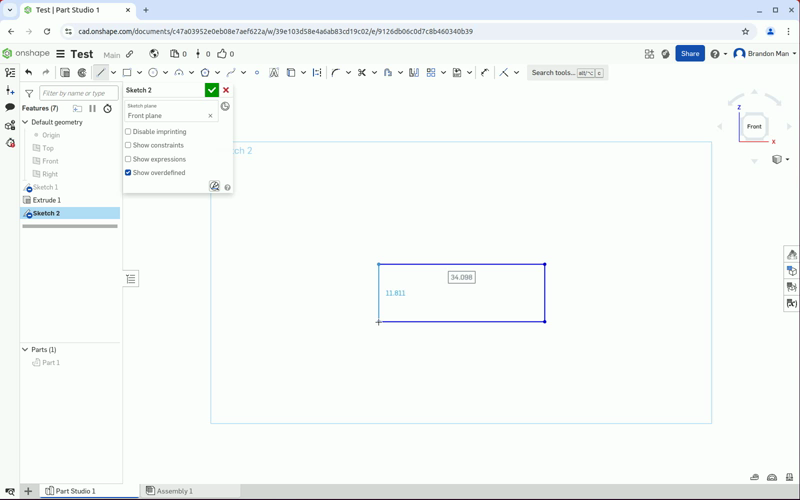
click(378, 321)
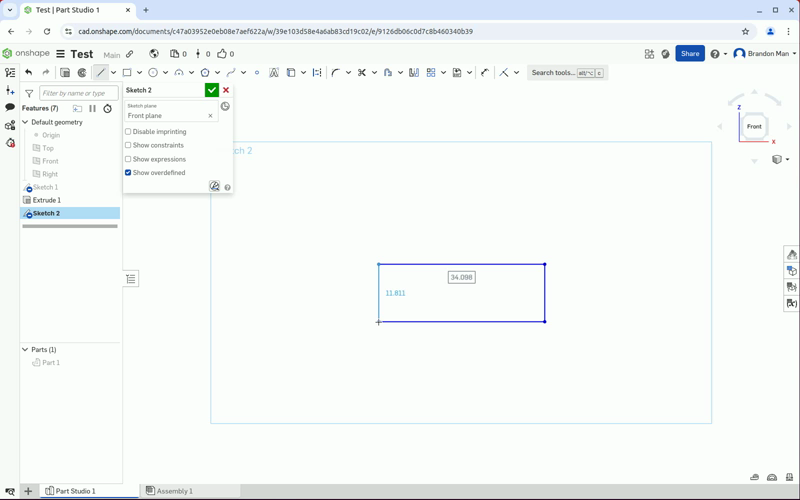
key(esc)
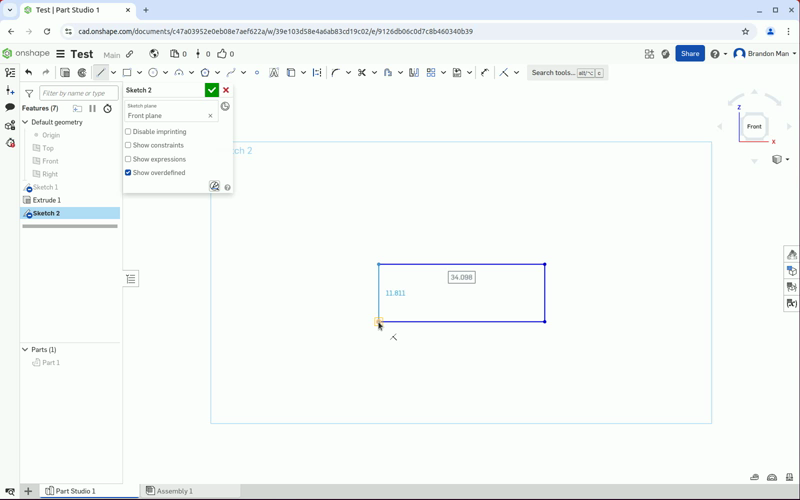
mouse_move(490, 301)
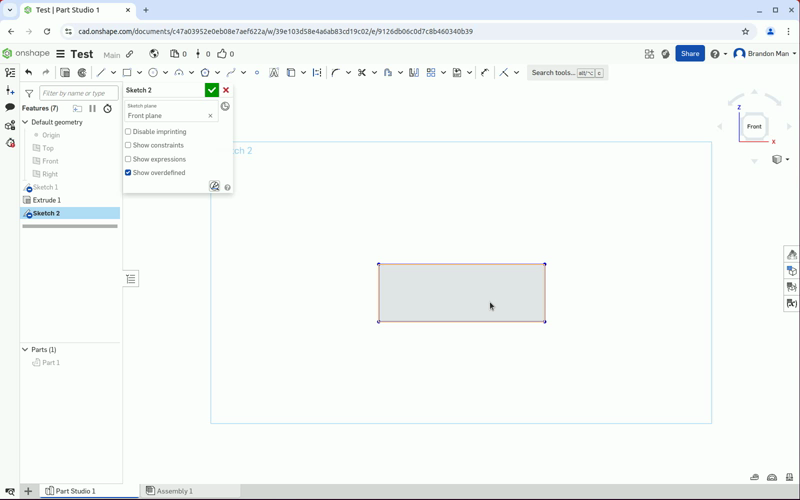
click(490, 301)
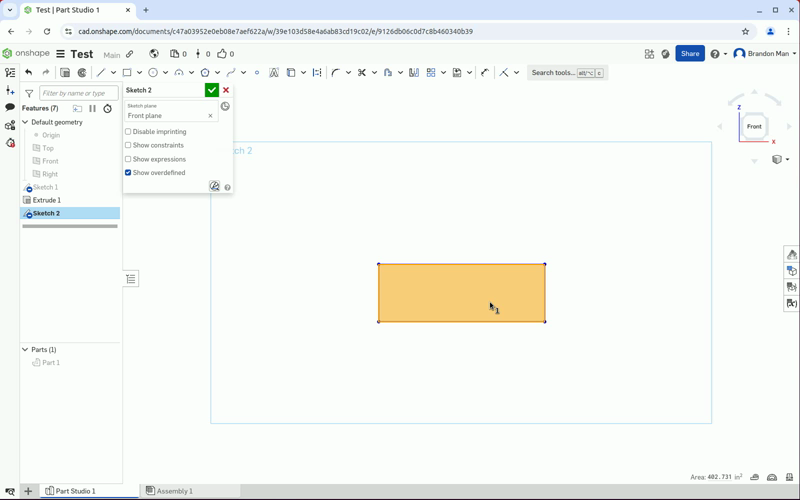
mouse_move(73, 352)
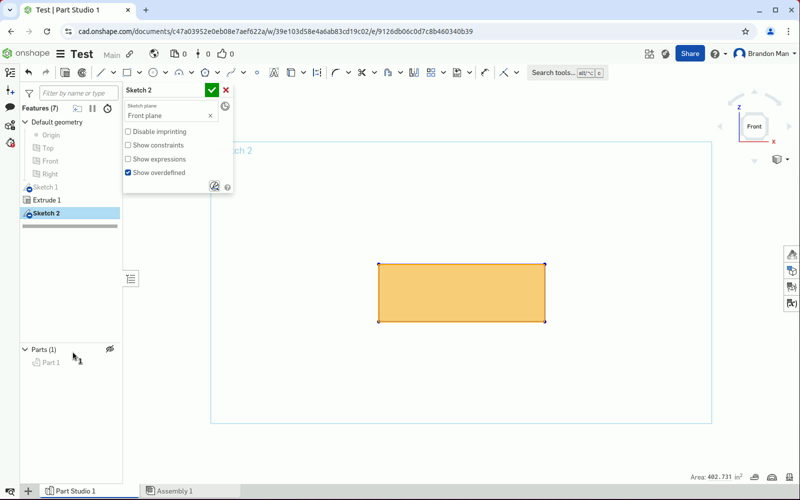
key(shift+y)
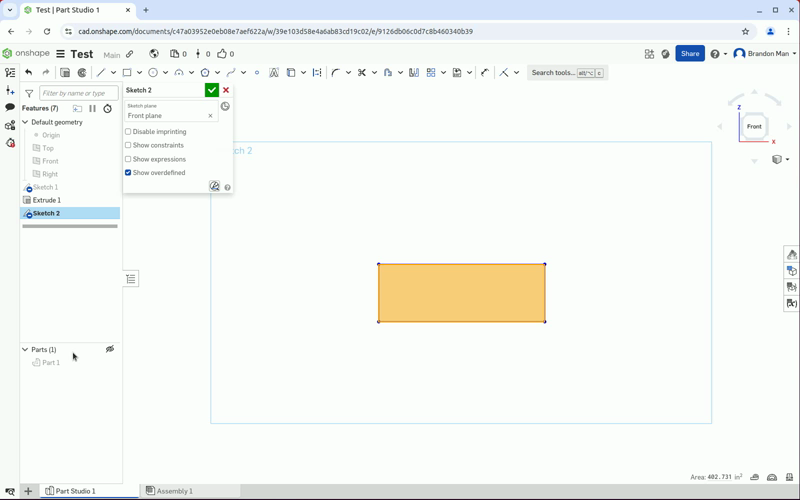
key(shift+e)
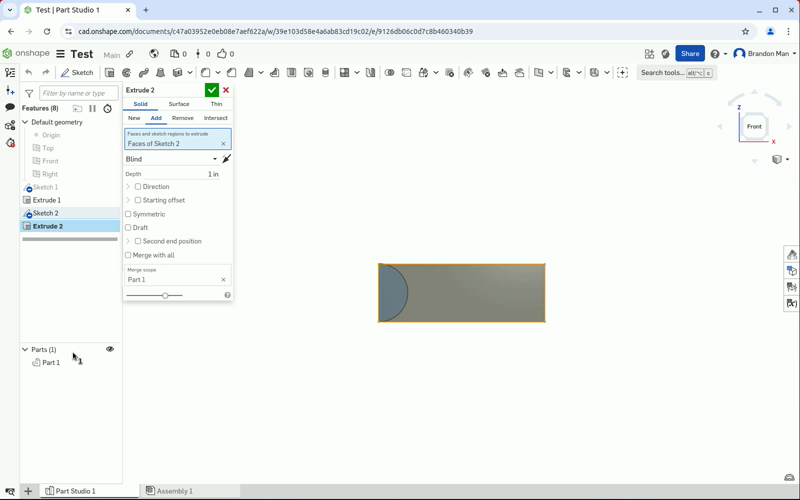
mouse_move(143, 106)
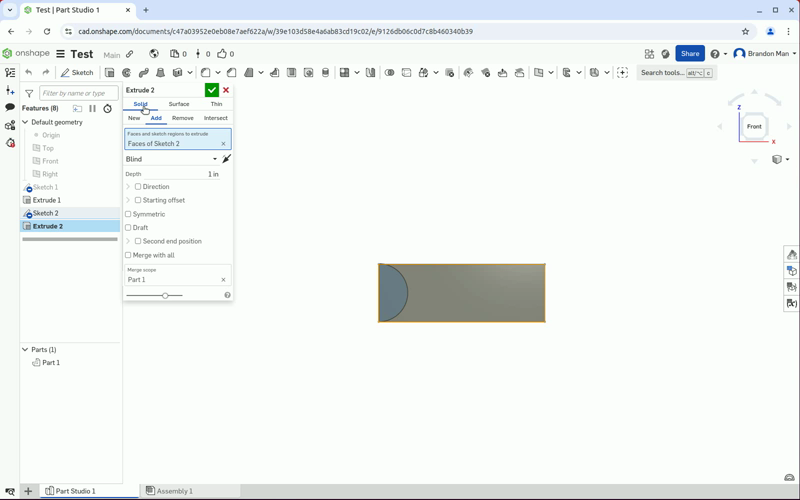
click(143, 106)
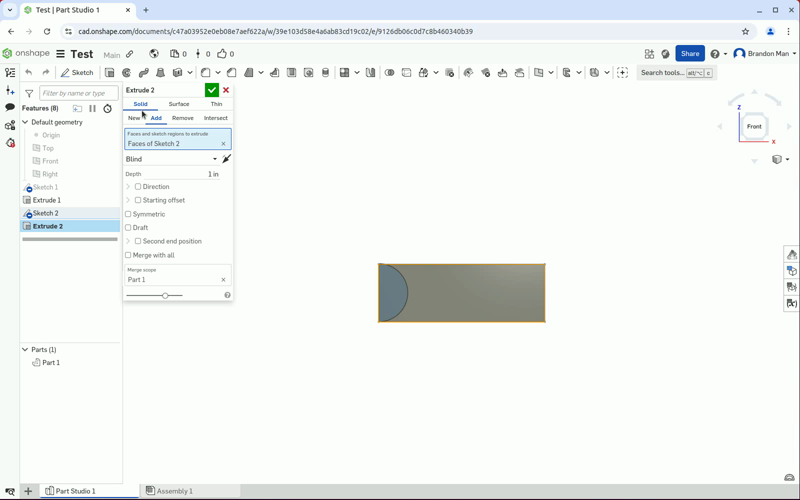
mouse_move(137, 120)
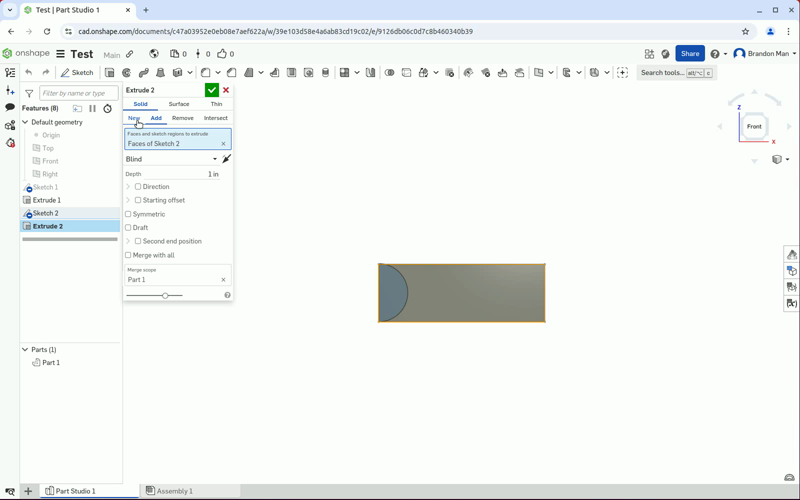
click(137, 120)
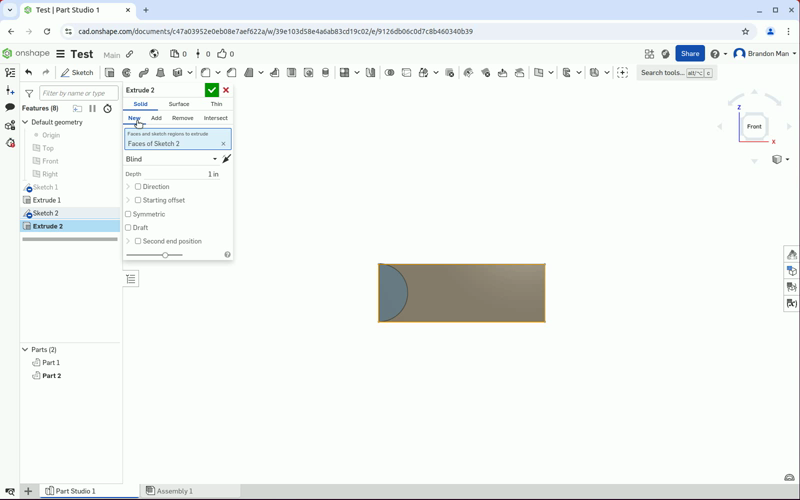
key(tab, 4)
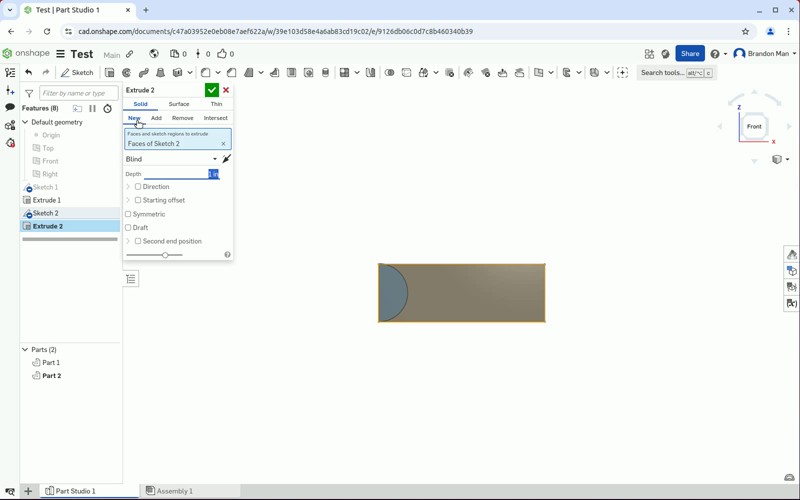
text(8.666)
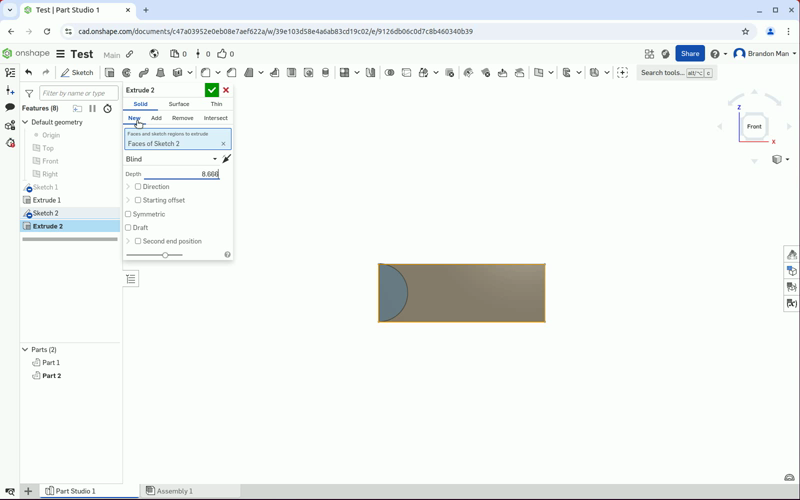
key(enter)
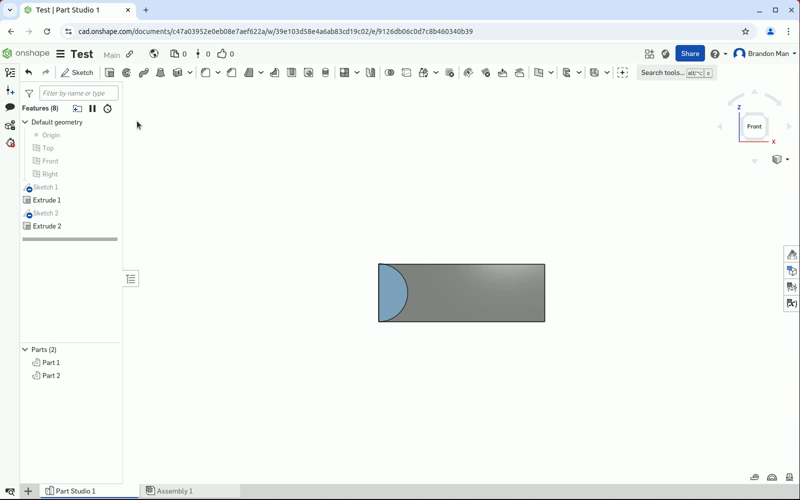
key(shift+h)
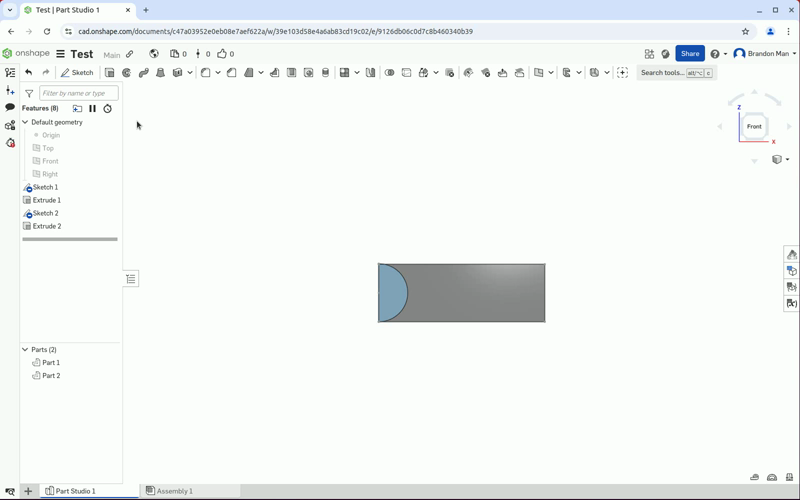
key(shift+h)
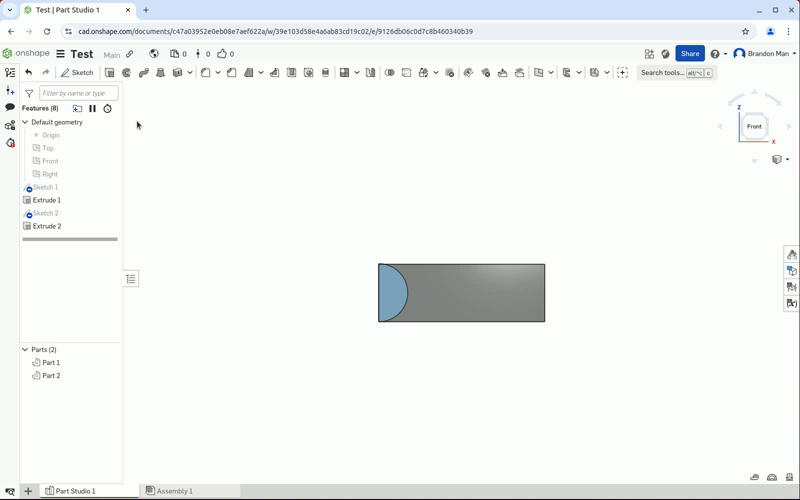
mouse_move(73, 189)
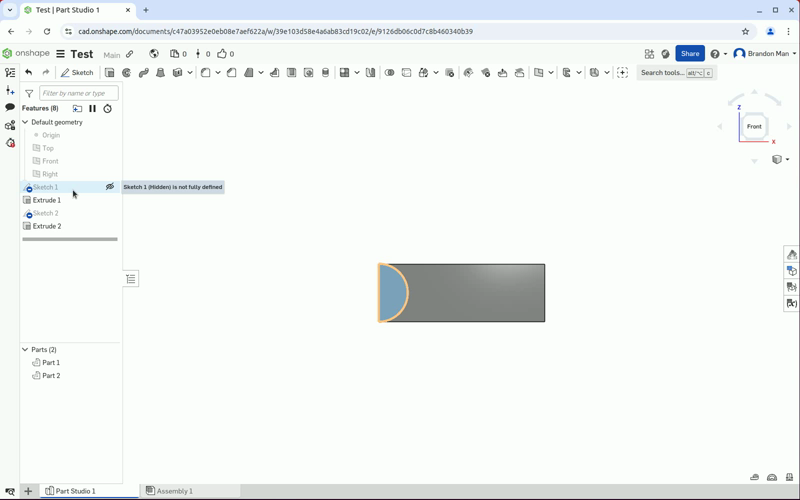
click(73, 189)
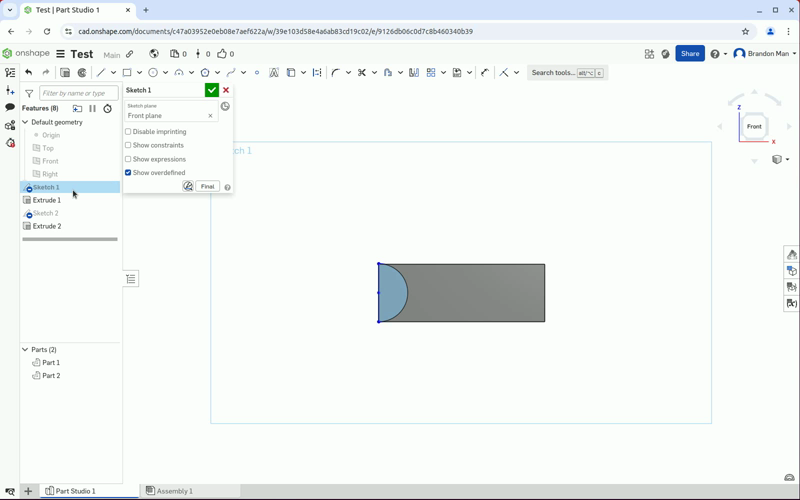
mouse_move(229, 92)
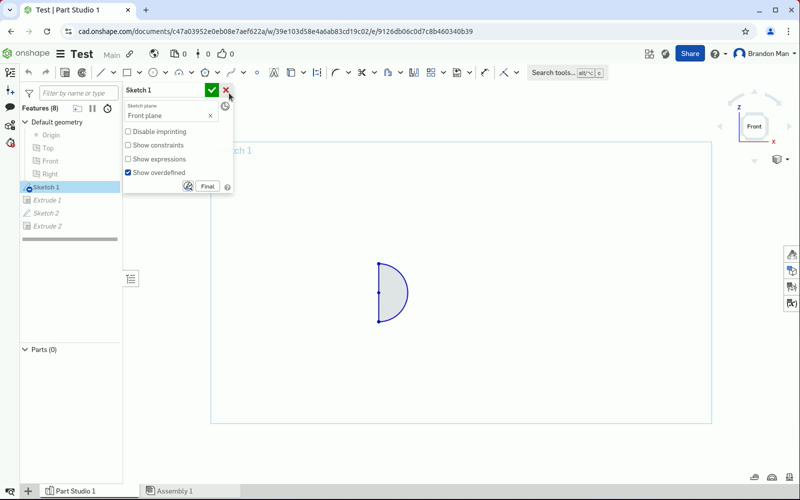
click(229, 92)
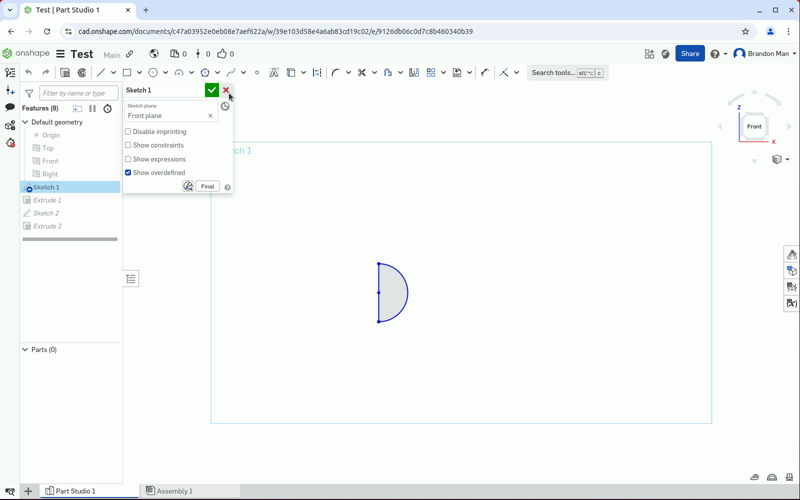
key(shift+s)
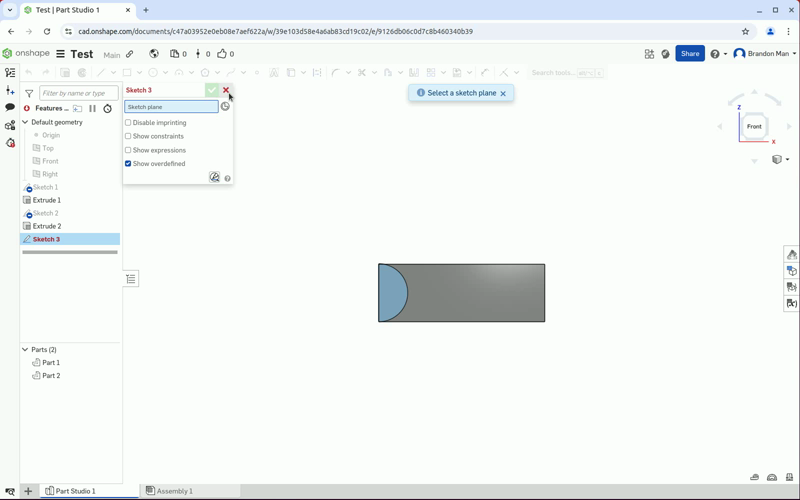
mouse_move(73, 163)
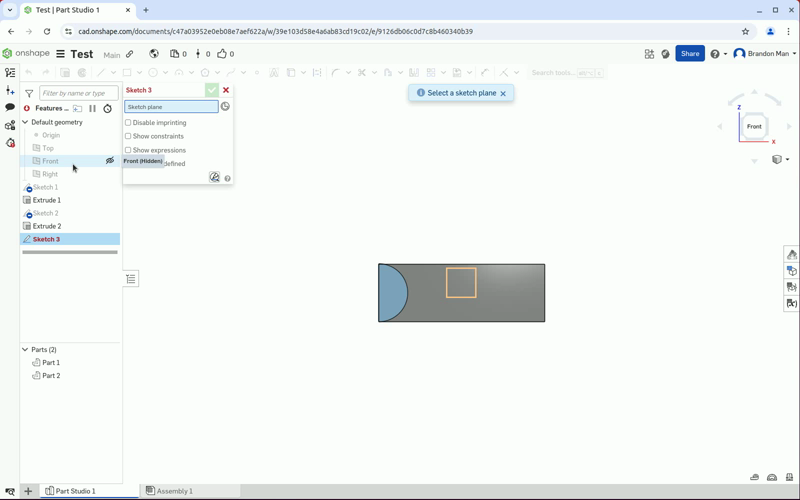
click(73, 163)
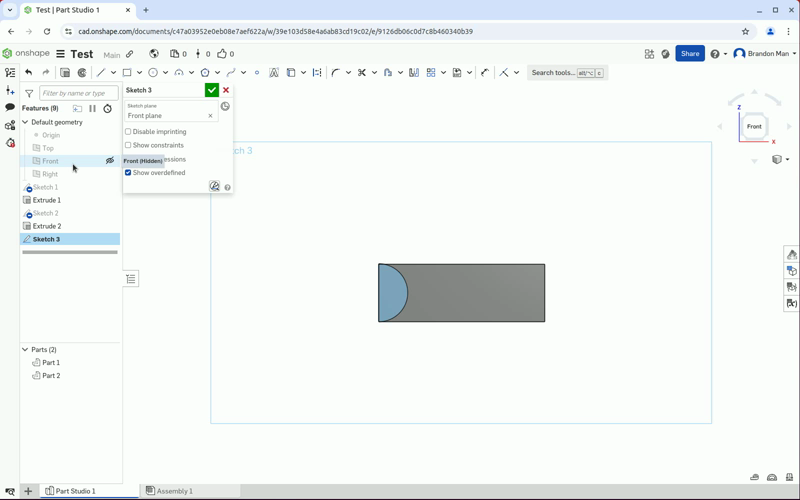
mouse_move(73, 352)
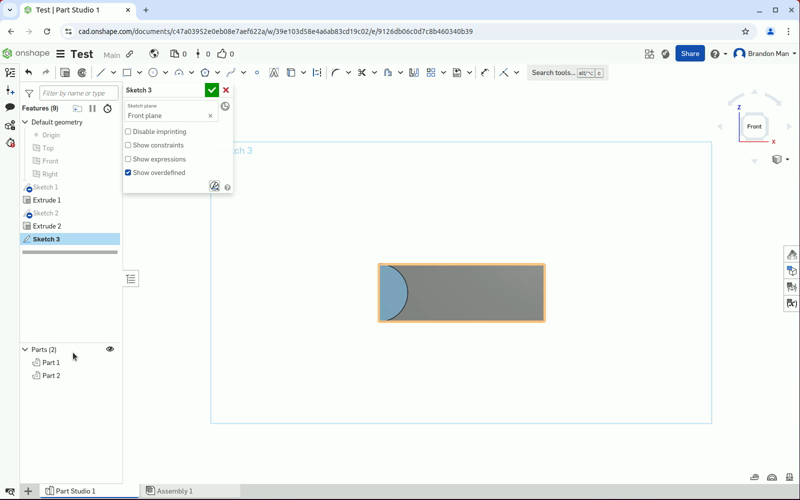
key(y)
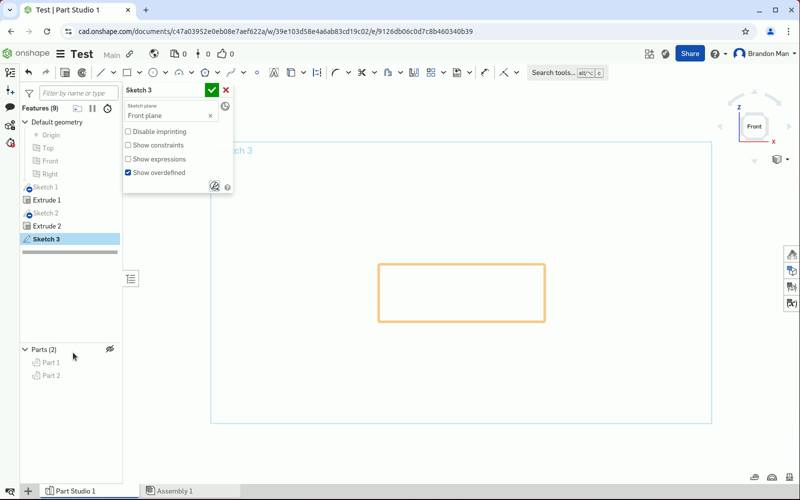
key(a)
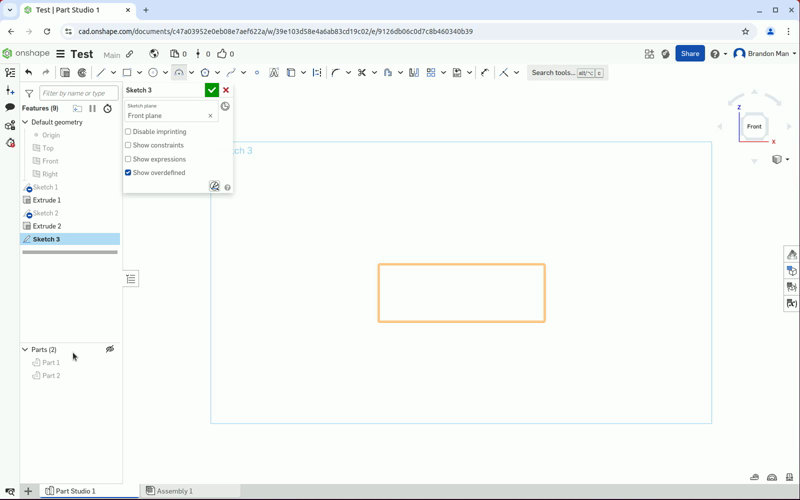
key_down(shift)
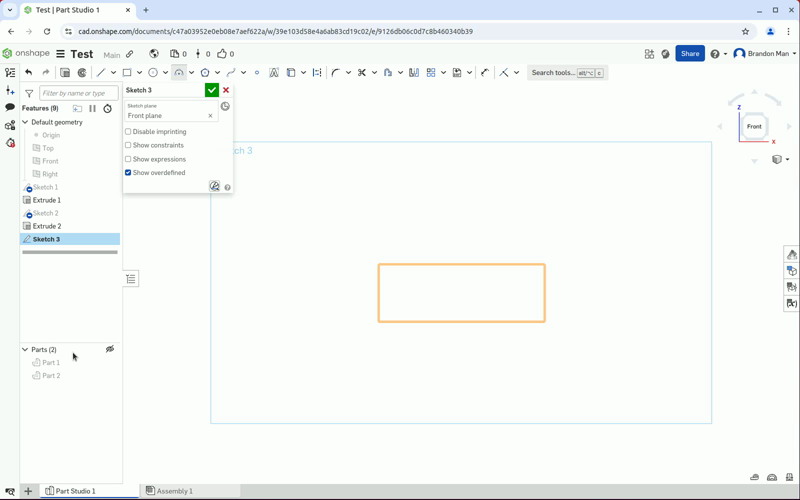
mouse_move(545, 321)
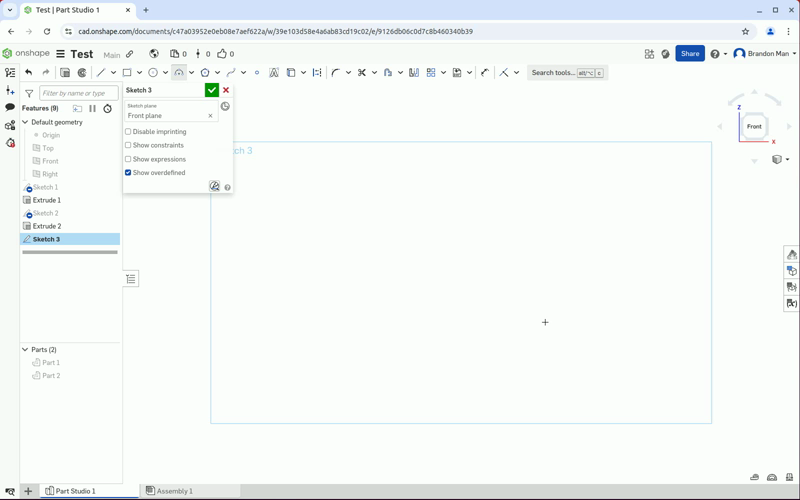
click(545, 321)
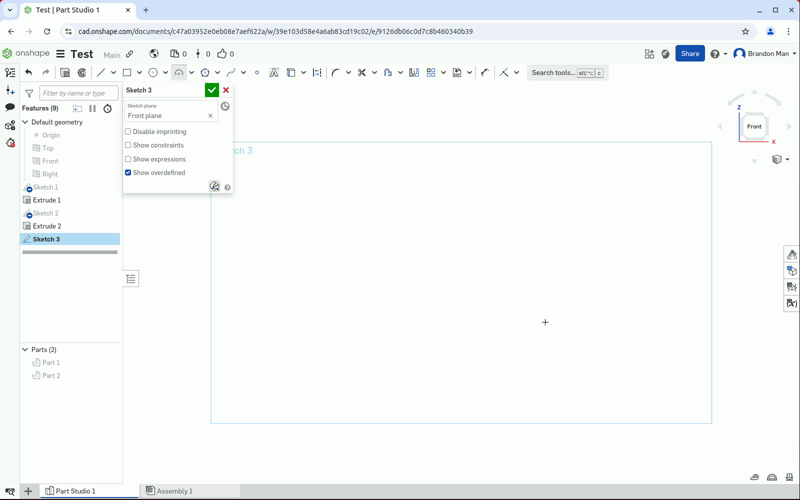
key_up(shift)
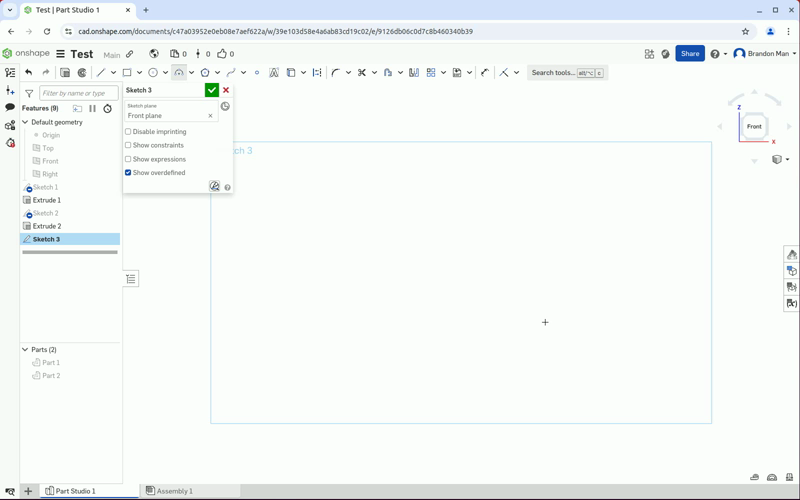
key_down(shift)
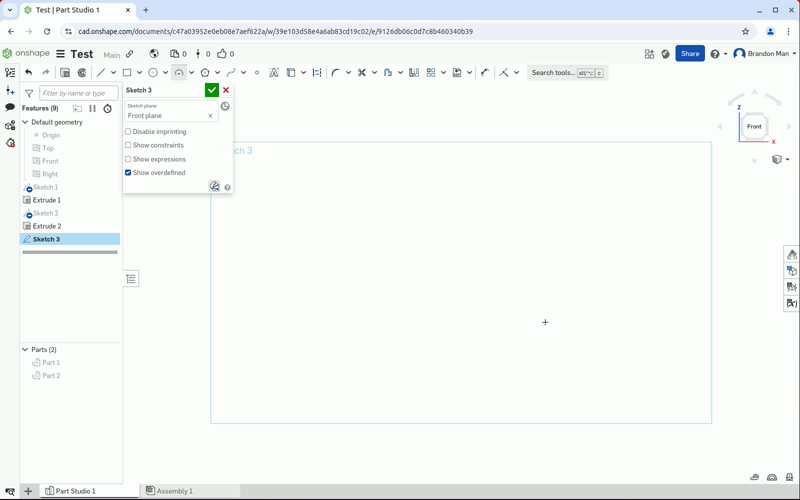
mouse_move(545, 263)
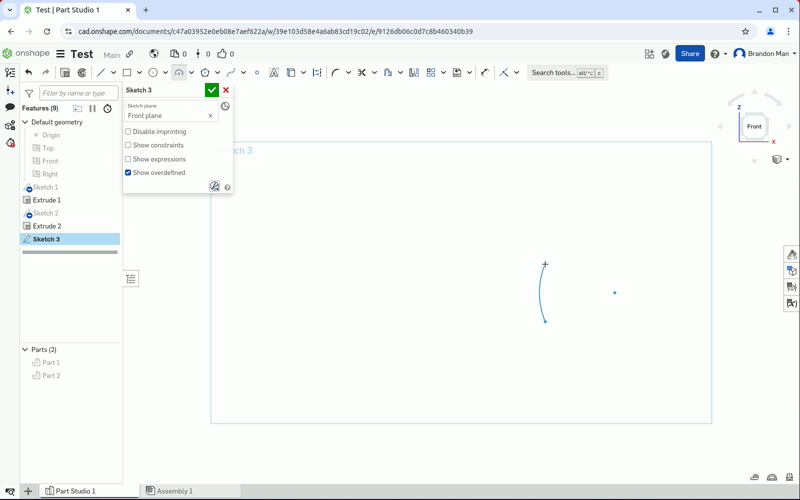
click(545, 263)
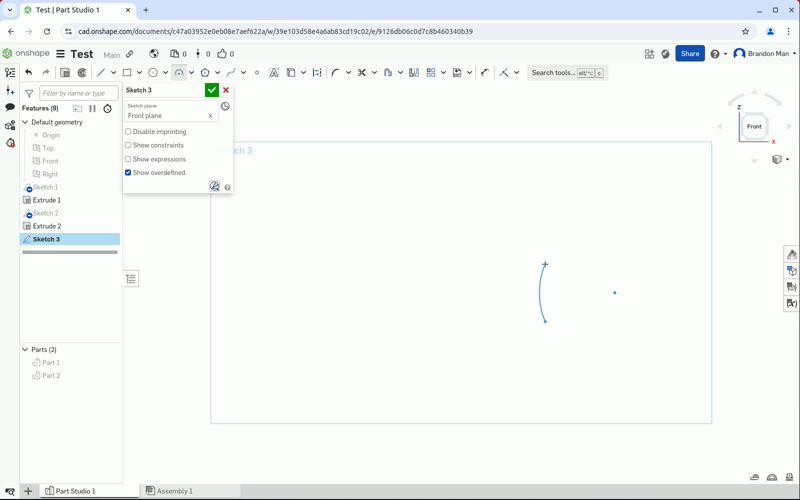
mouse_move(574, 292)
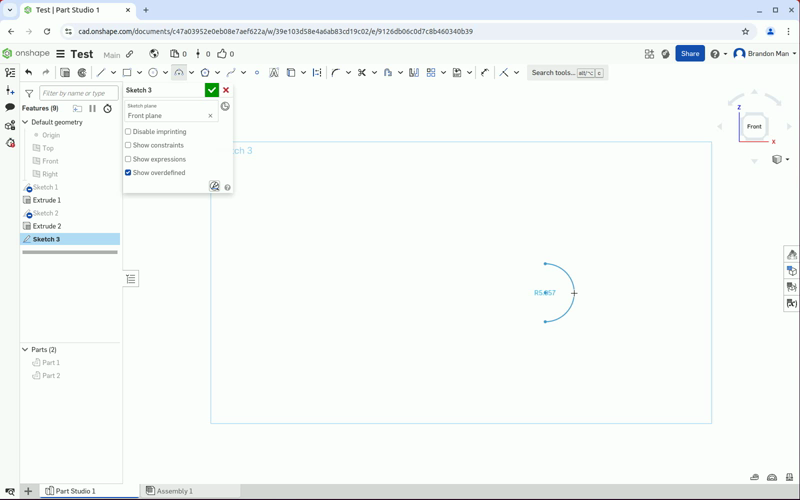
click(574, 292)
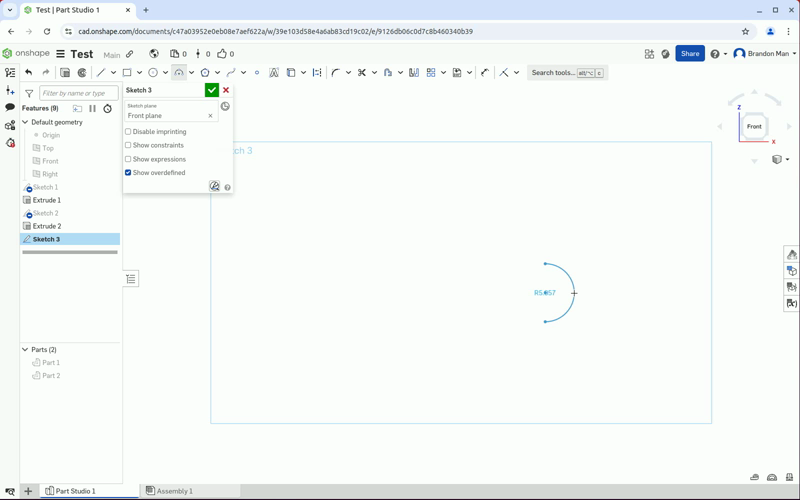
key_up(shift)
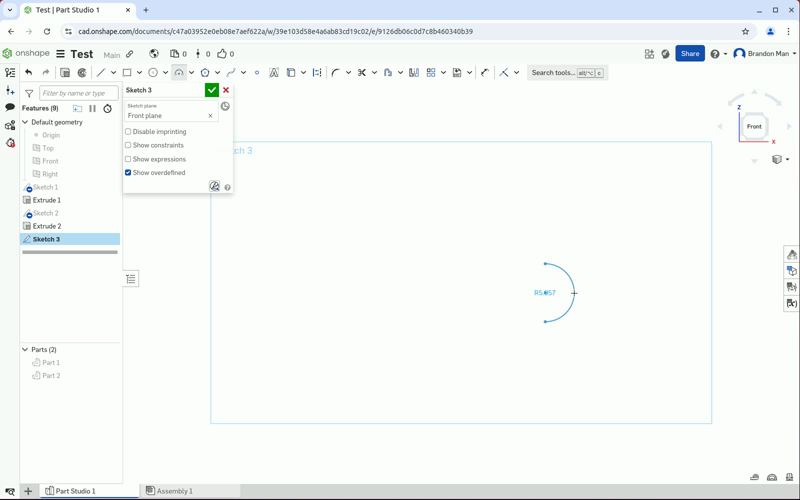
key(esc)
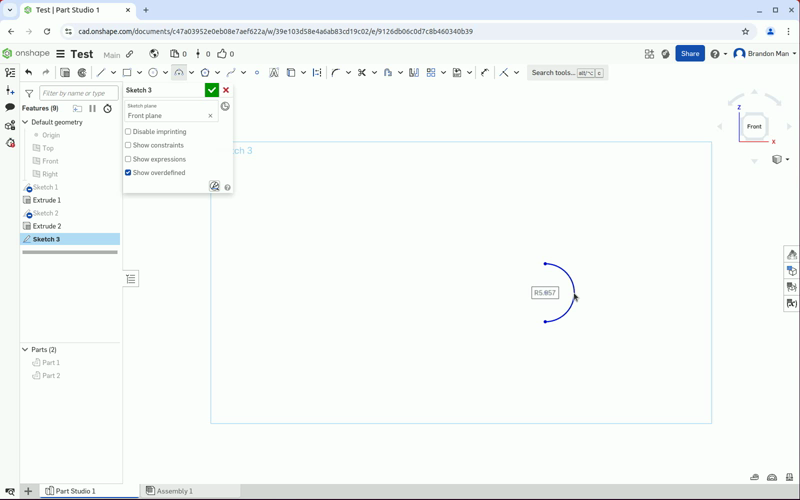
key(l)
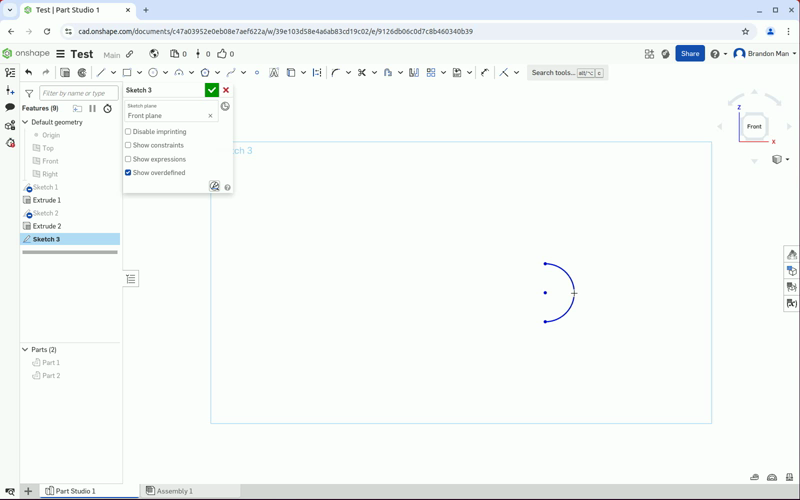
mouse_move(545, 263)
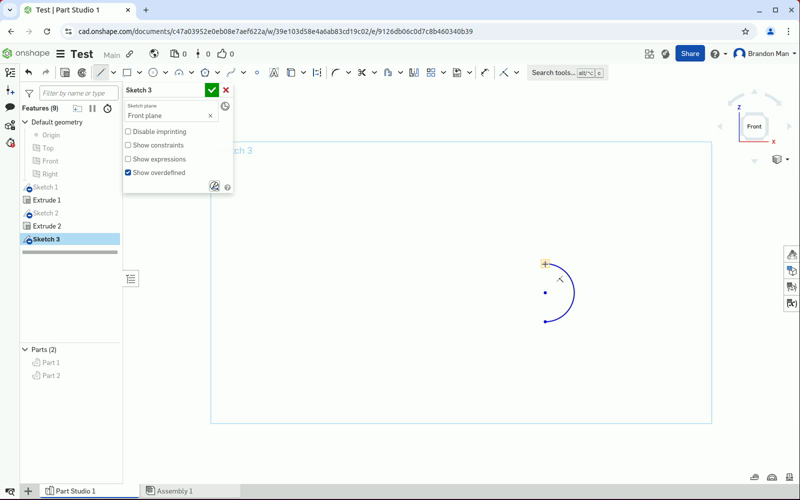
click(545, 263)
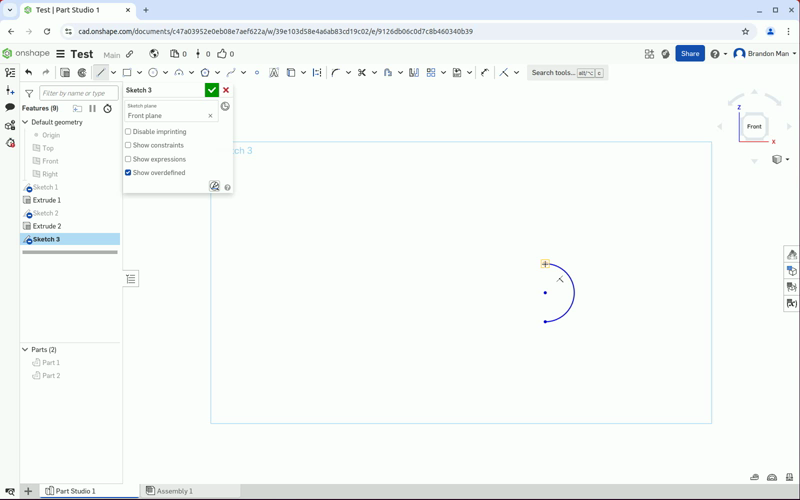
mouse_move(575, 263)
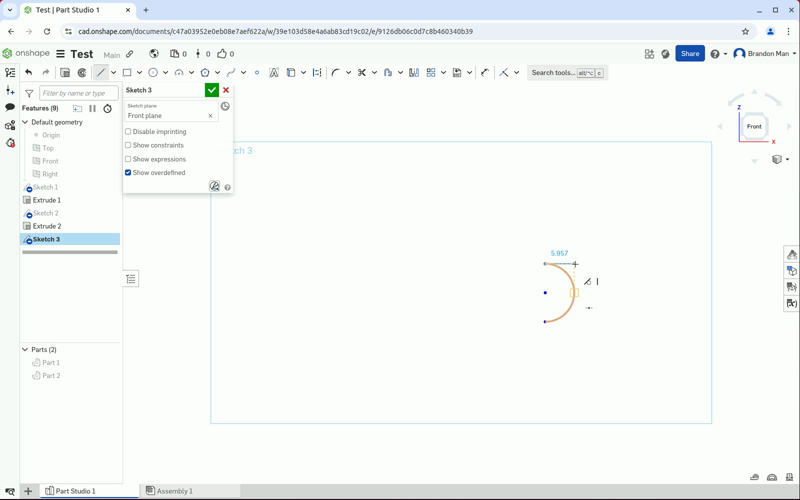
key_down(shift)
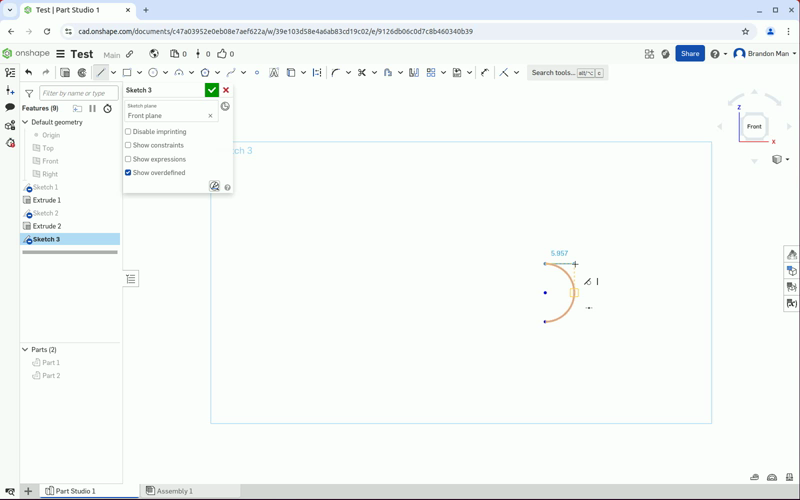
mouse_move(545, 321)
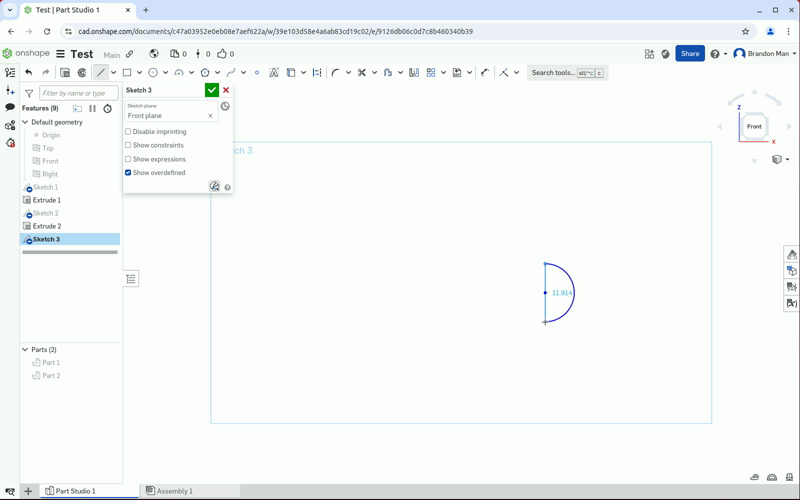
key_up(shift)
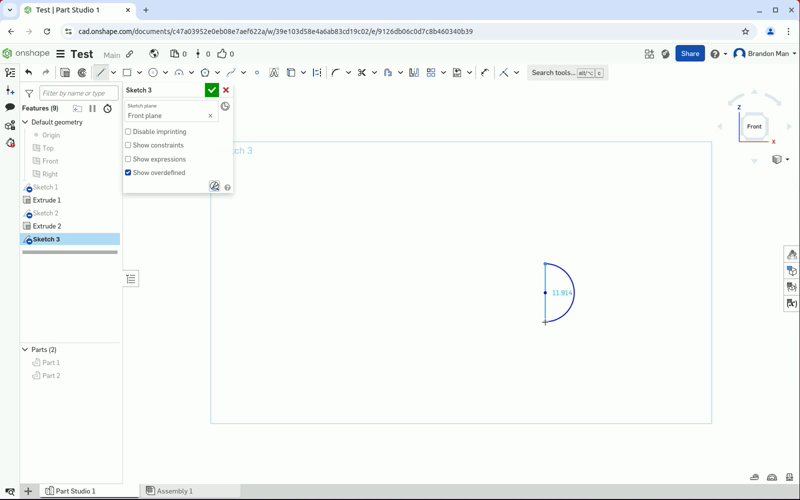
click(545, 321)
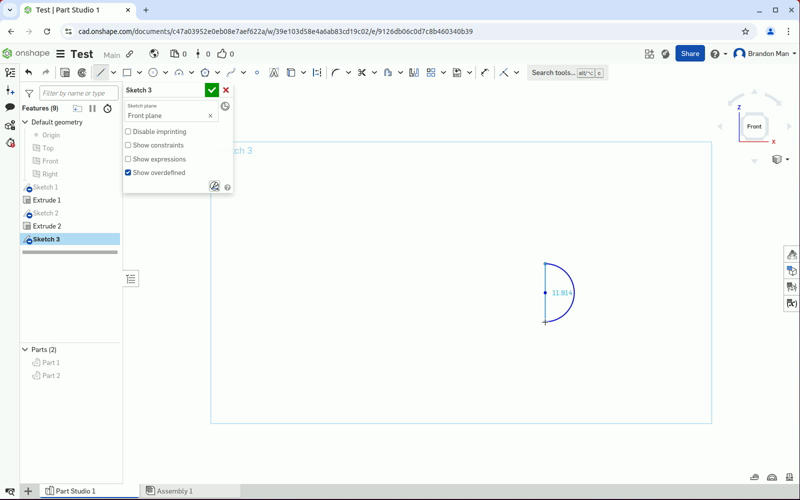
key(esc)
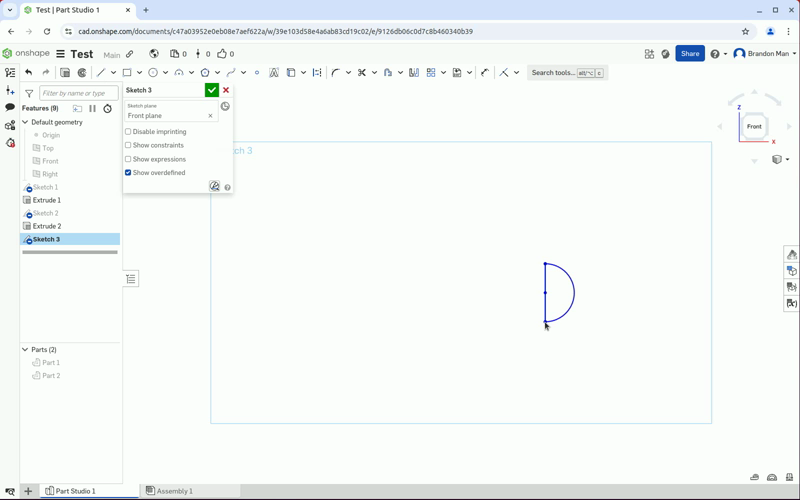
mouse_move(559, 294)
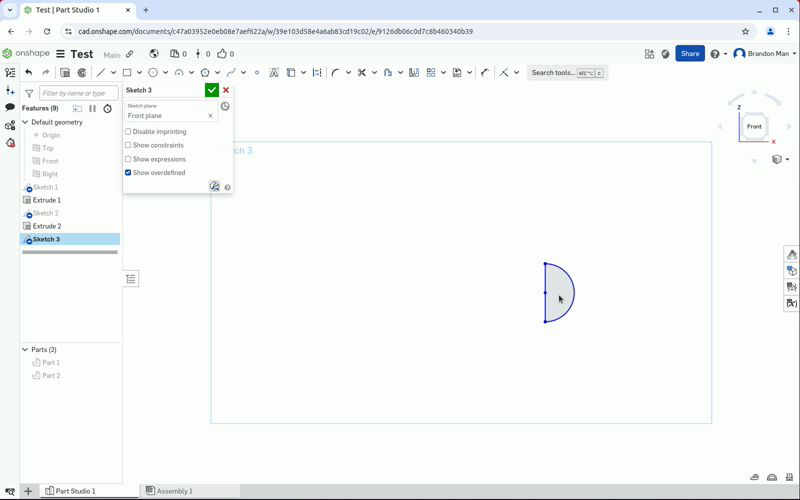
scroll(6)
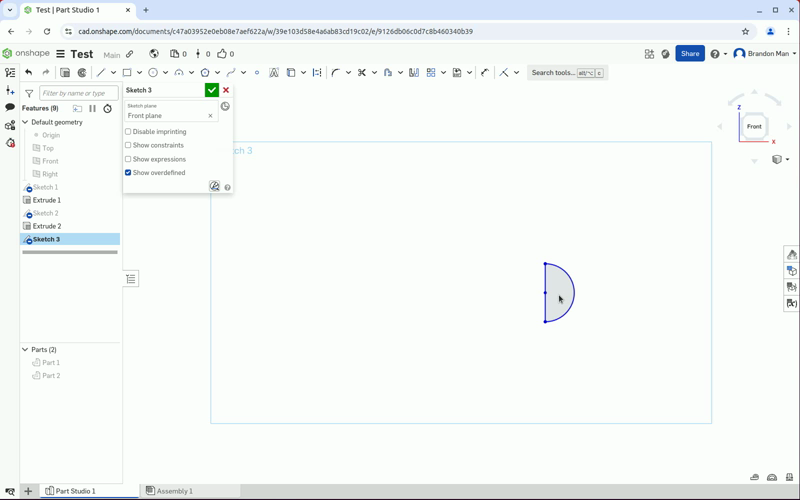
scroll(6)
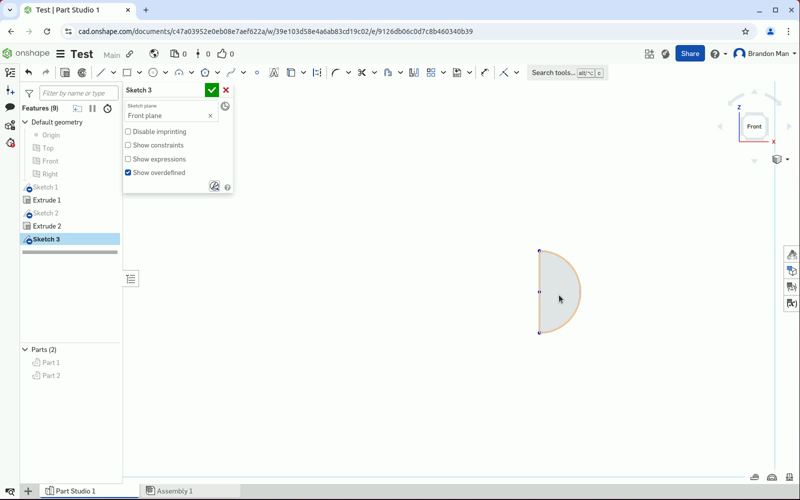
scroll(6)
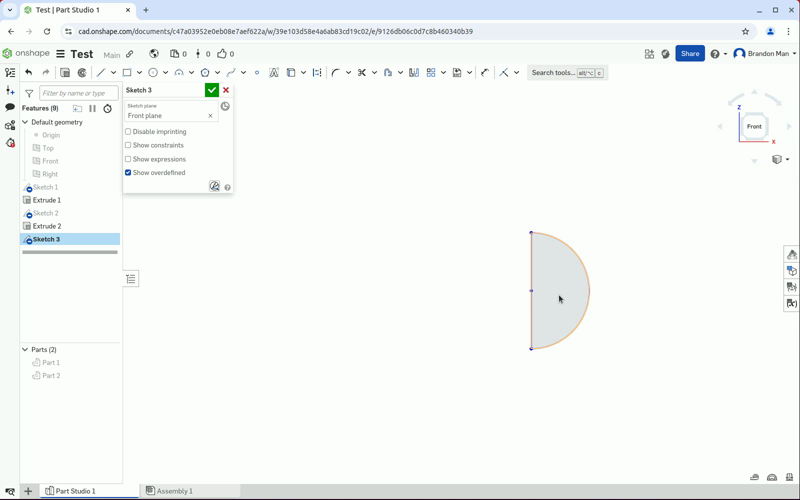
scroll(6)
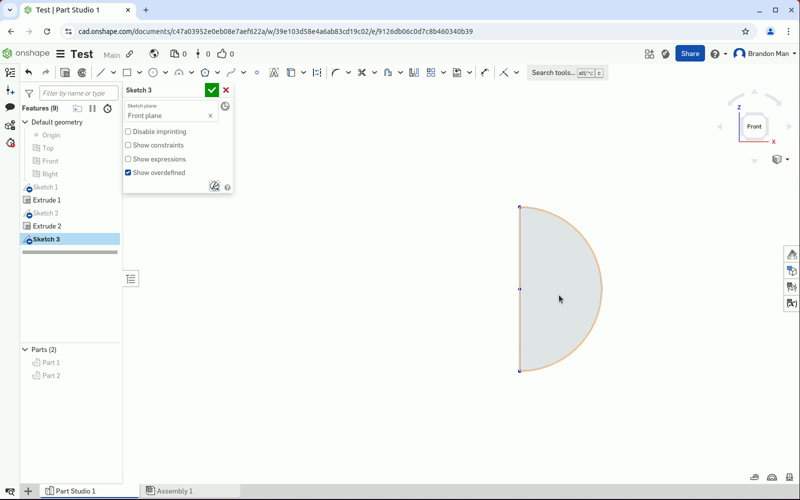
scroll(6)
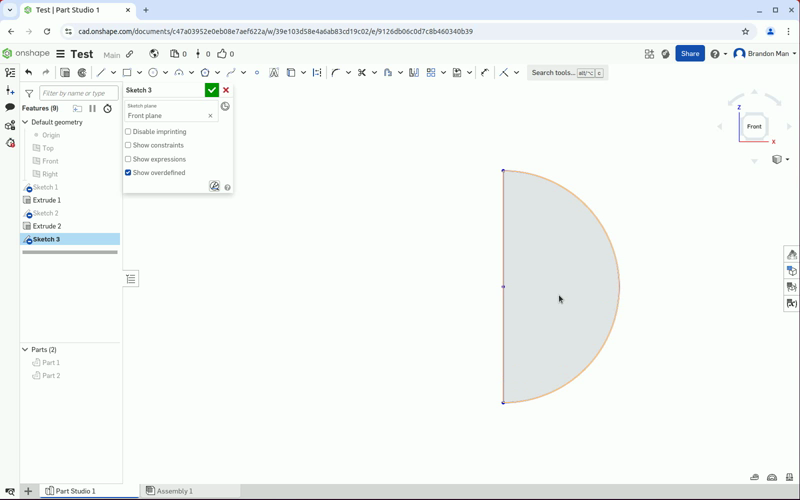
scroll(6)
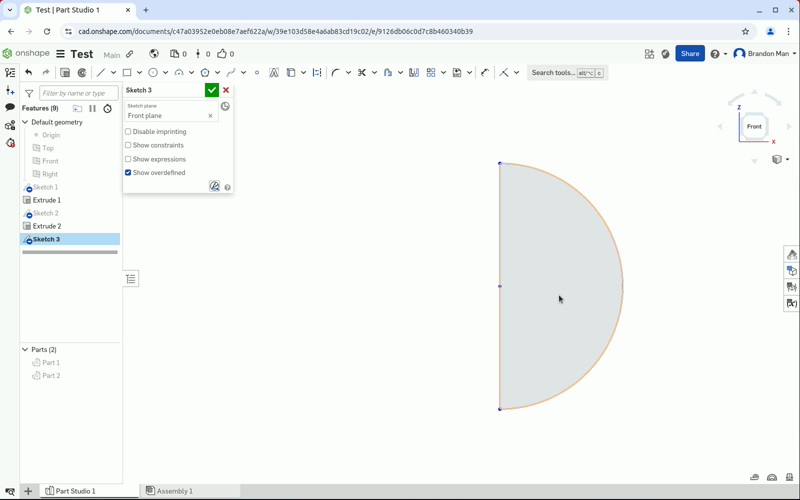
scroll(6)
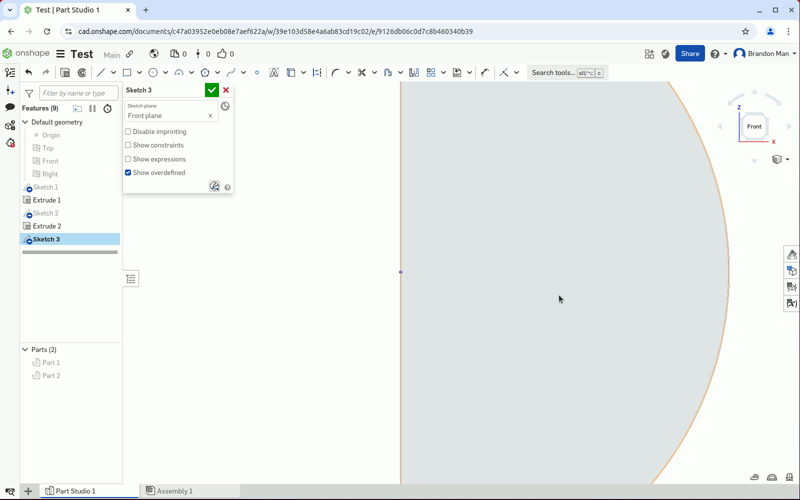
click(559, 294)
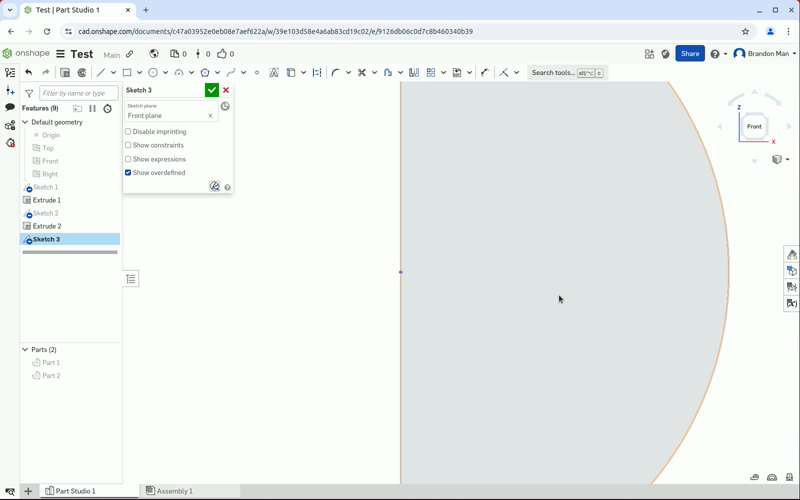
scroll(-6)
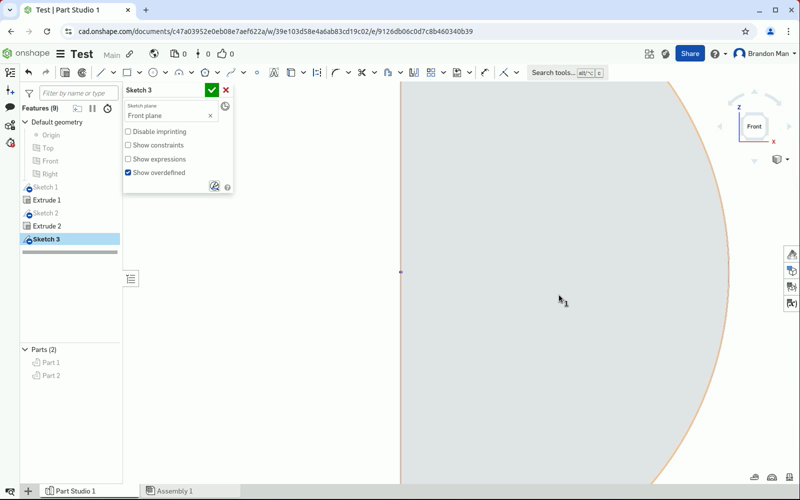
scroll(-6)
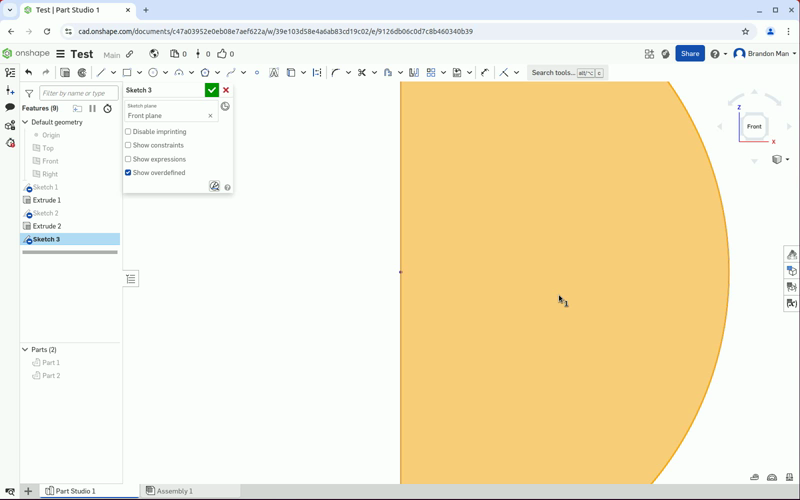
scroll(-6)
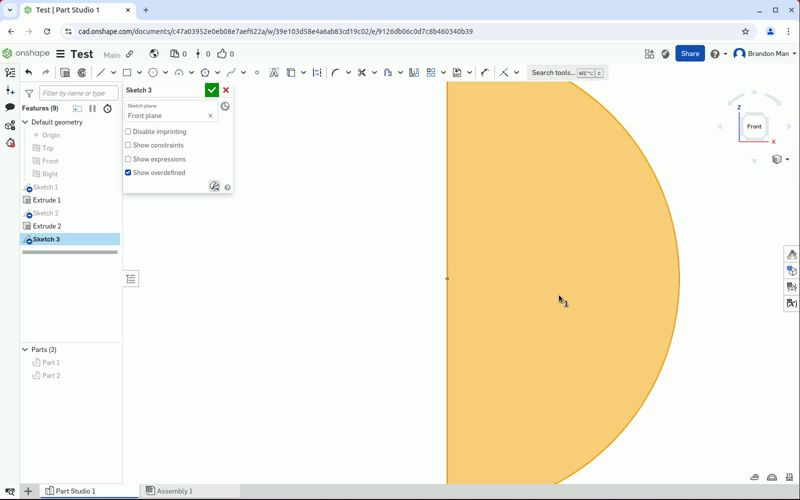
scroll(-6)
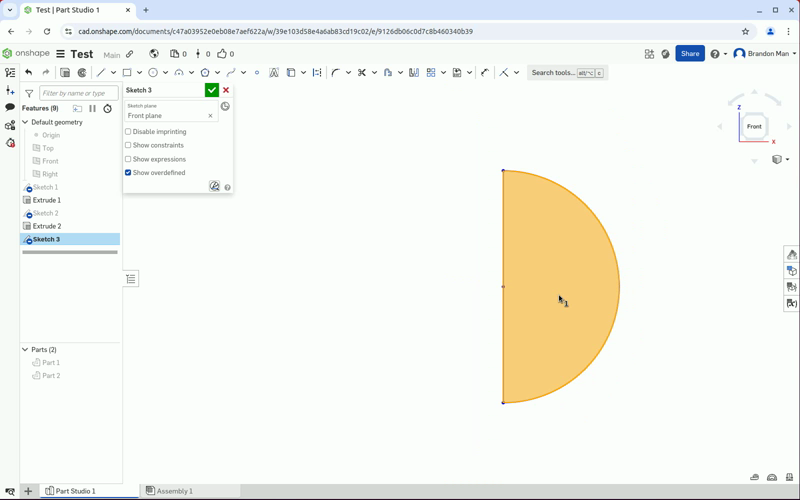
scroll(-6)
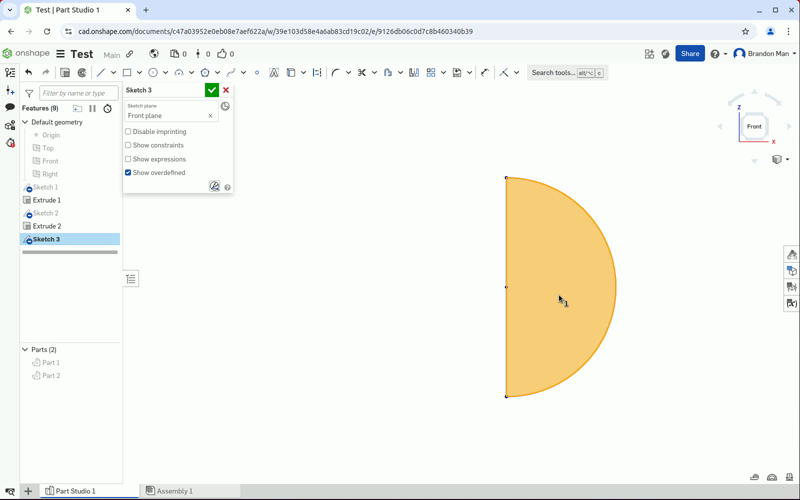
scroll(-6)
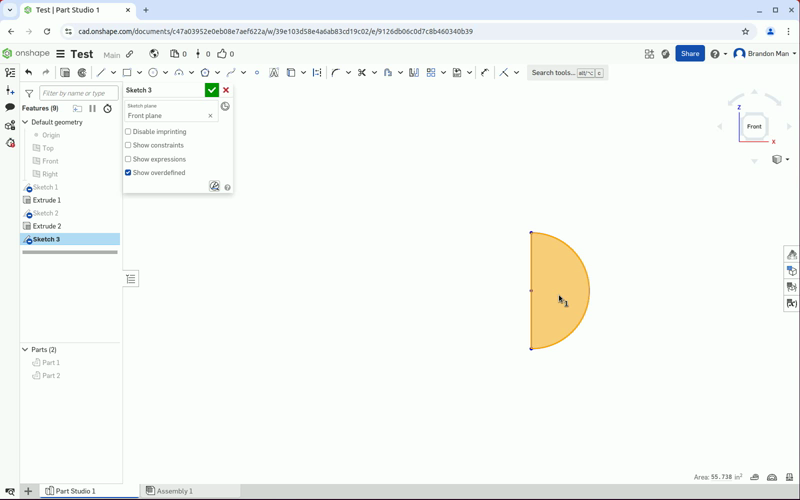
scroll(-6)
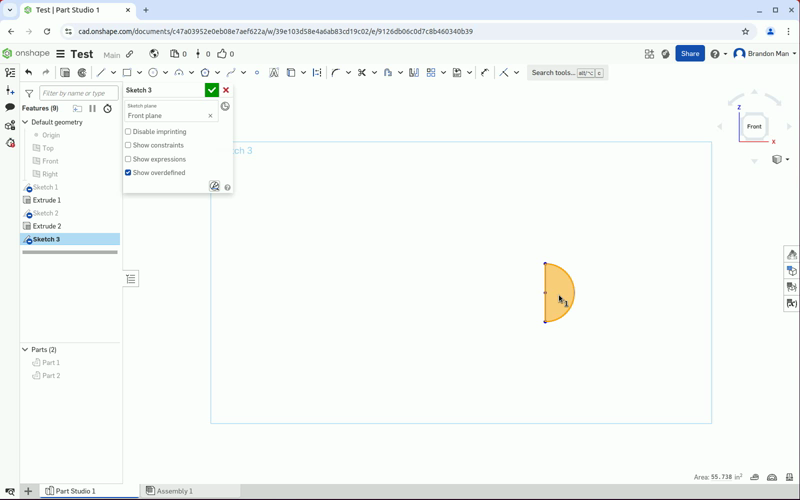
mouse_move(73, 352)
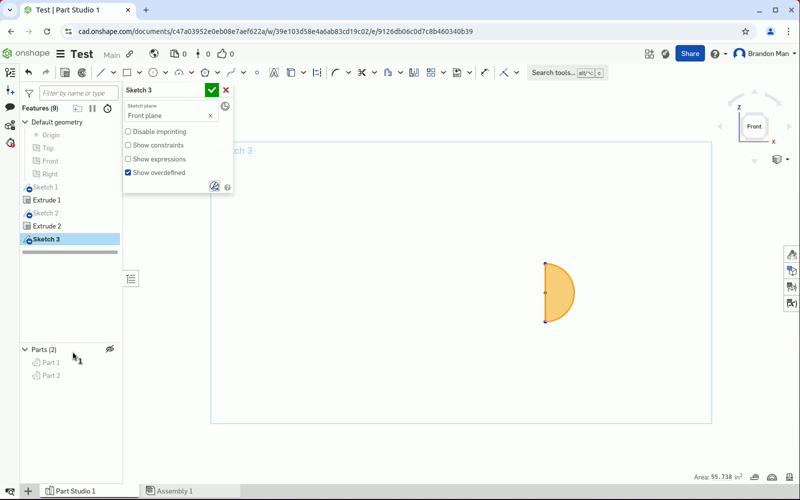
key(shift+y)
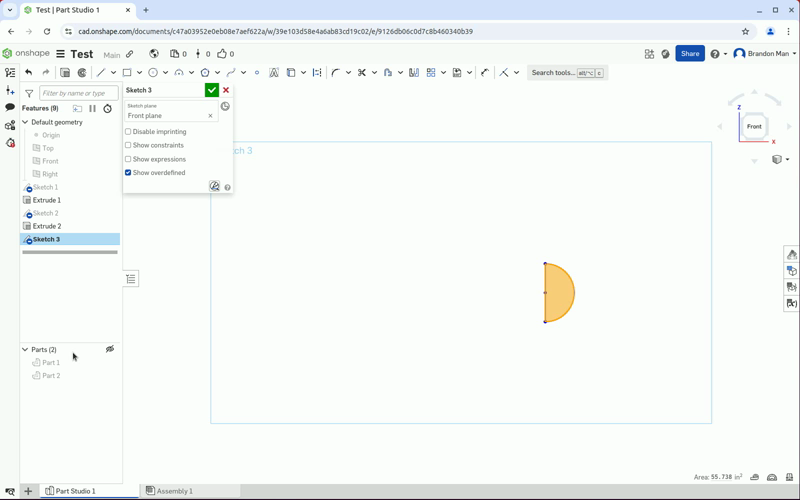
key(shift+e)
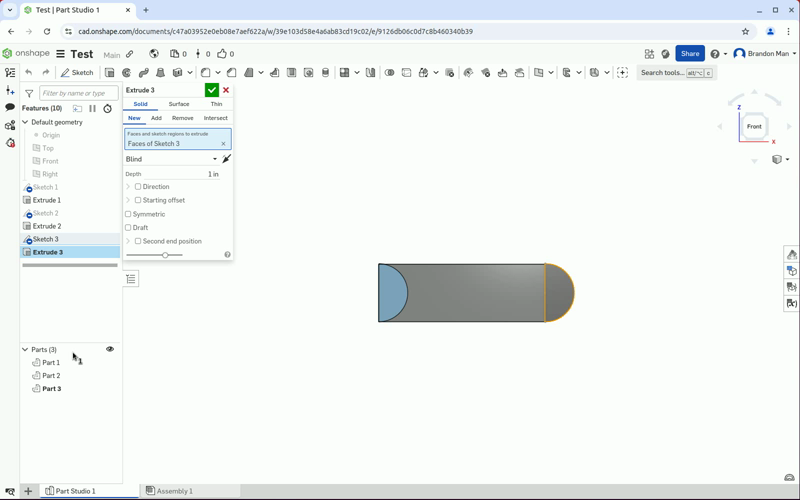
mouse_move(143, 106)
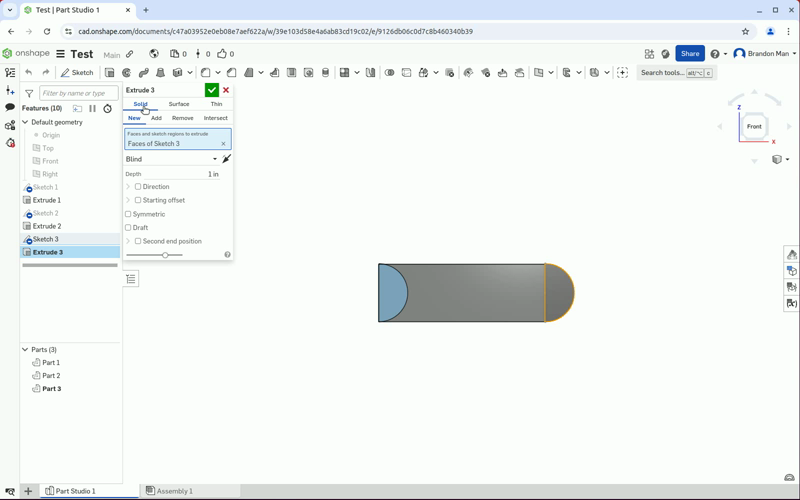
click(143, 106)
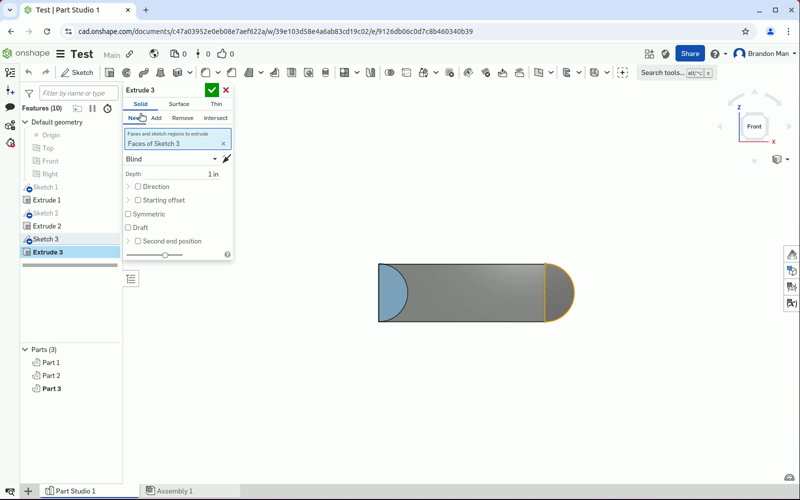
mouse_move(137, 120)
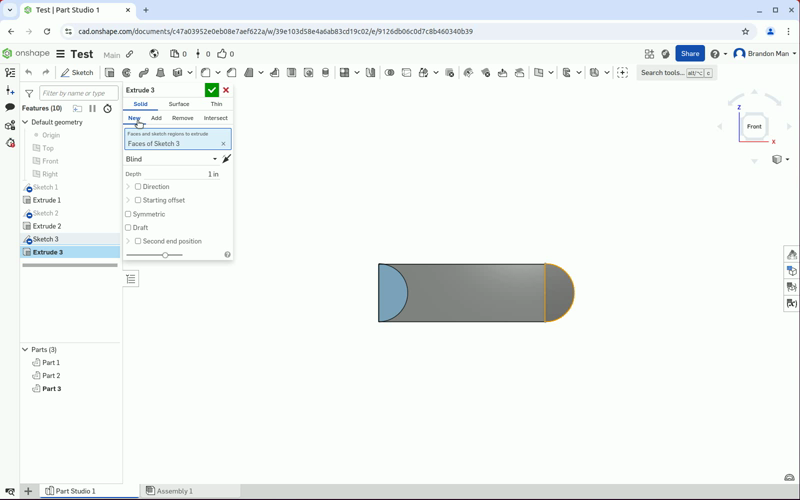
click(137, 120)
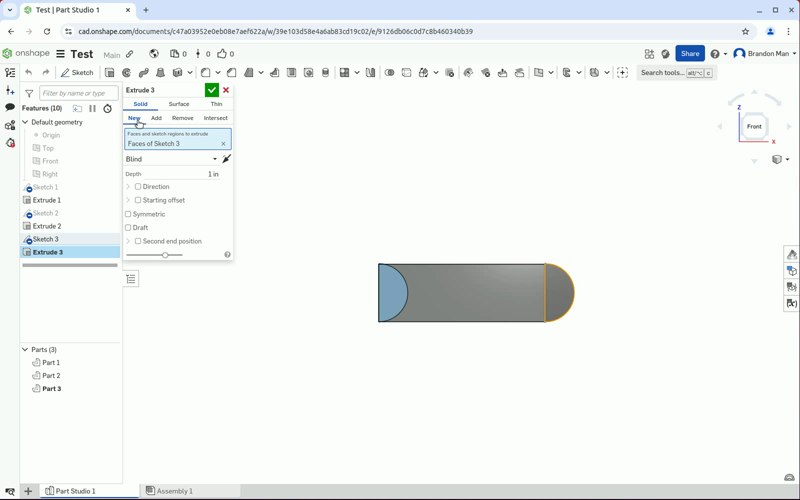
key(tab, 4)
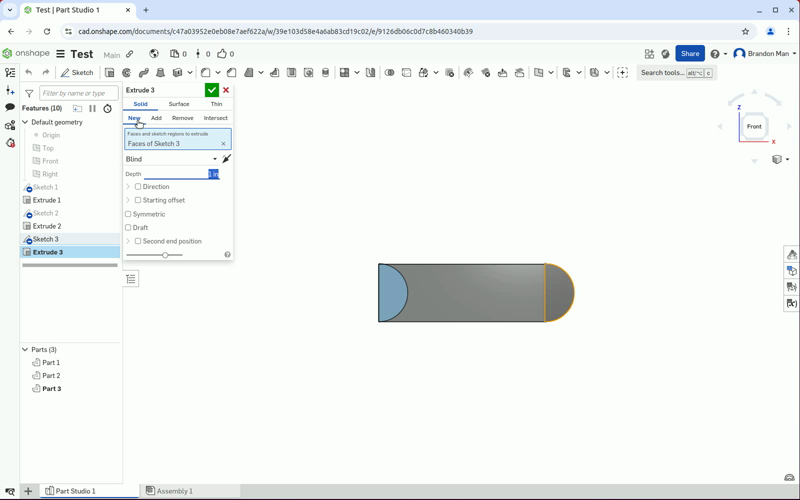
text(8.666)
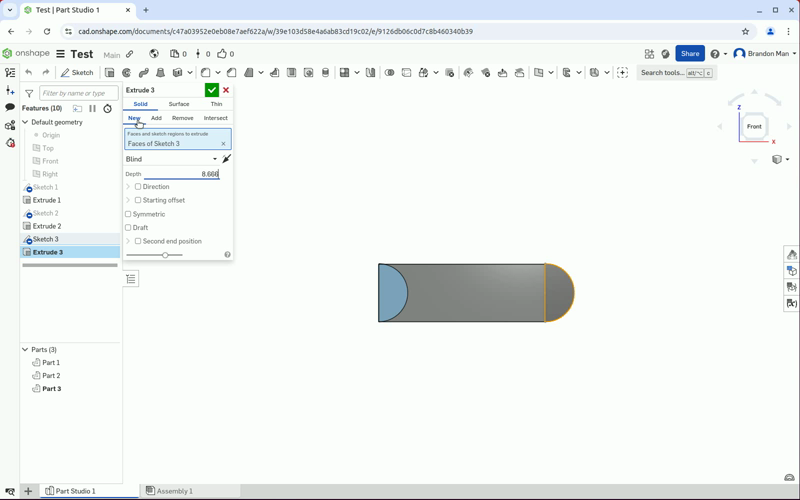
key(enter)
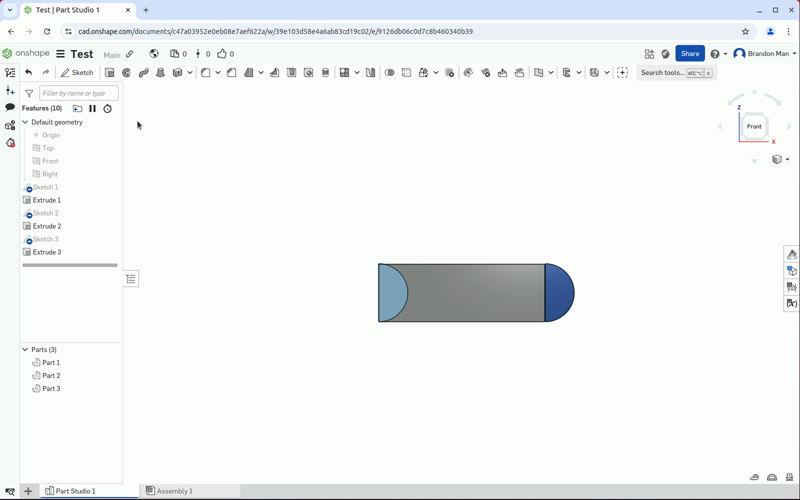
key(shift+h)
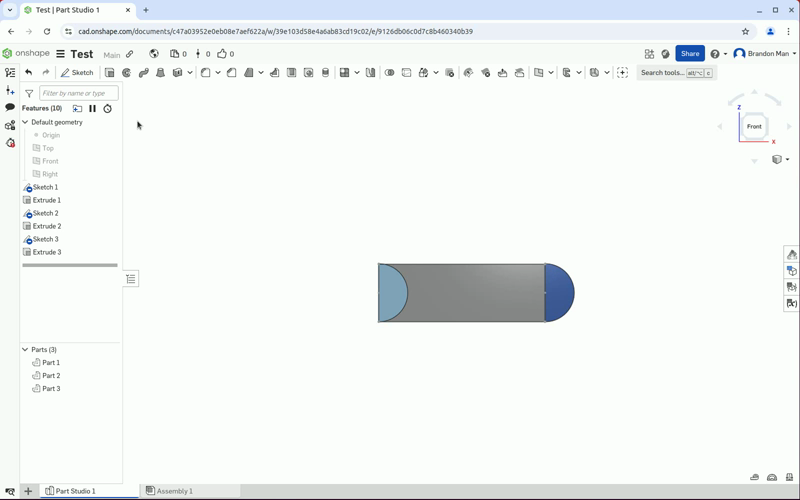
key(shift+h)
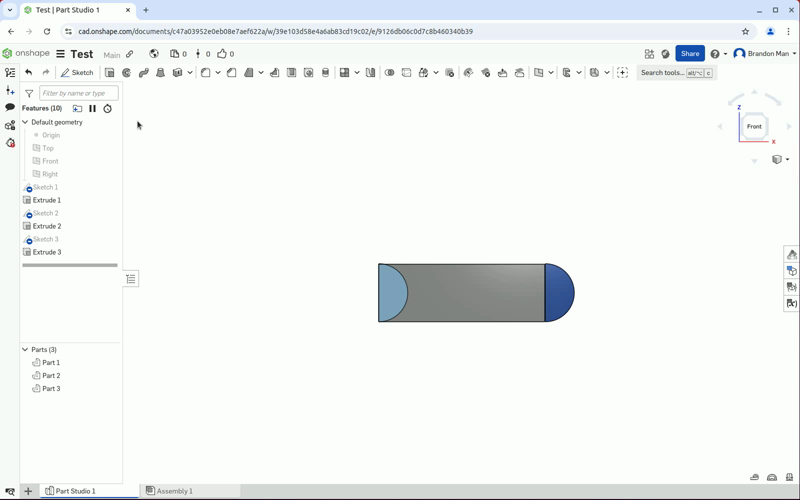
mouse_move(73, 189)
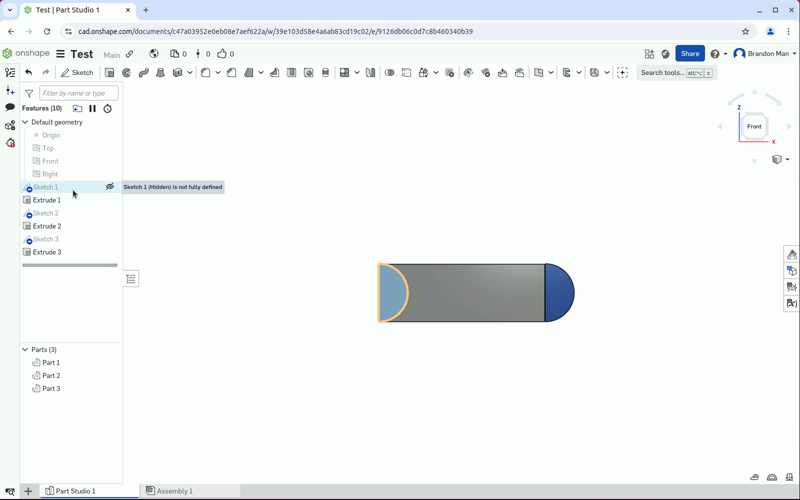
click(73, 189)
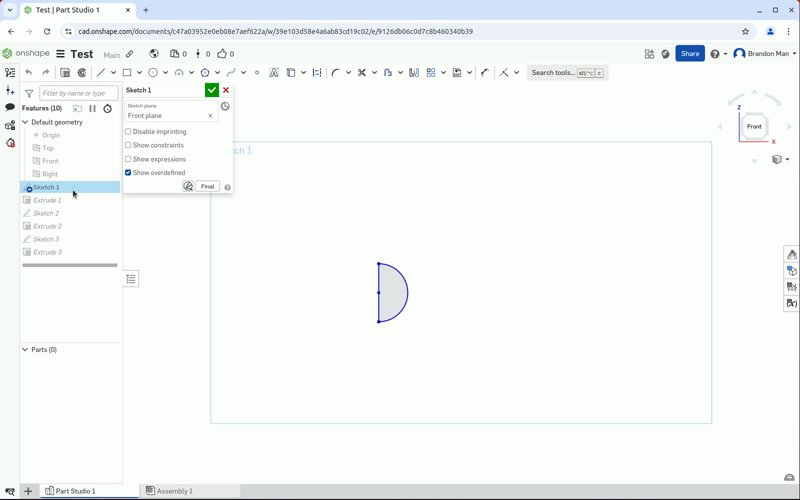
mouse_move(229, 92)
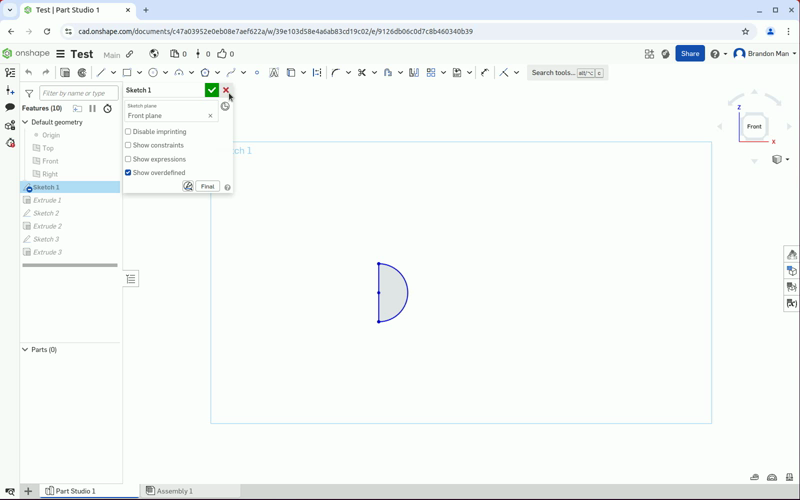
click(229, 92)
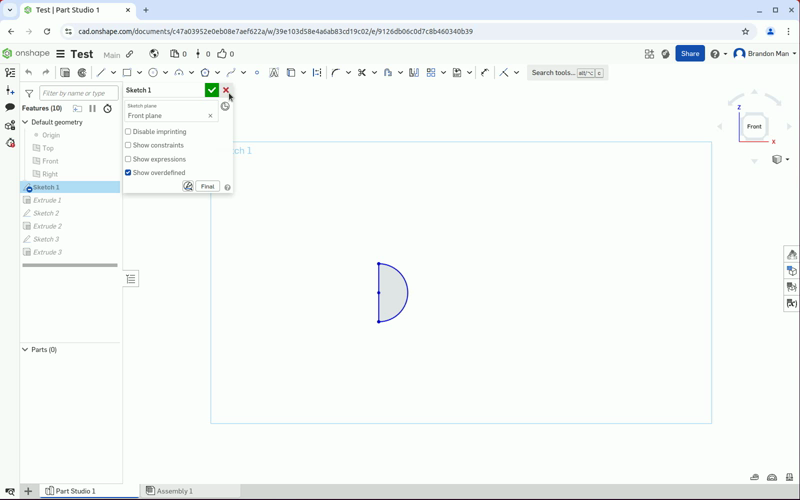
key(shift+s)
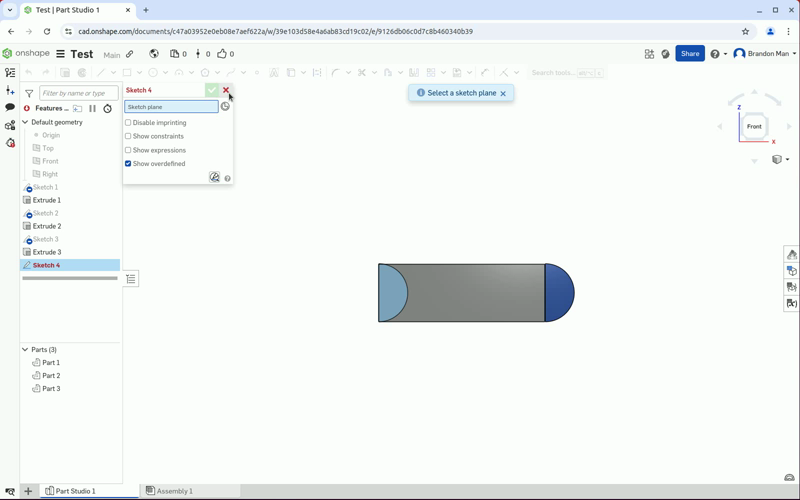
mouse_move(73, 163)
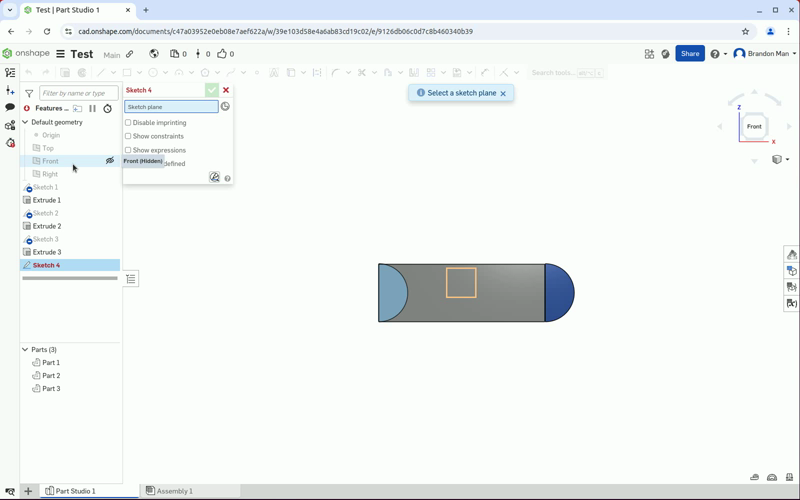
click(73, 163)
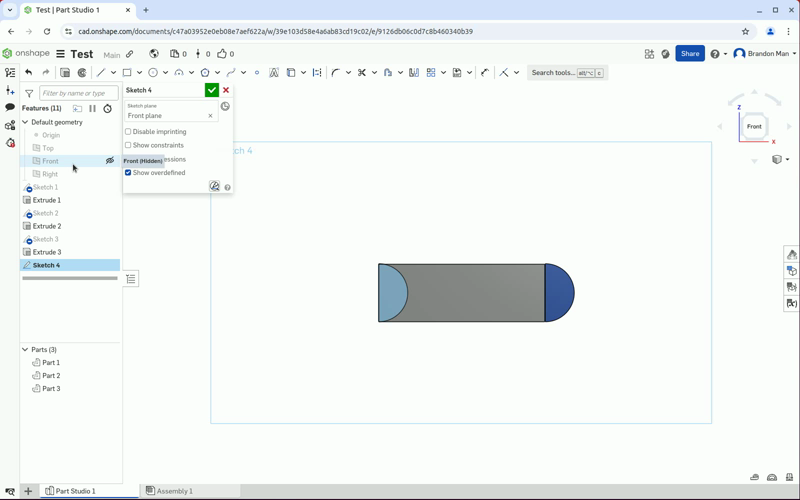
mouse_move(73, 352)
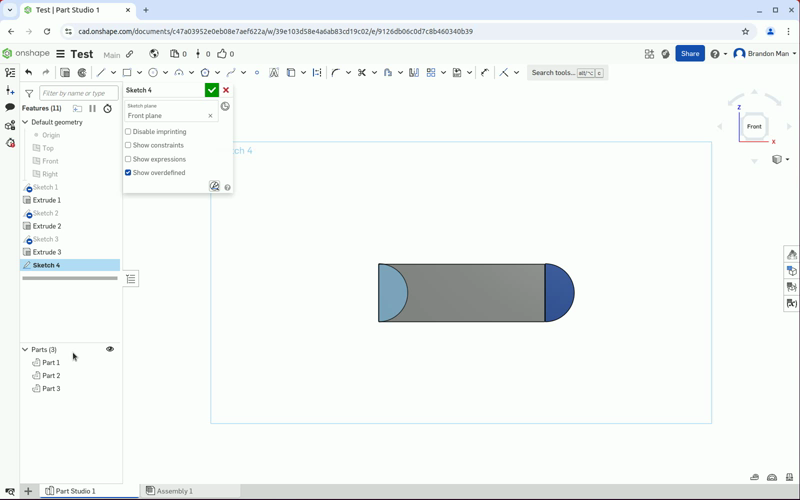
key(y)
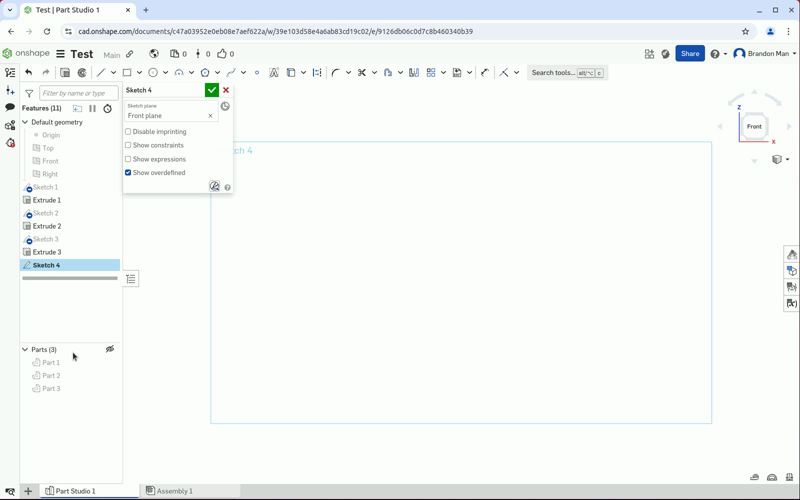
key(c)
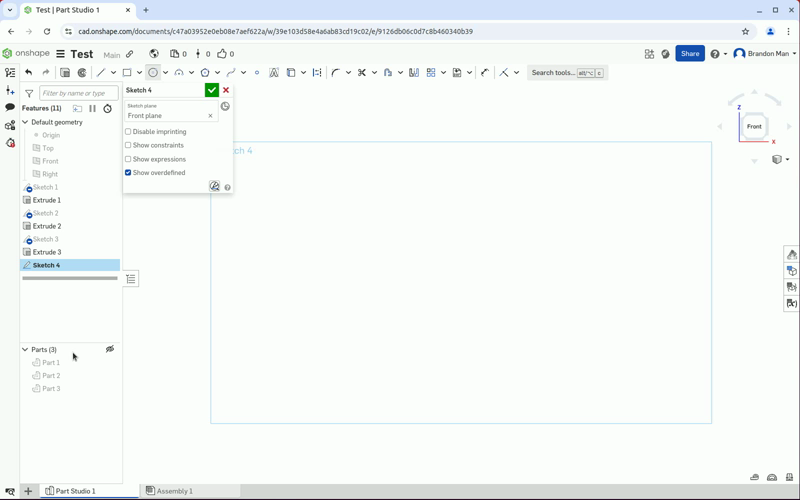
key_down(shift)
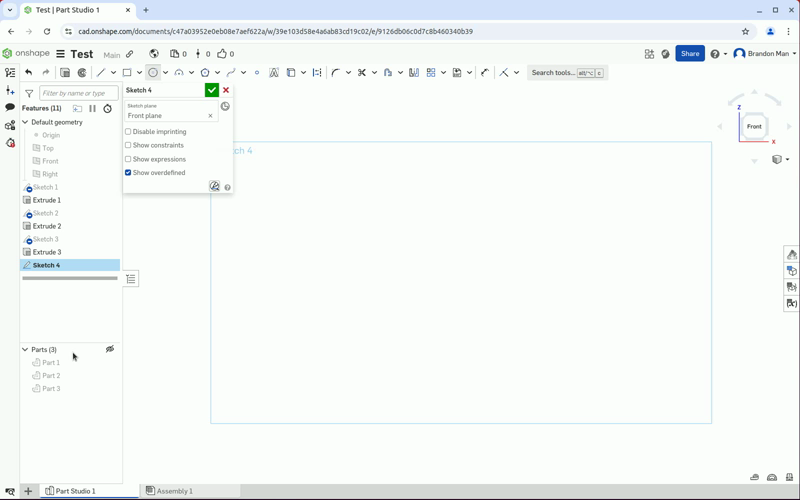
mouse_move(374, 292)
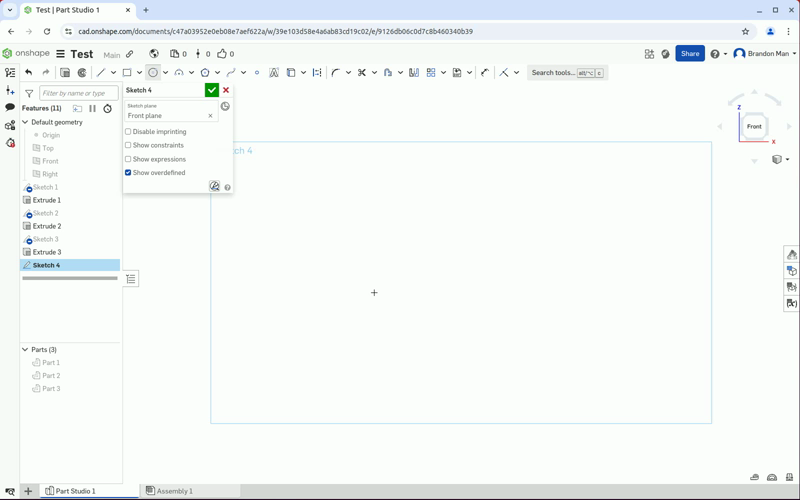
click(374, 292)
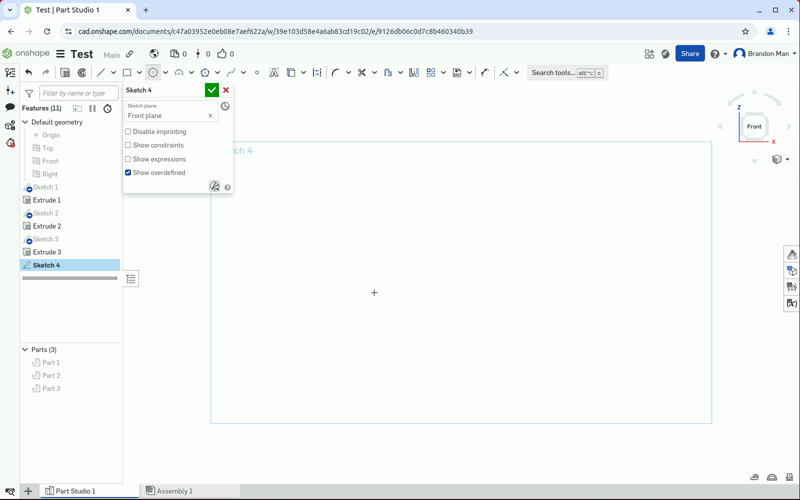
key_up(shift)
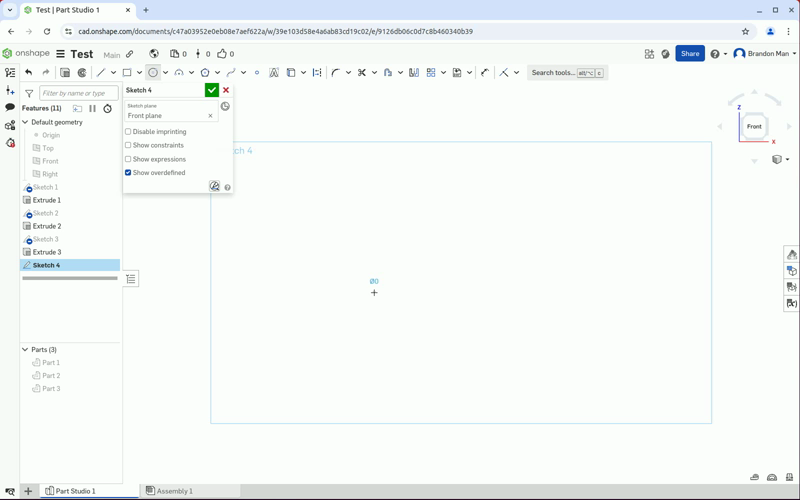
mouse_move(384, 292)
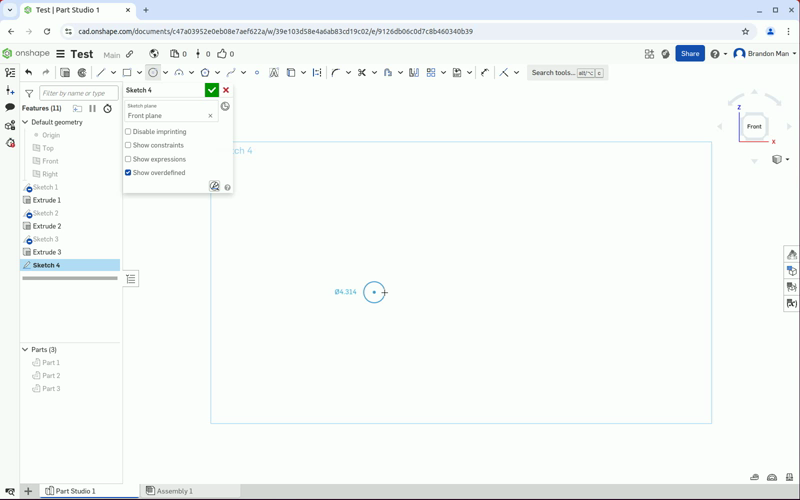
click(384, 292)
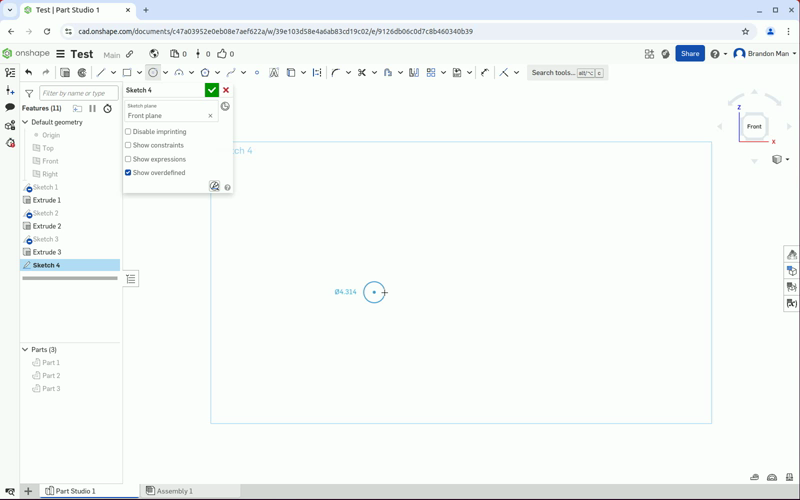
key(esc)
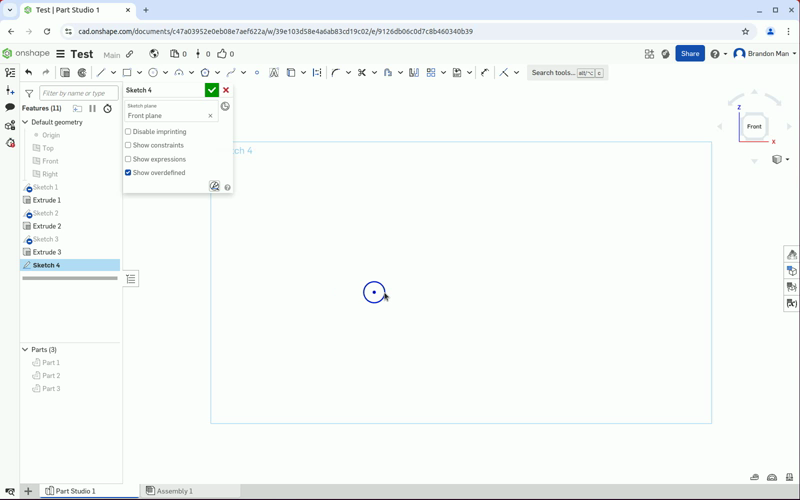
mouse_move(365, 294)
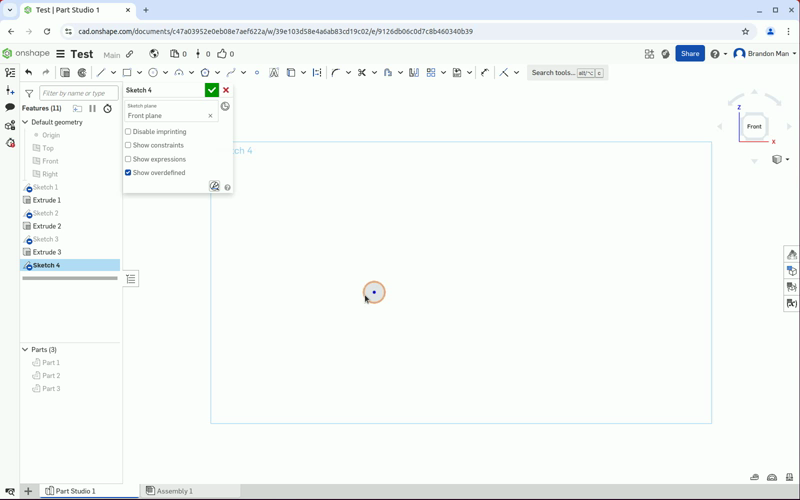
scroll(6)
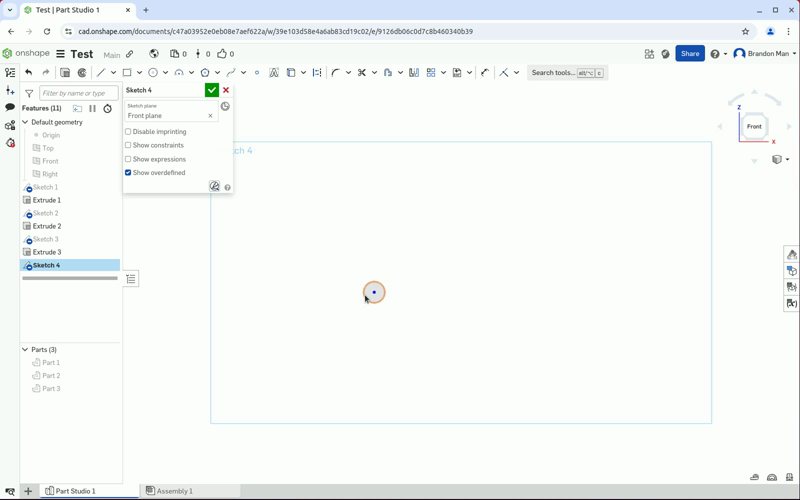
scroll(6)
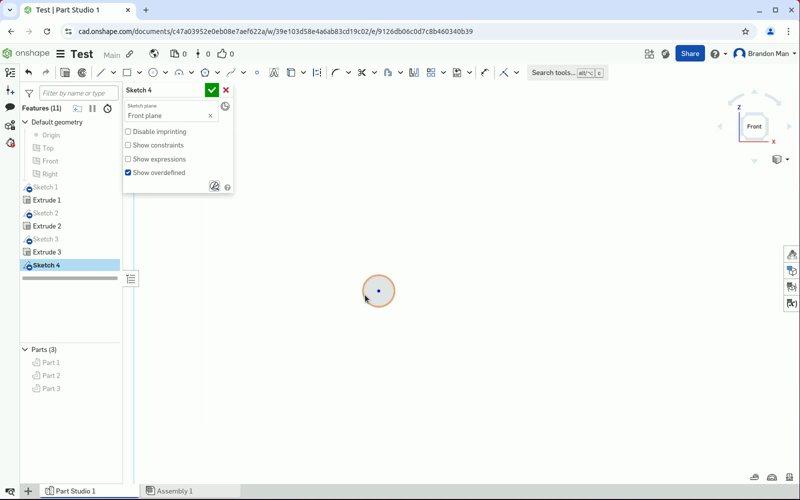
scroll(6)
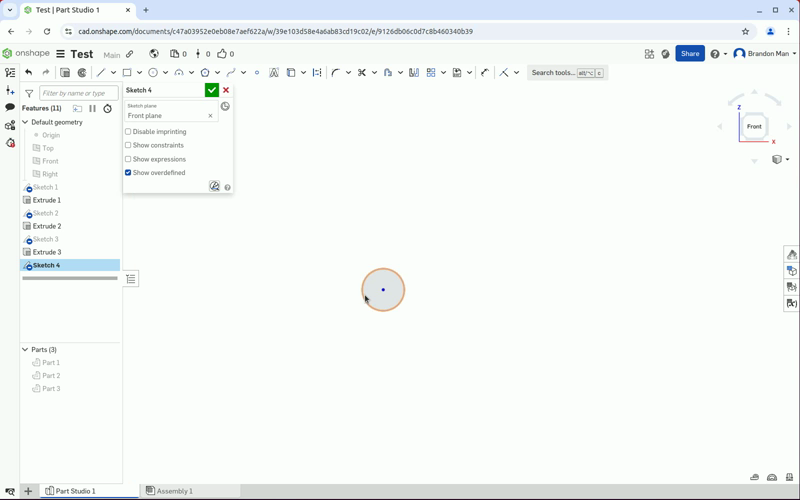
scroll(6)
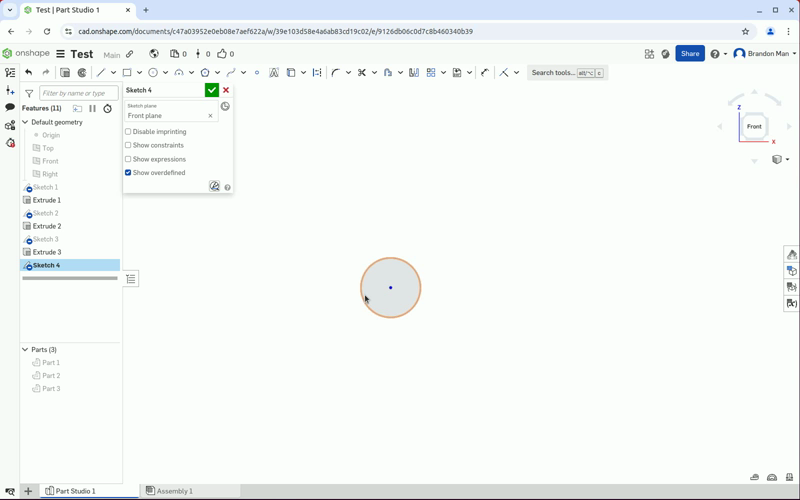
scroll(6)
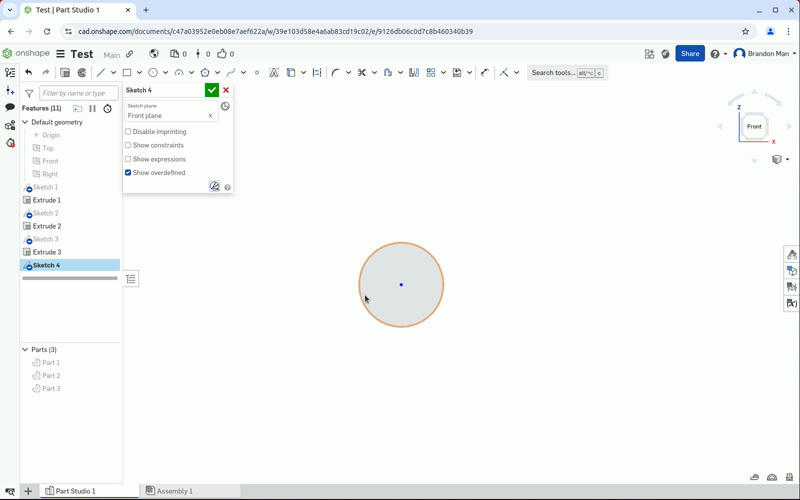
scroll(6)
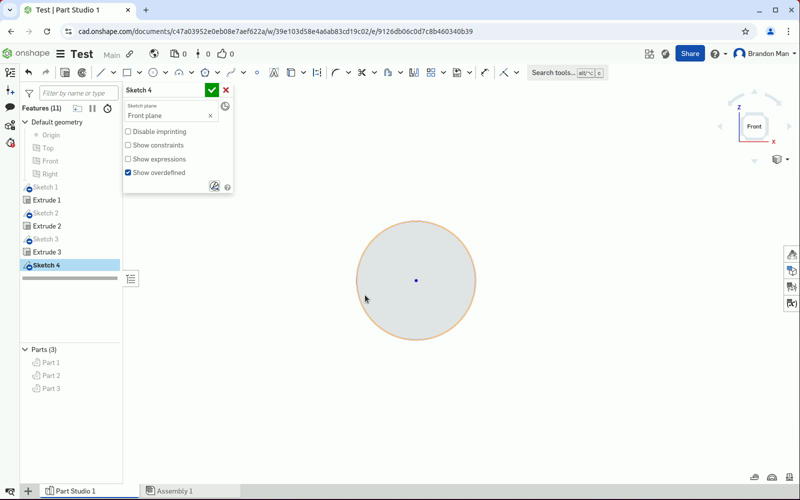
scroll(6)
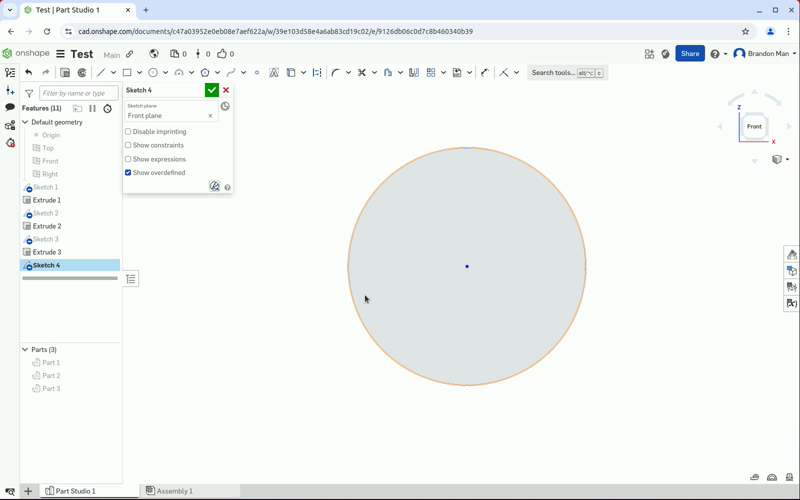
click(365, 294)
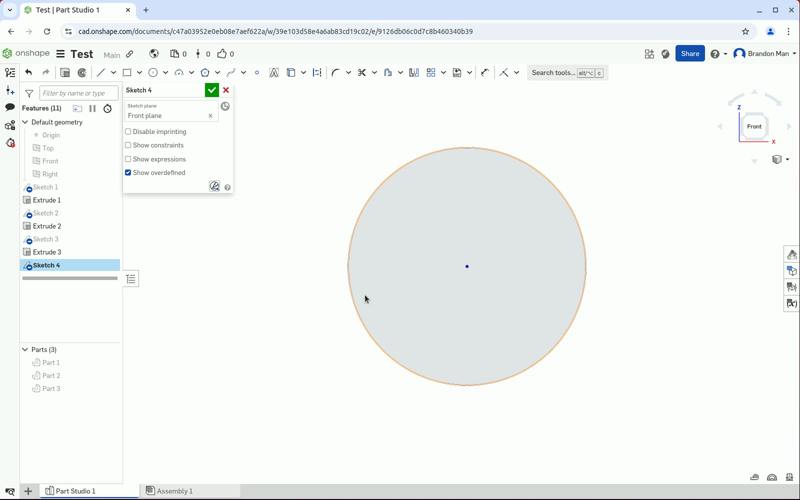
scroll(-6)
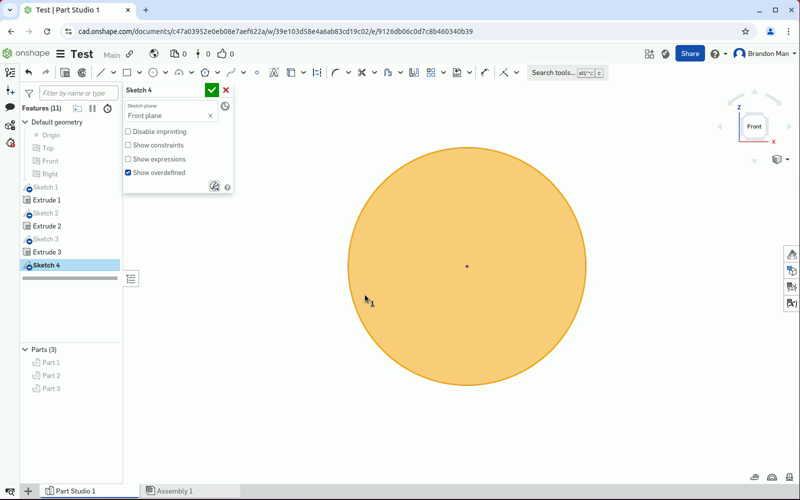
scroll(-6)
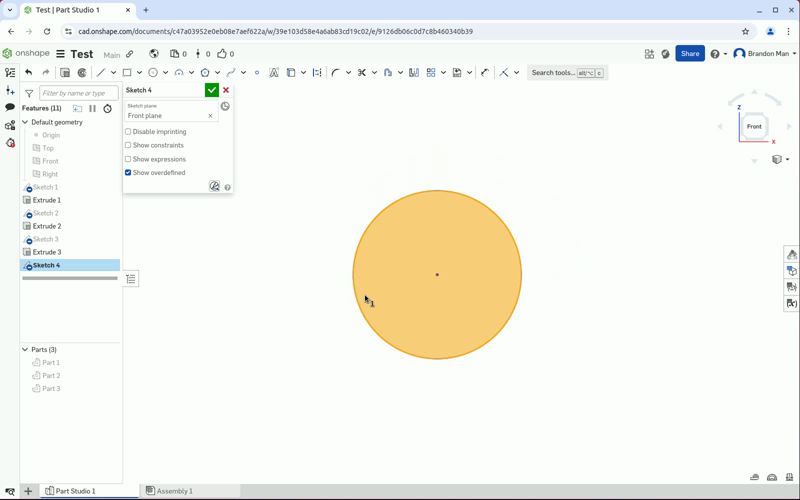
scroll(-6)
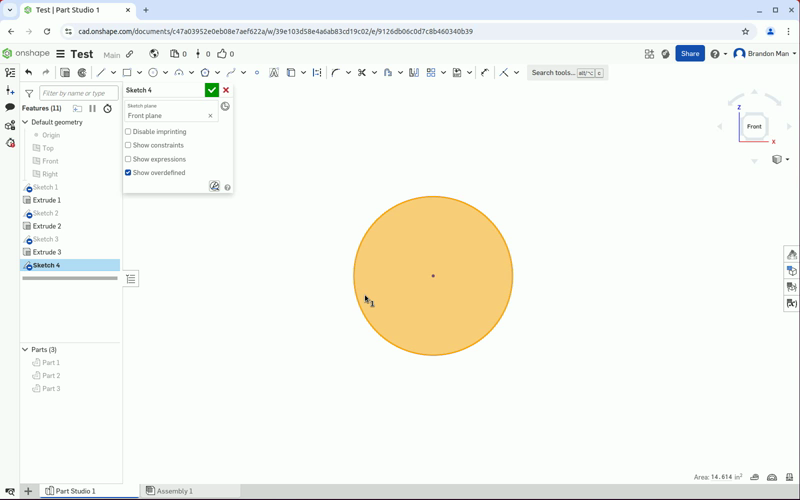
scroll(-6)
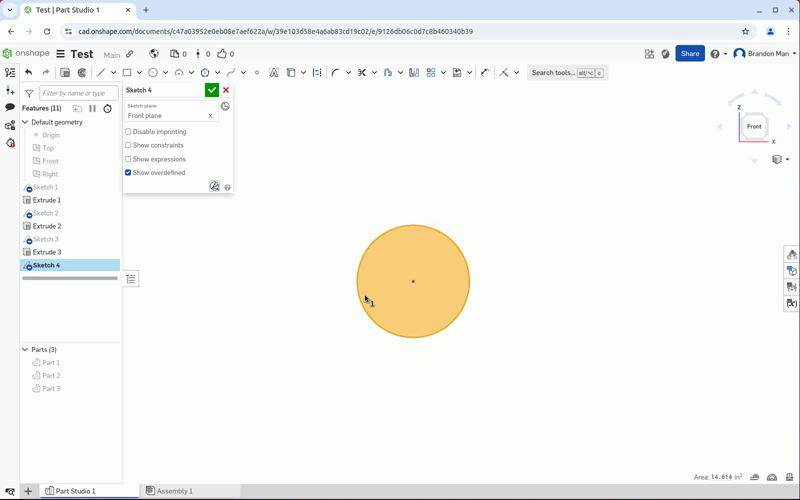
scroll(-6)
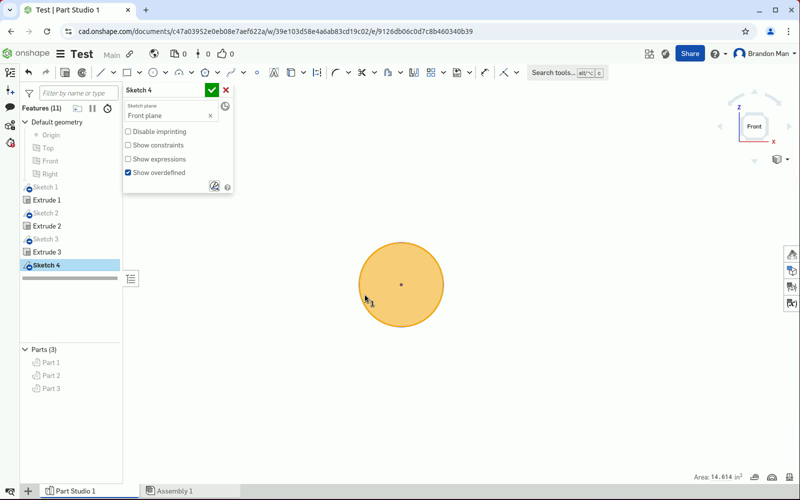
scroll(-6)
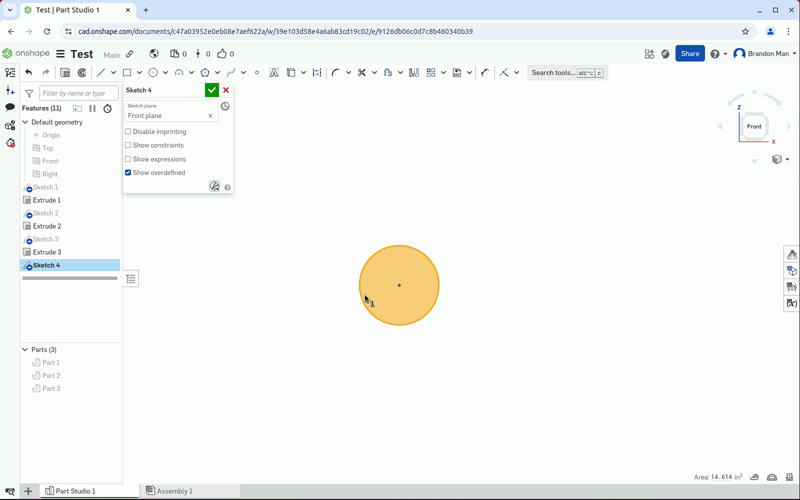
scroll(-6)
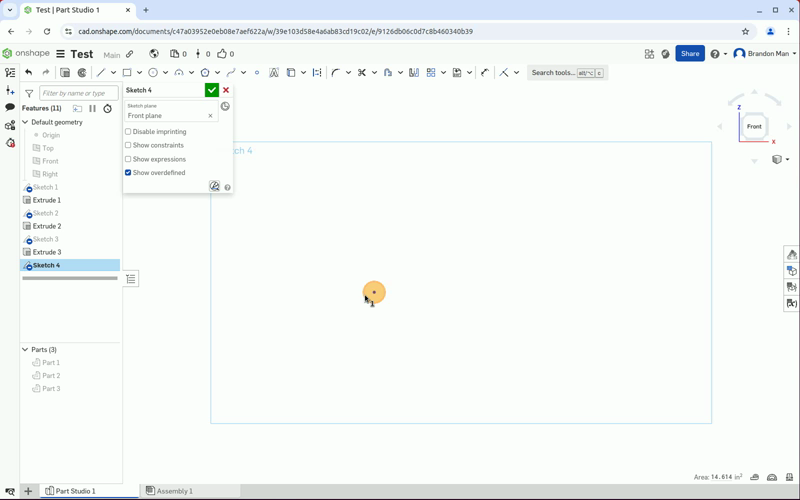
mouse_move(73, 352)
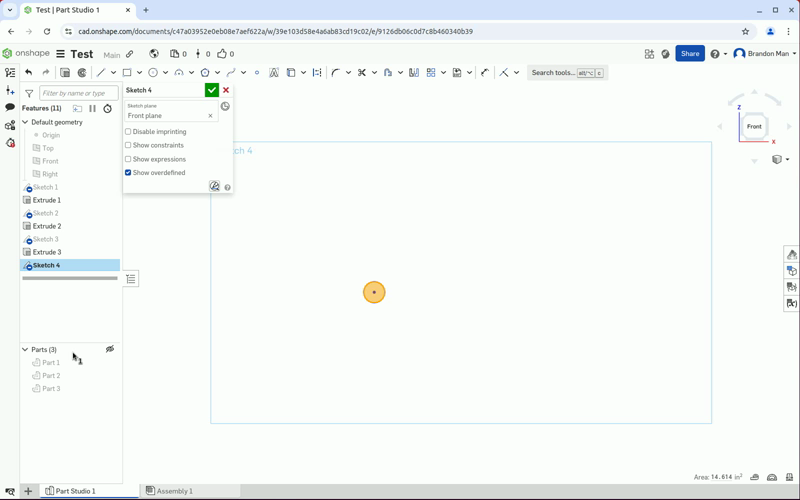
key(shift+y)
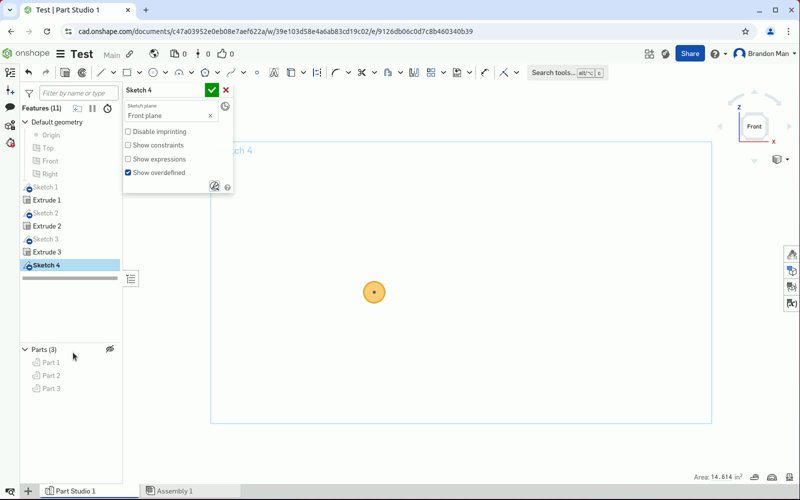
key(shift+e)
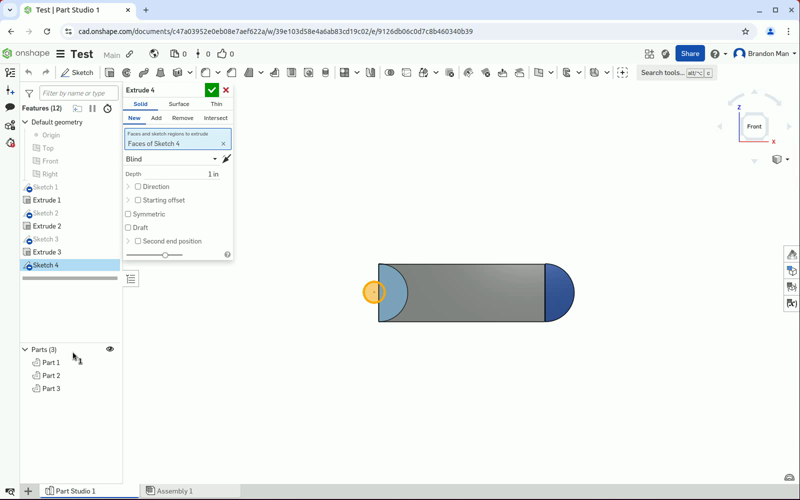
mouse_move(143, 106)
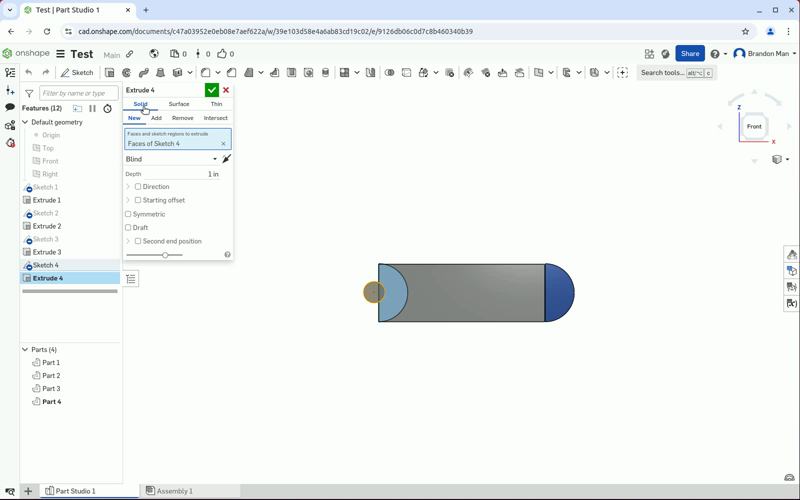
click(143, 106)
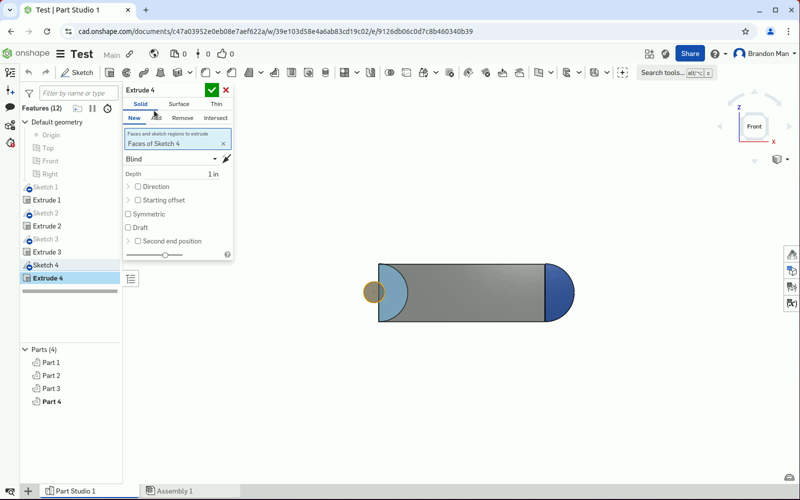
mouse_move(186, 120)
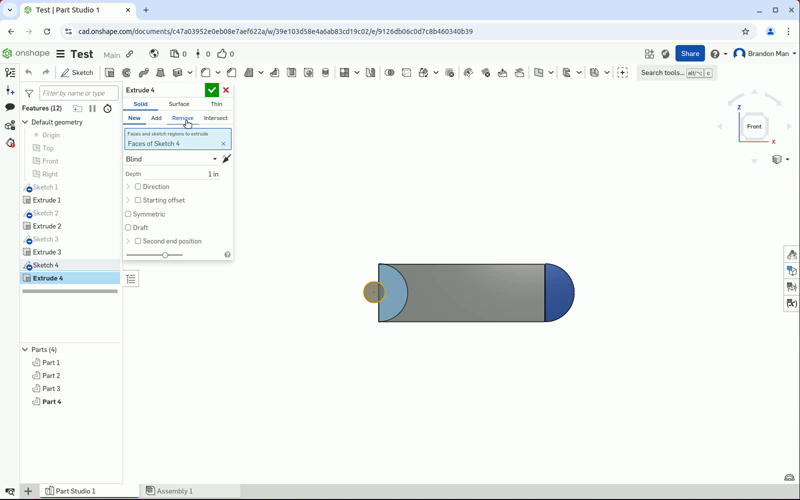
click(186, 120)
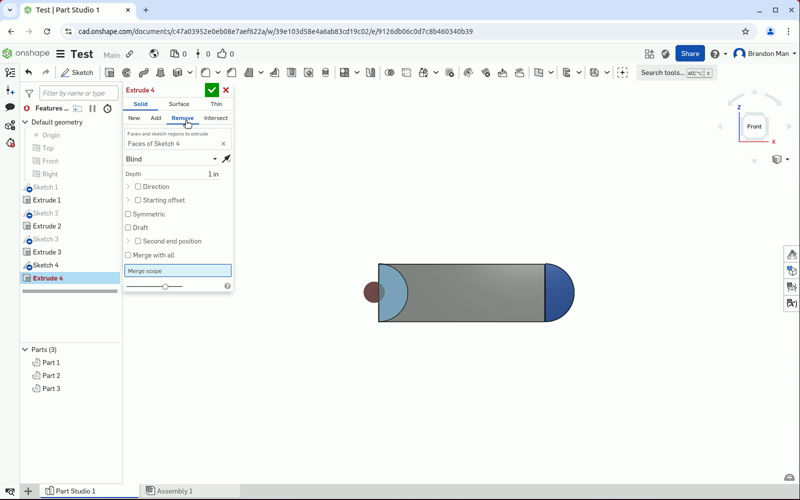
key(tab, 4)
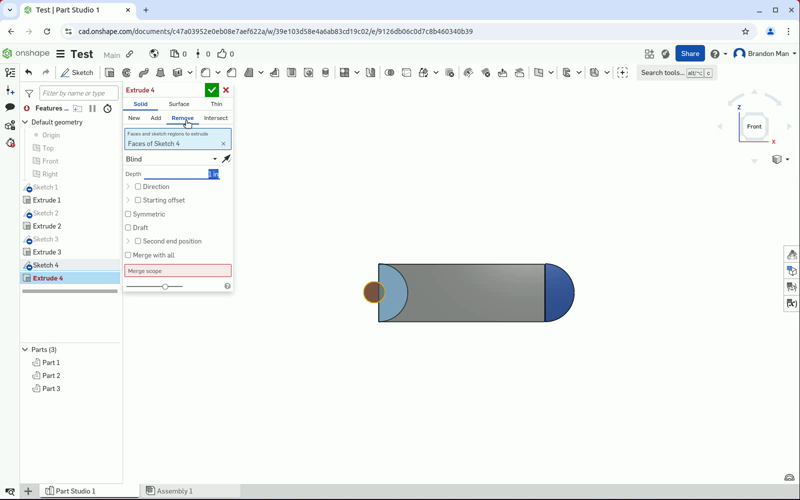
text(-15.887)
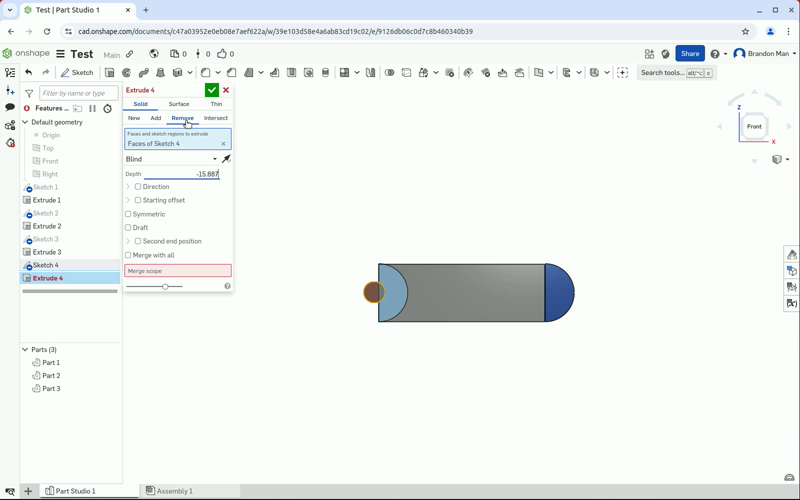
key(tab, 6)
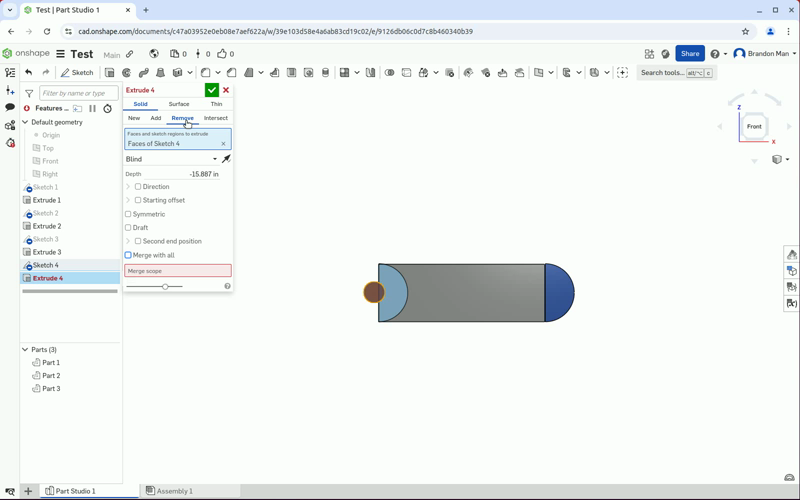
key(space)
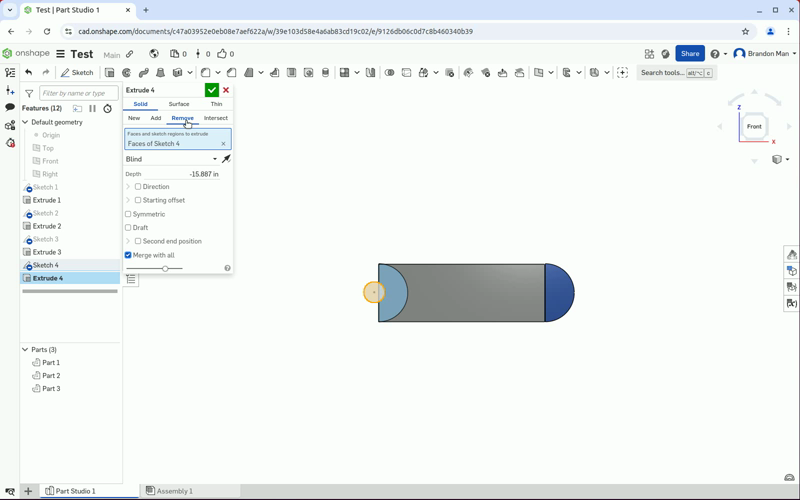
key(enter)
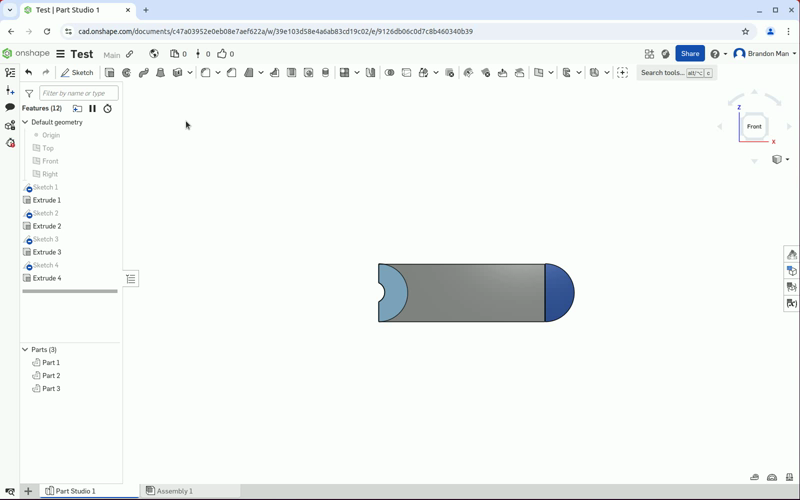
key(shift+h)
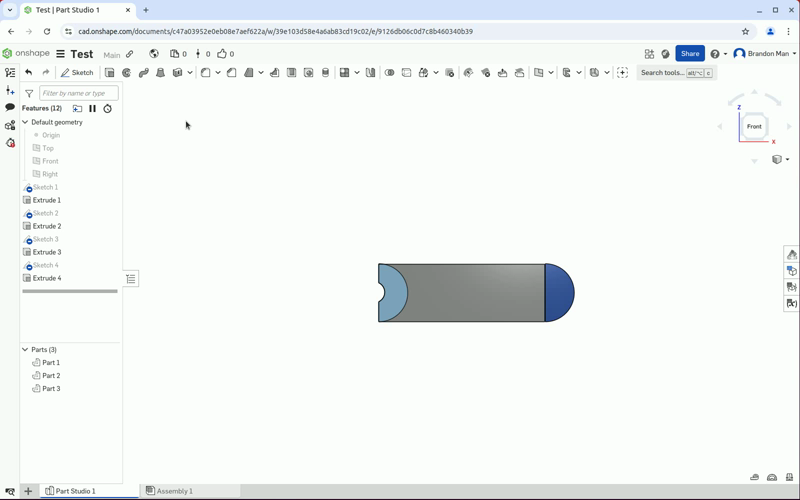
key(shift+h)
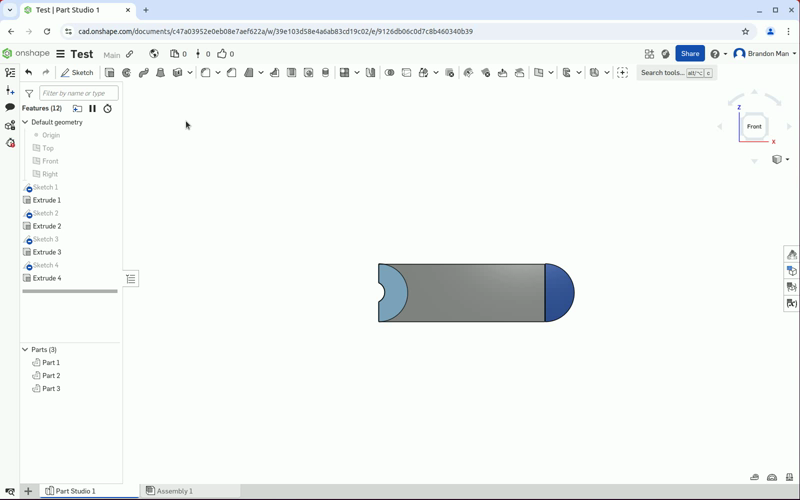
mouse_move(73, 189)
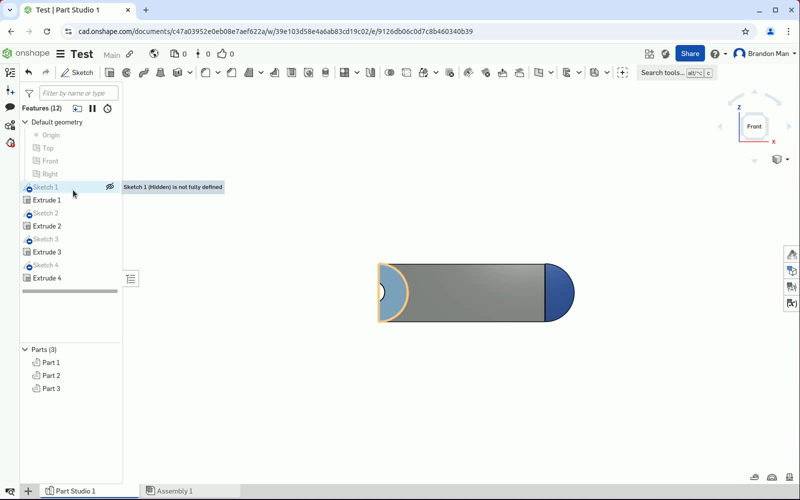
click(73, 189)
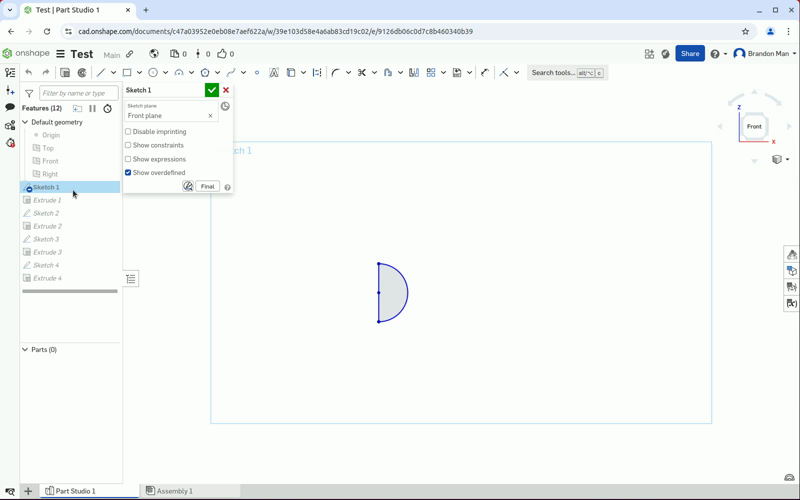
mouse_move(229, 92)
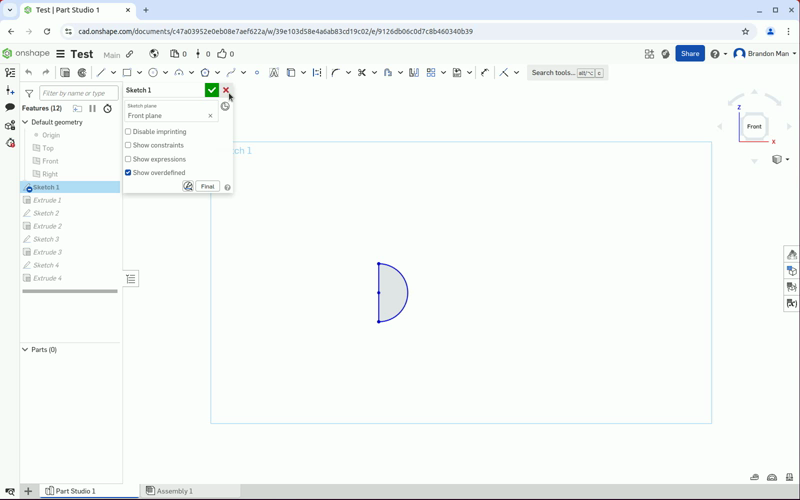
click(229, 92)
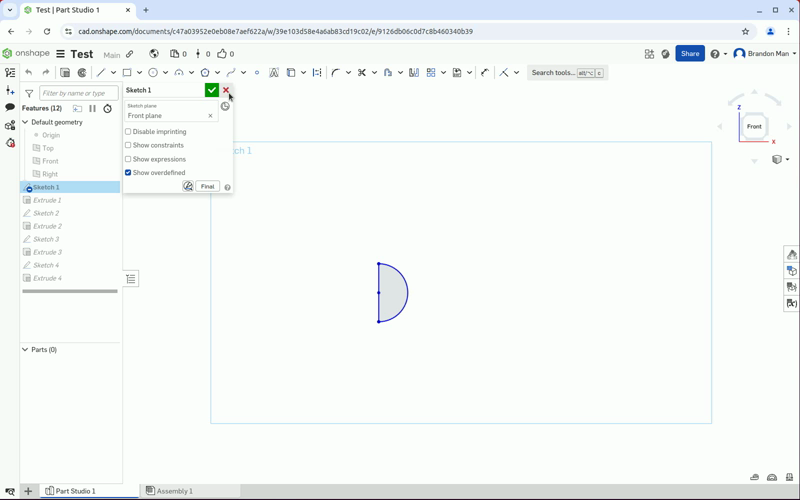
key(shift+s)
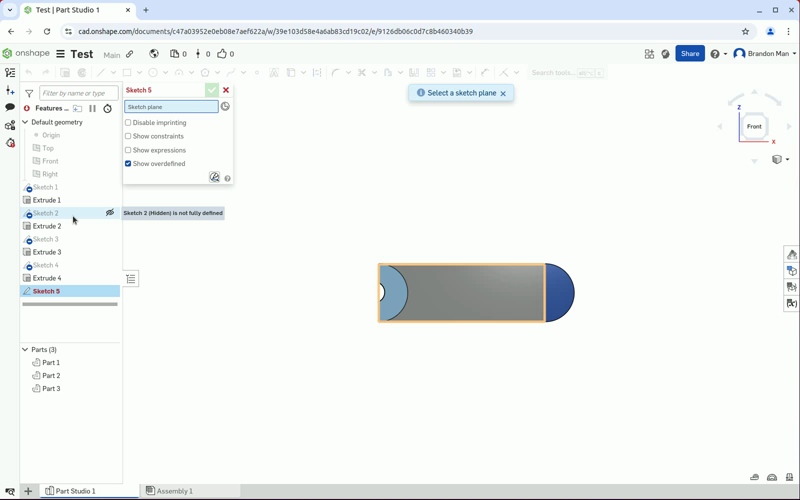
scroll(3)
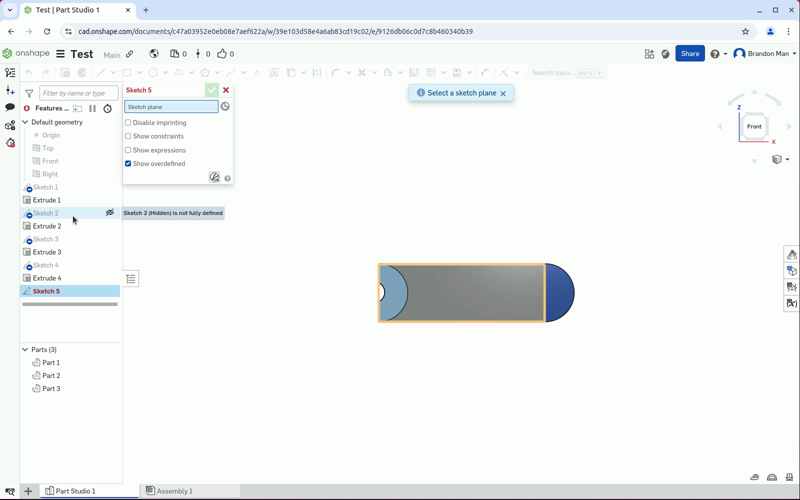
mouse_move(73, 163)
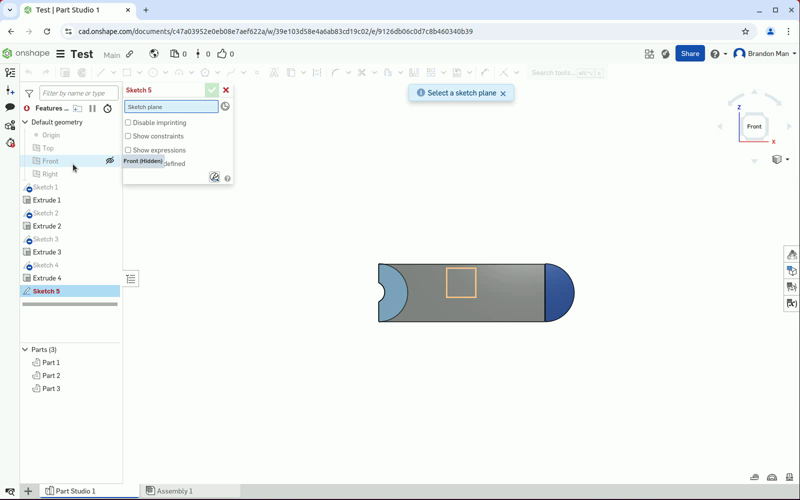
click(73, 163)
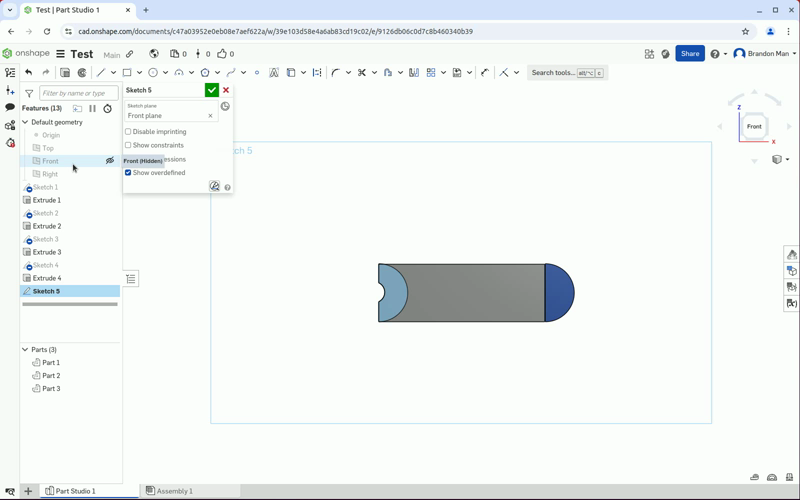
mouse_move(73, 352)
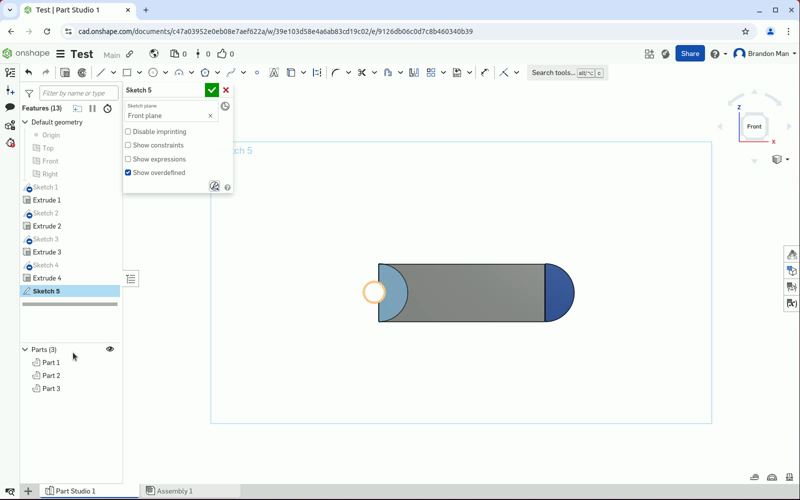
key(y)
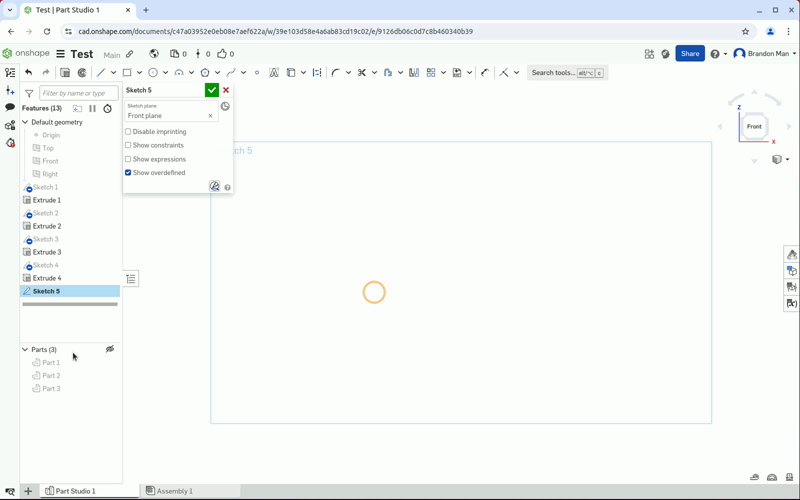
key(c)
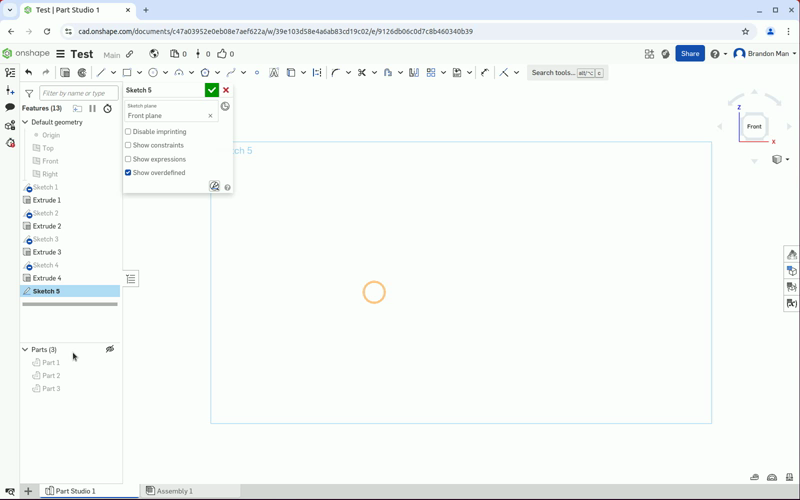
key_down(shift)
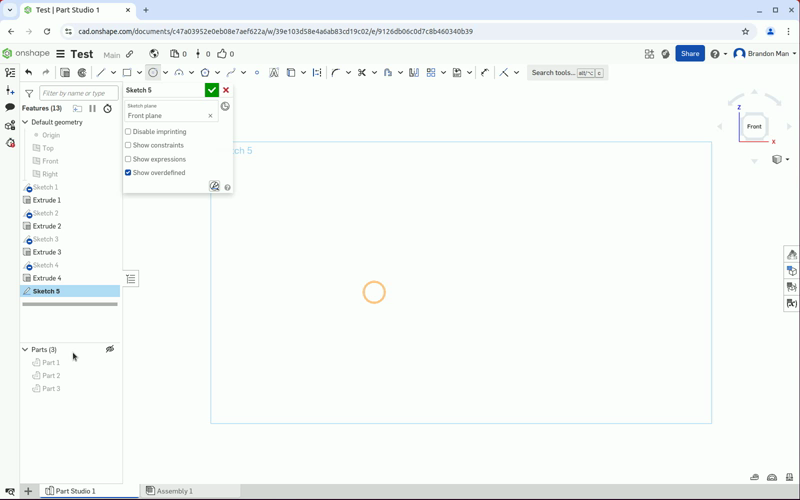
mouse_move(550, 292)
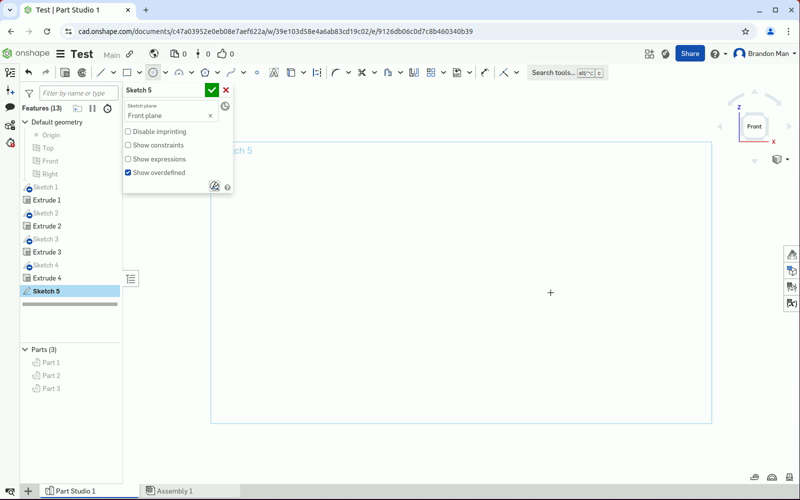
click(550, 292)
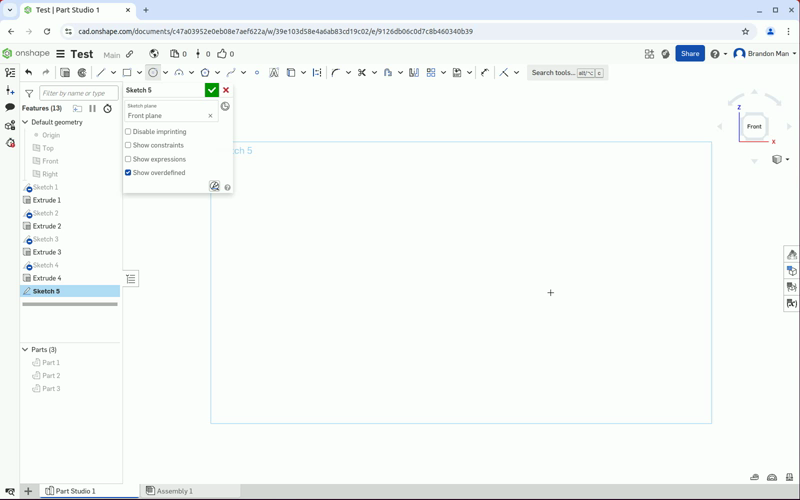
key_up(shift)
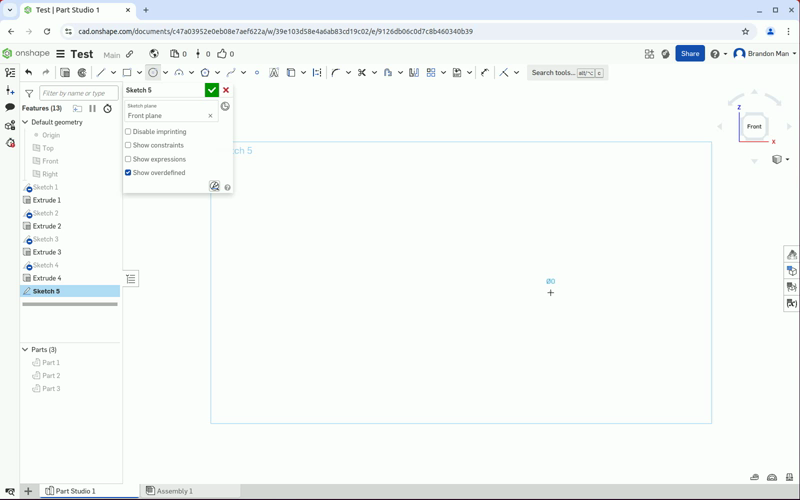
mouse_move(560, 292)
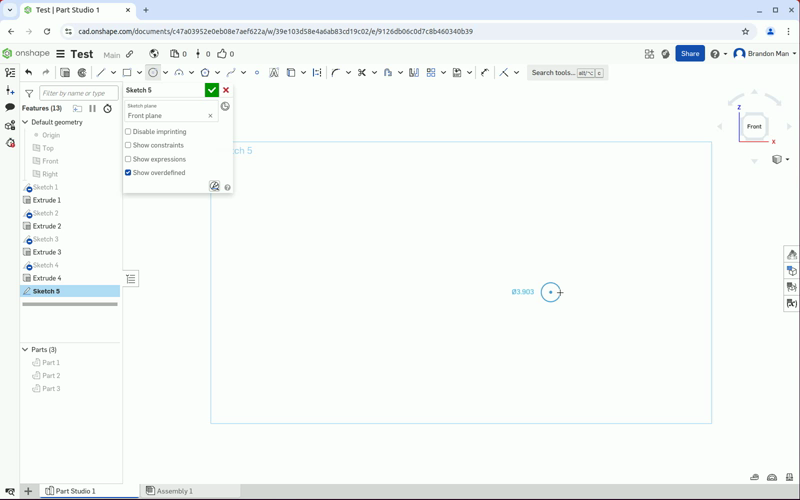
click(560, 292)
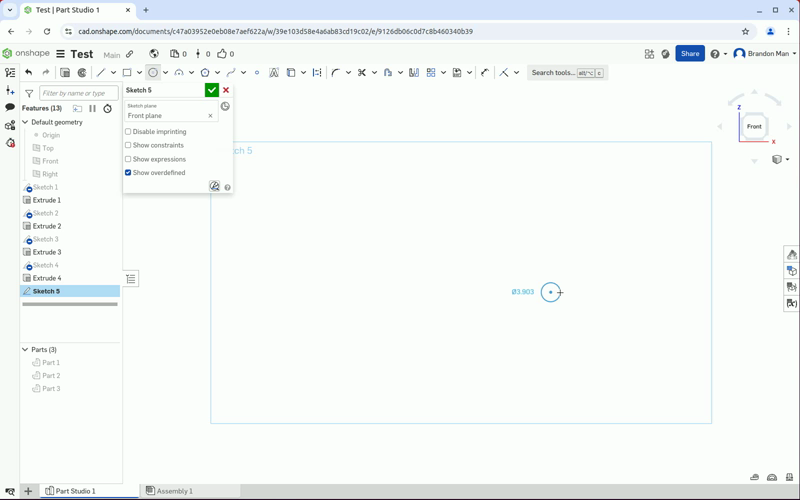
key(esc)
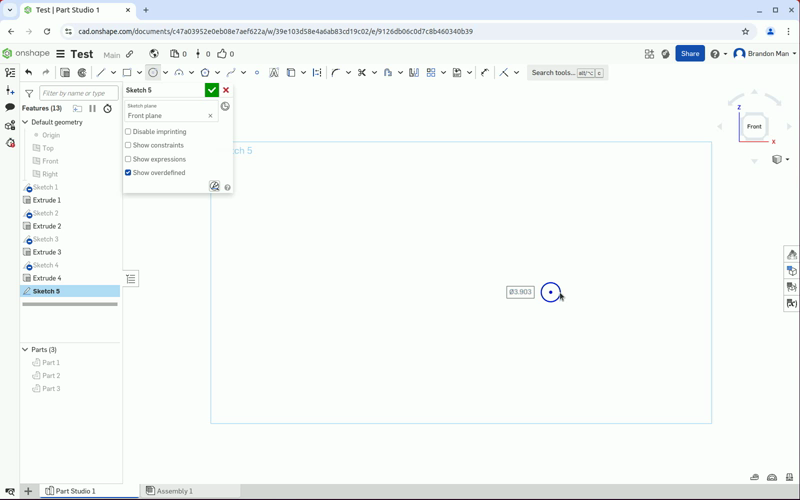
mouse_move(544, 291)
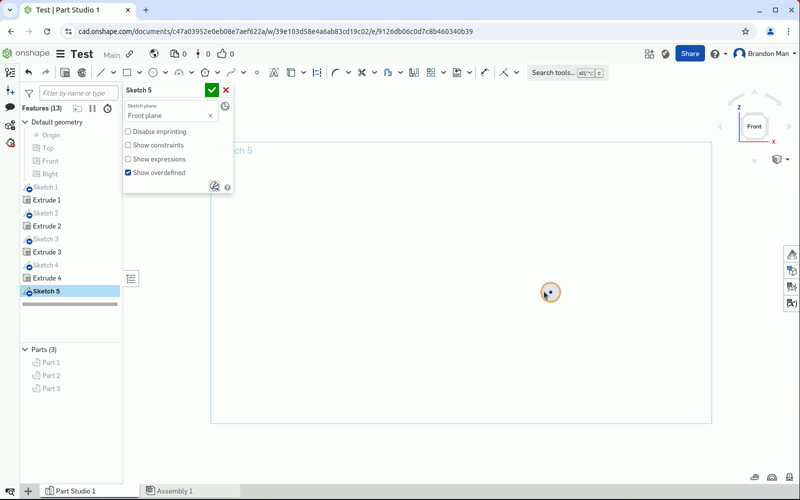
scroll(6)
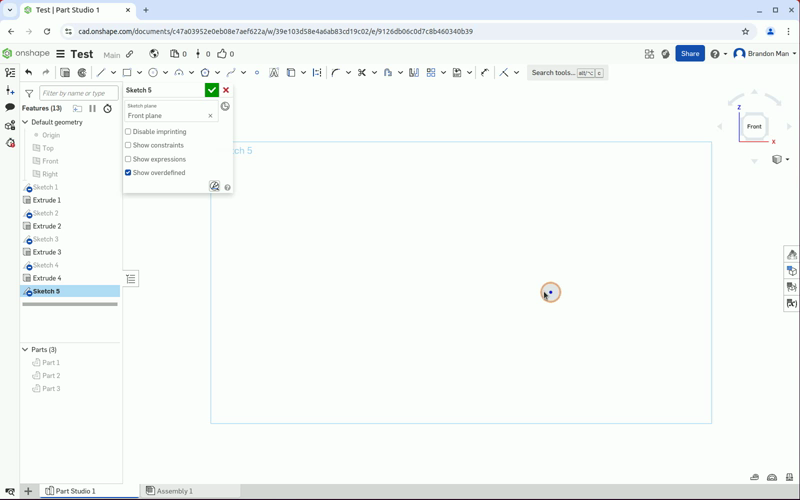
scroll(6)
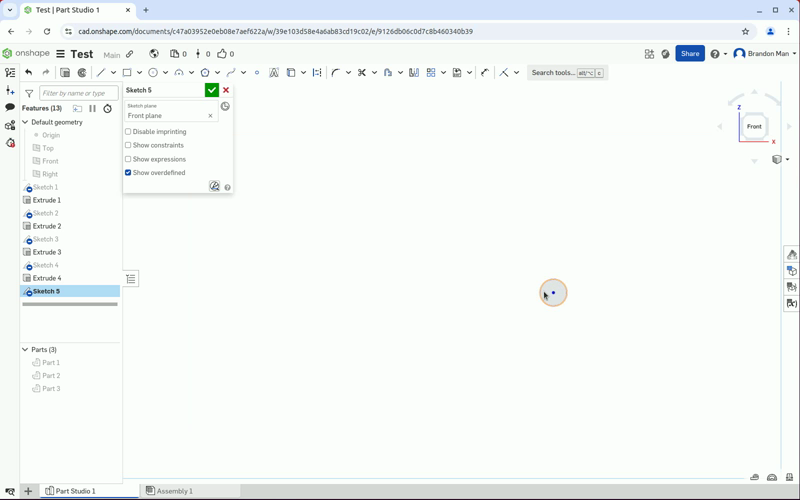
scroll(6)
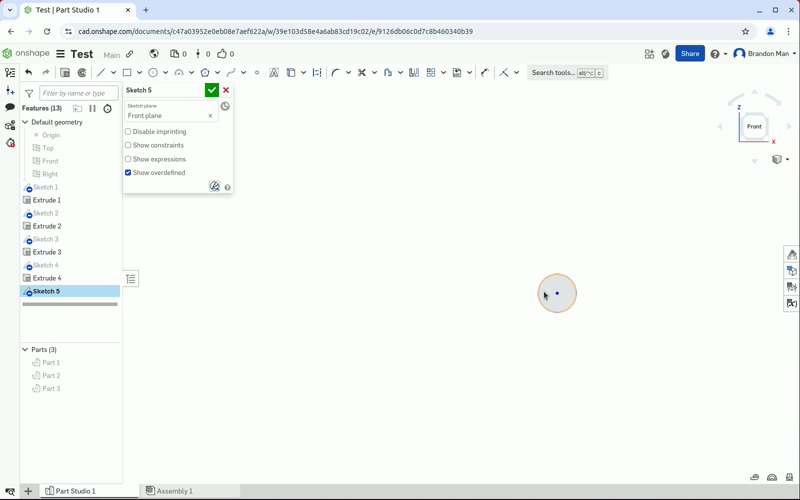
scroll(6)
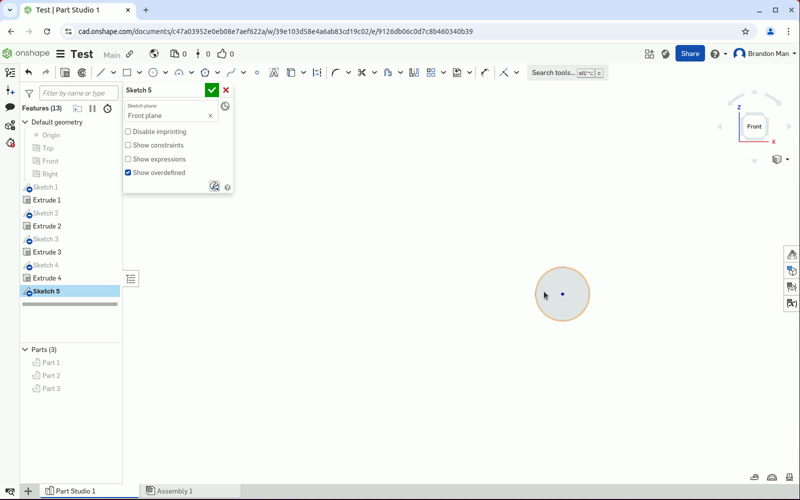
scroll(6)
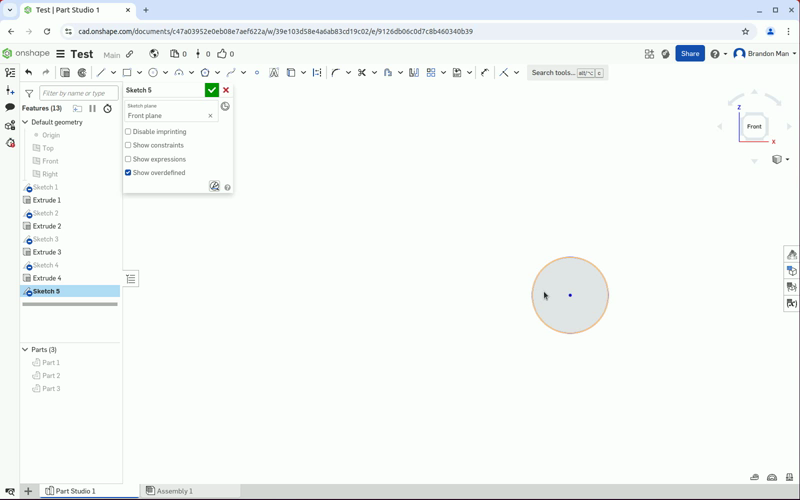
scroll(6)
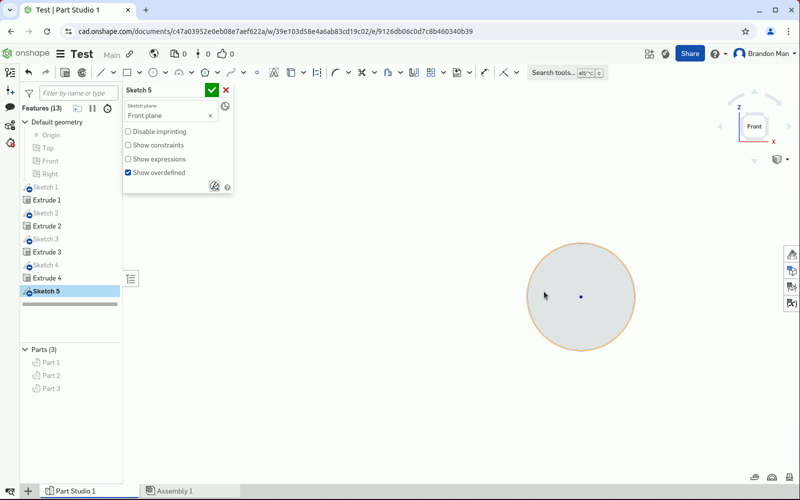
scroll(6)
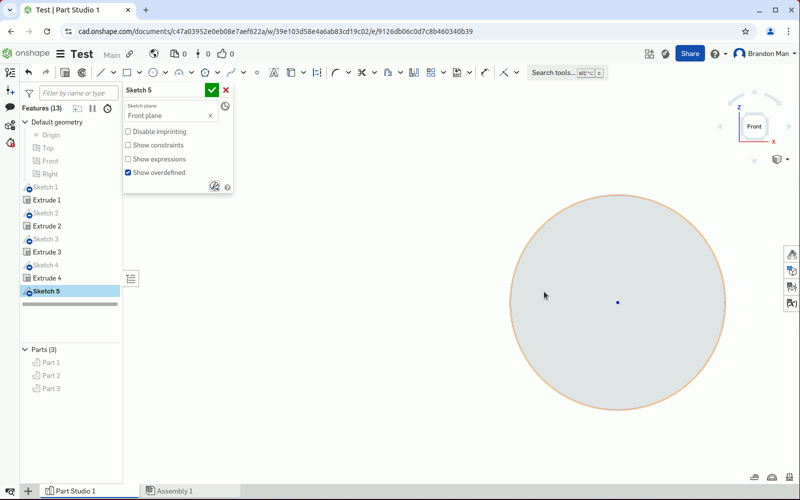
click(544, 291)
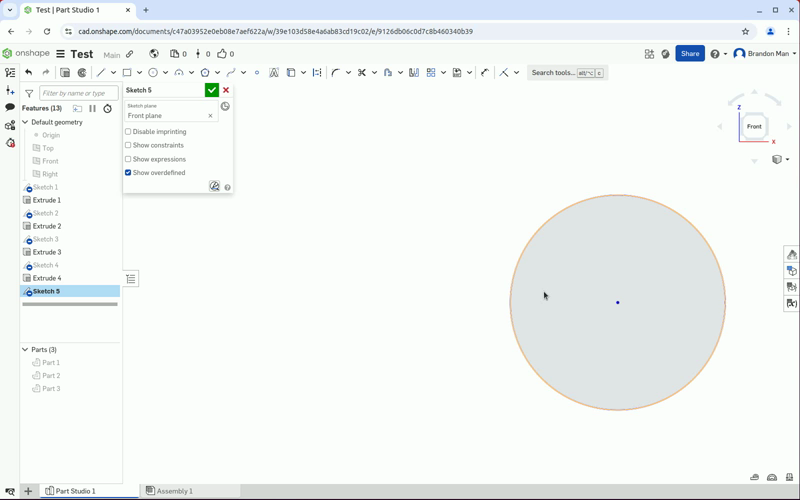
scroll(-6)
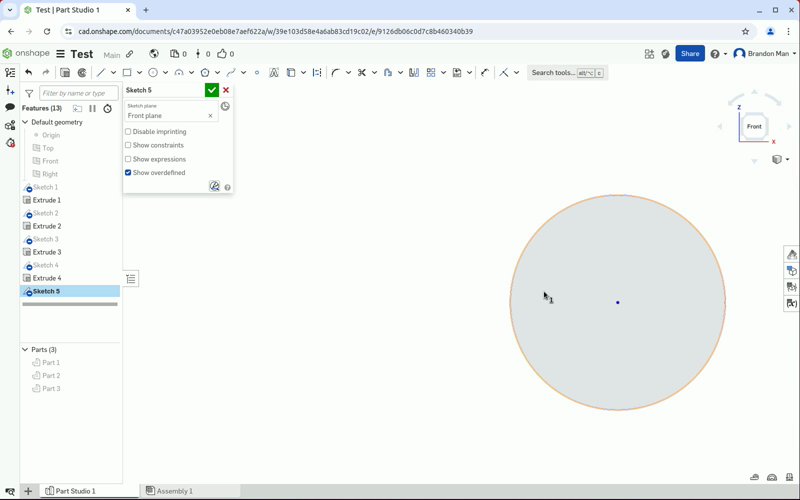
scroll(-6)
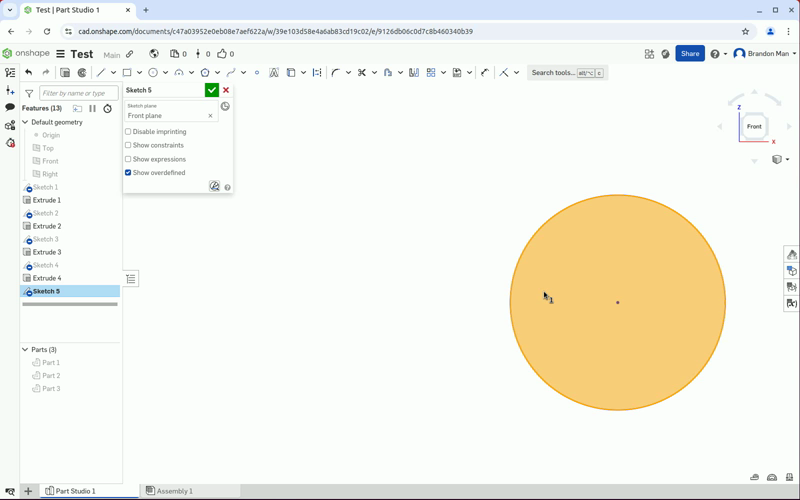
scroll(-6)
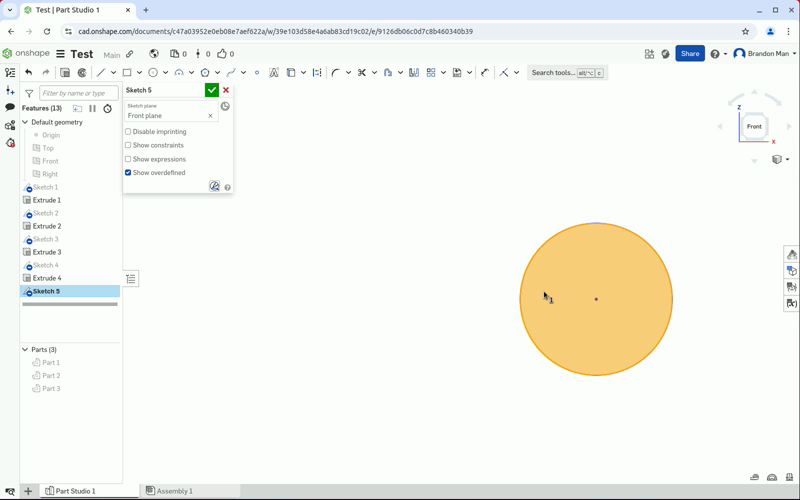
scroll(-6)
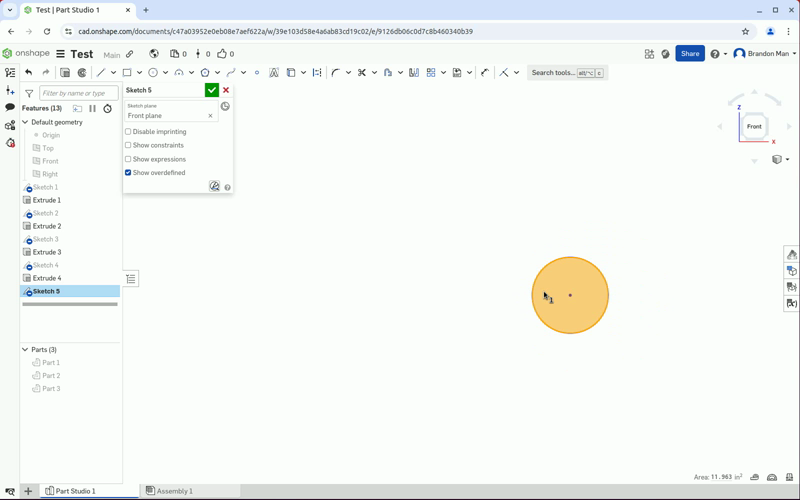
scroll(-6)
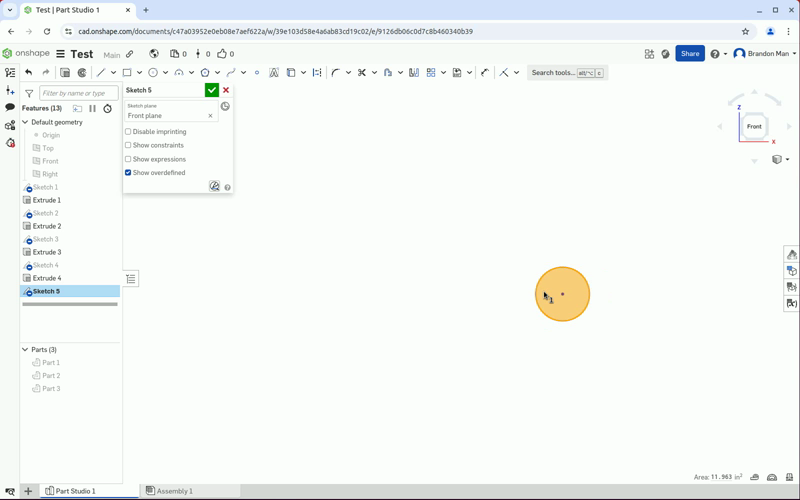
scroll(-6)
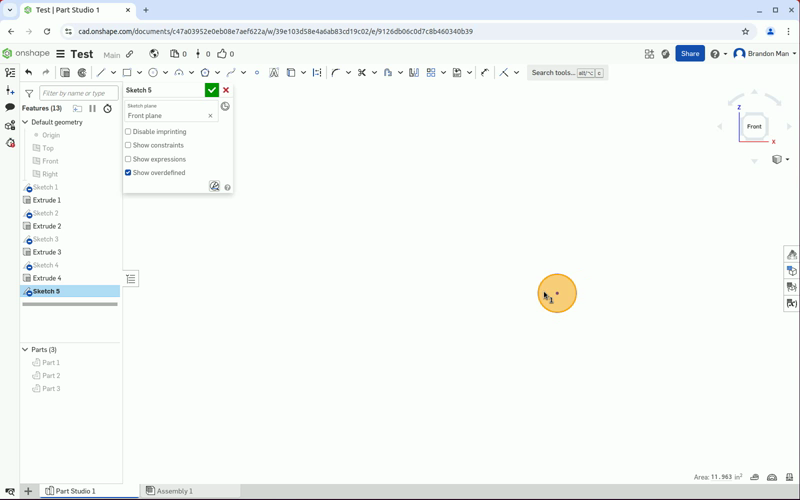
scroll(-6)
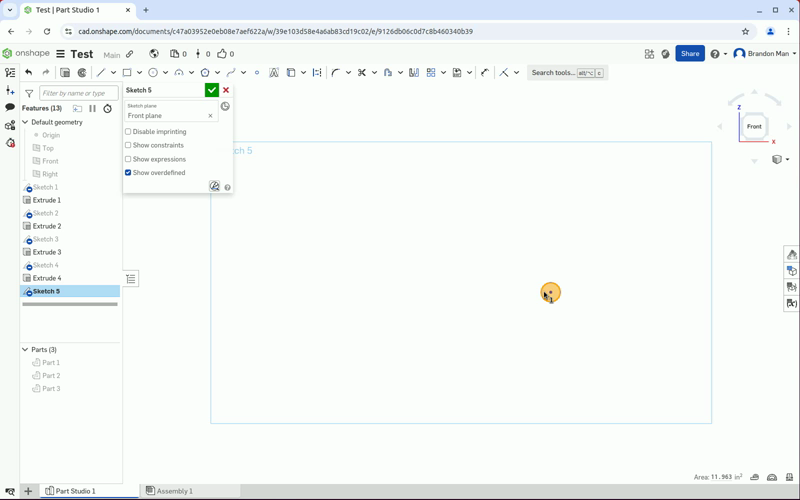
mouse_move(73, 352)
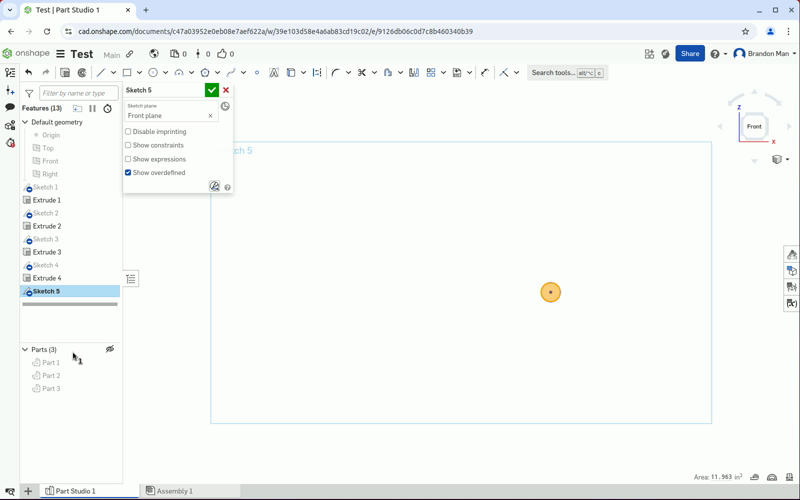
key(shift+y)
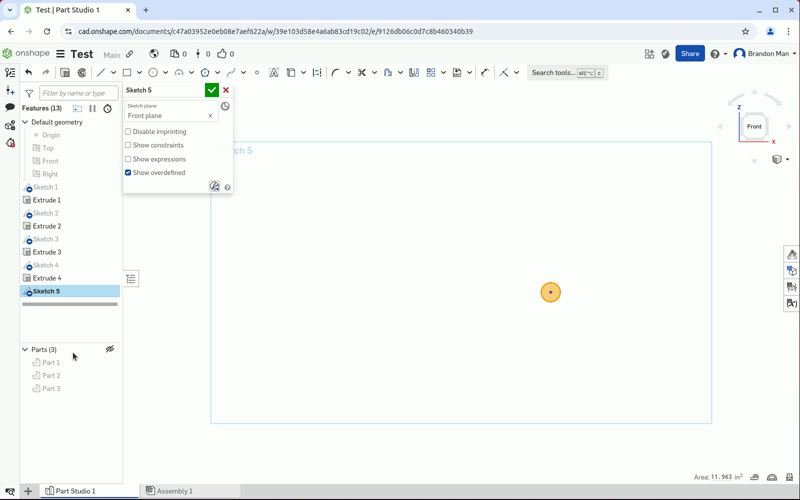
key(shift+e)
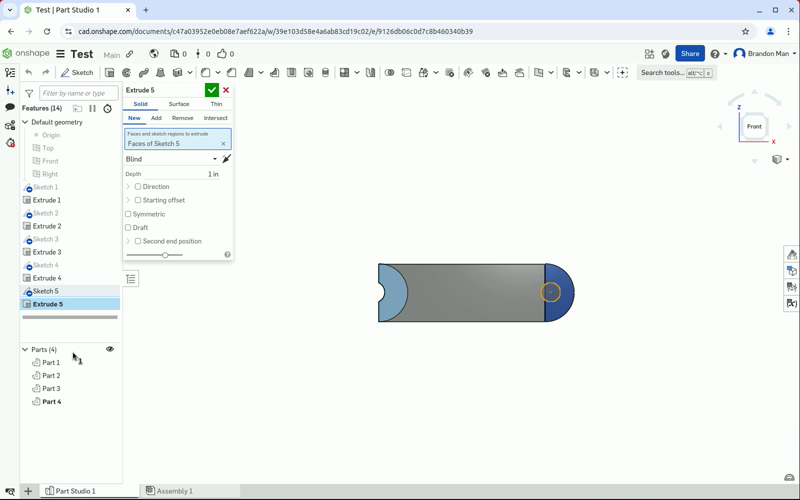
mouse_move(143, 106)
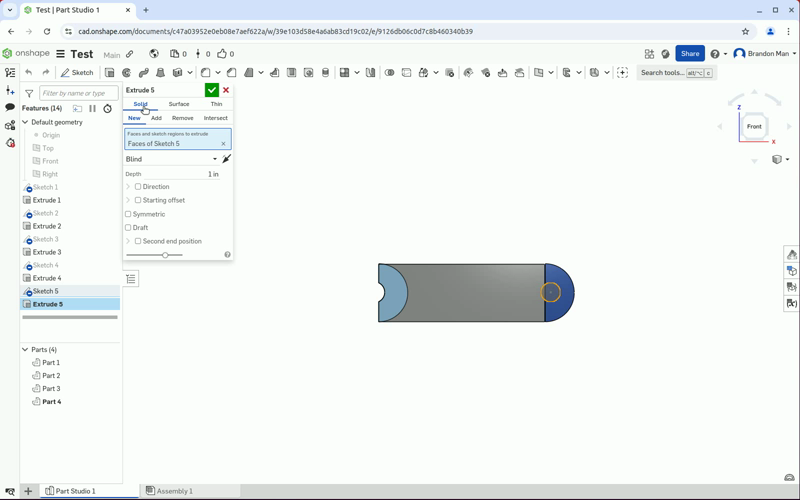
click(143, 106)
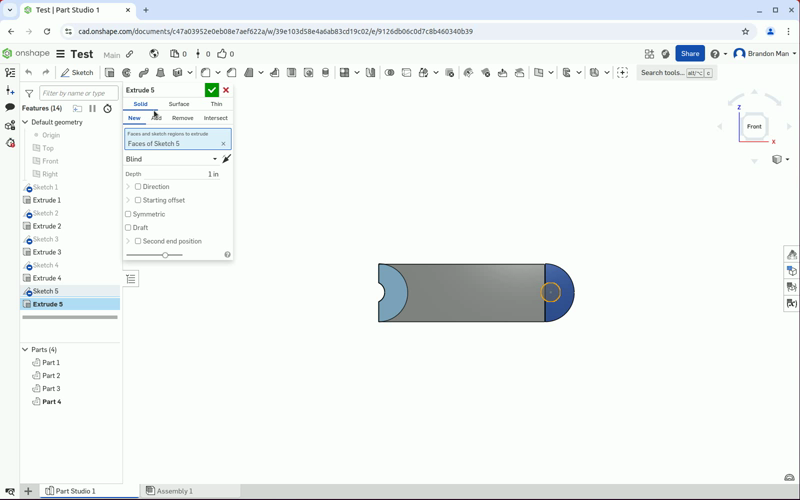
mouse_move(186, 120)
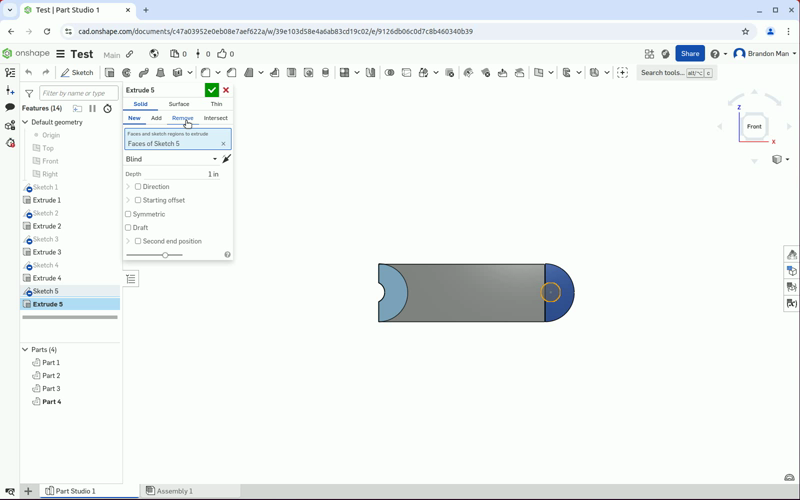
click(186, 120)
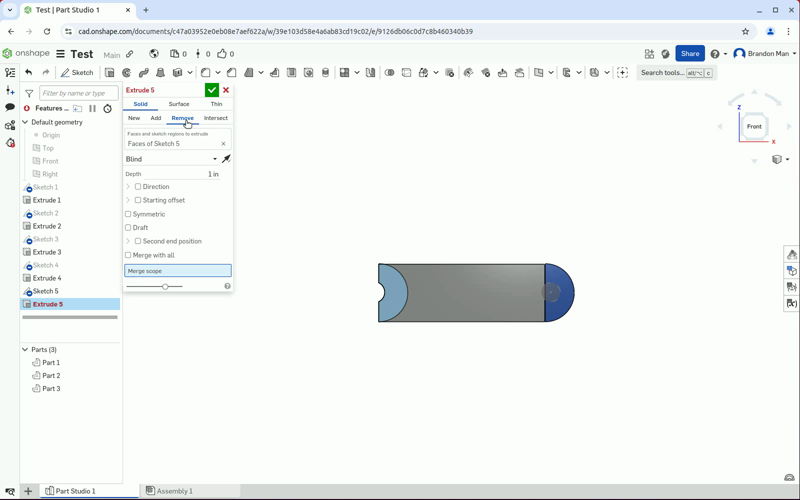
key(tab, 4)
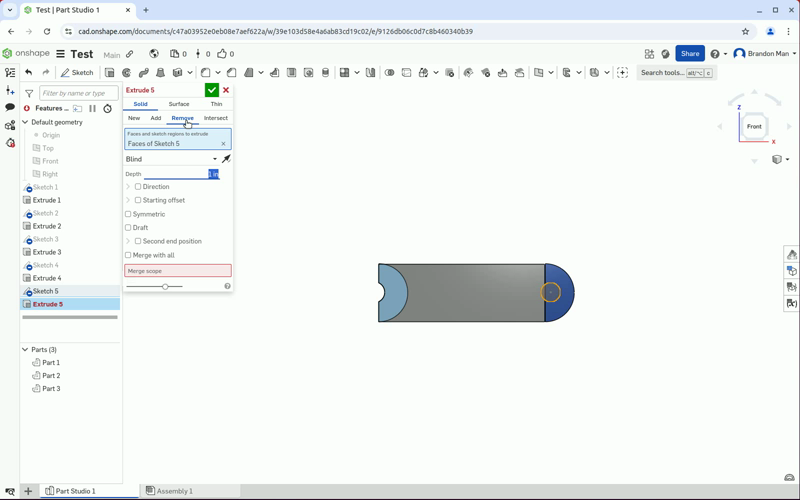
text(-15.887)
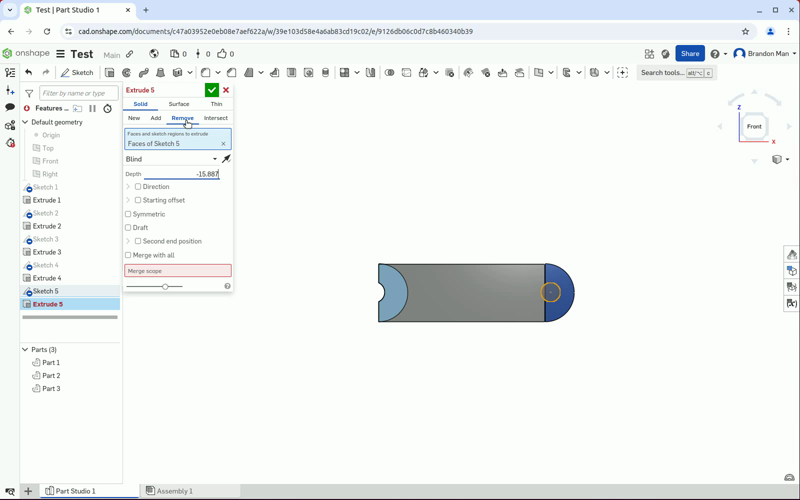
key(tab, 6)
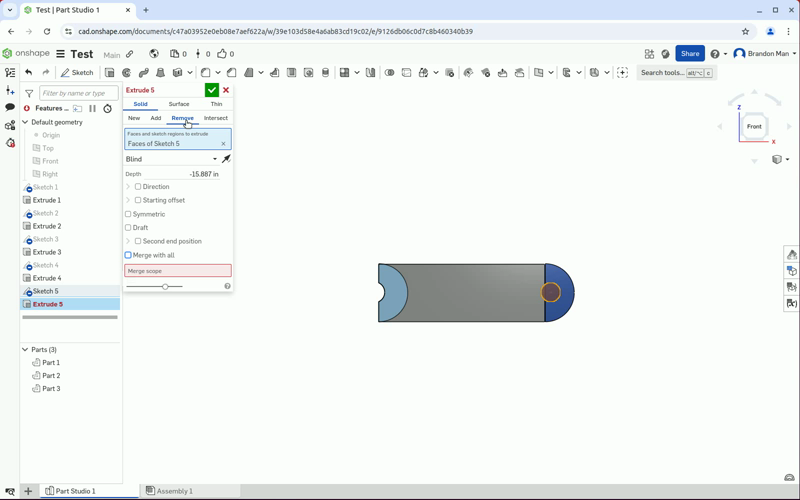
key(space)
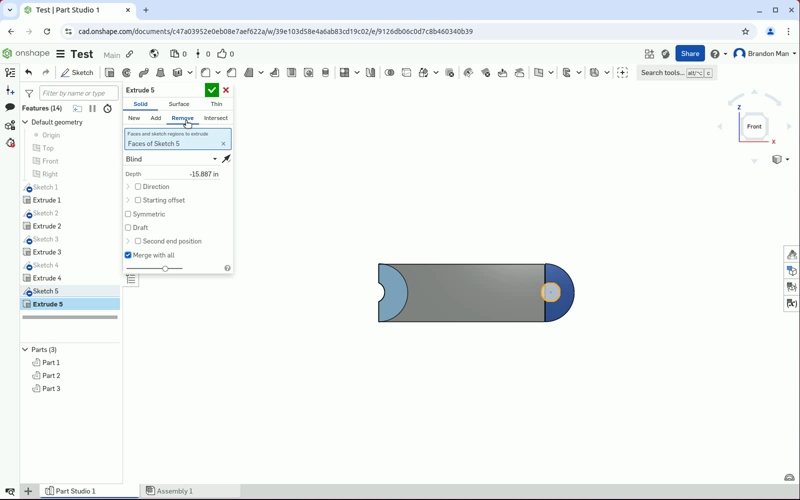
key(enter)
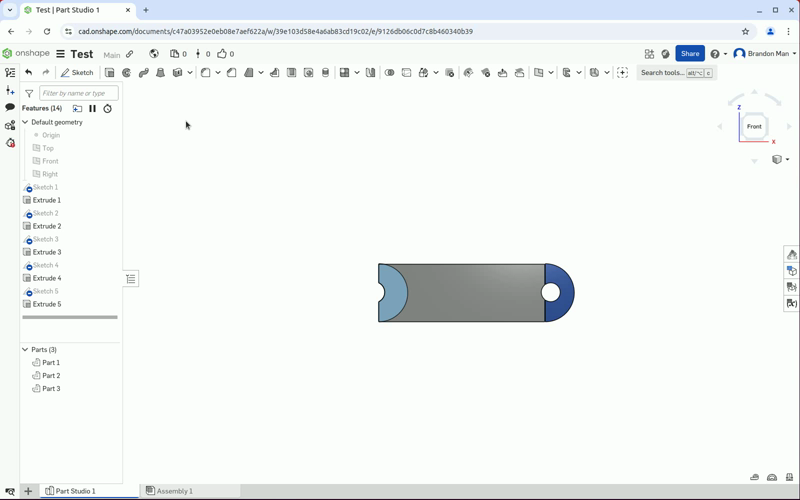
key(shift+h)
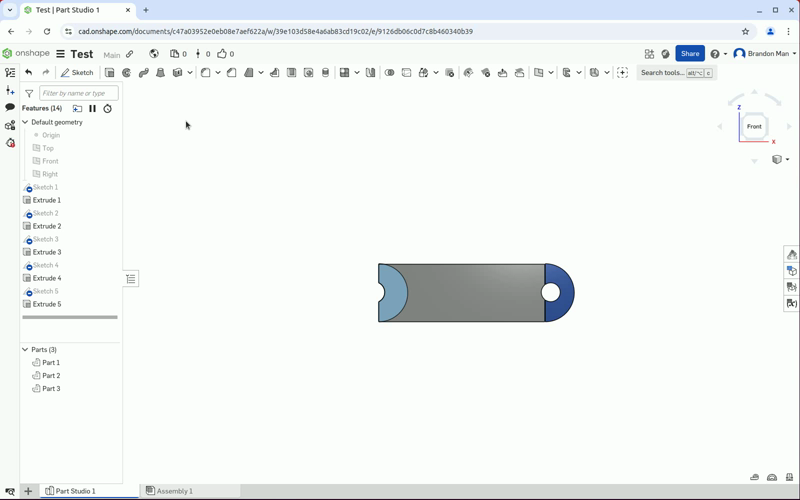
key(shift+h)
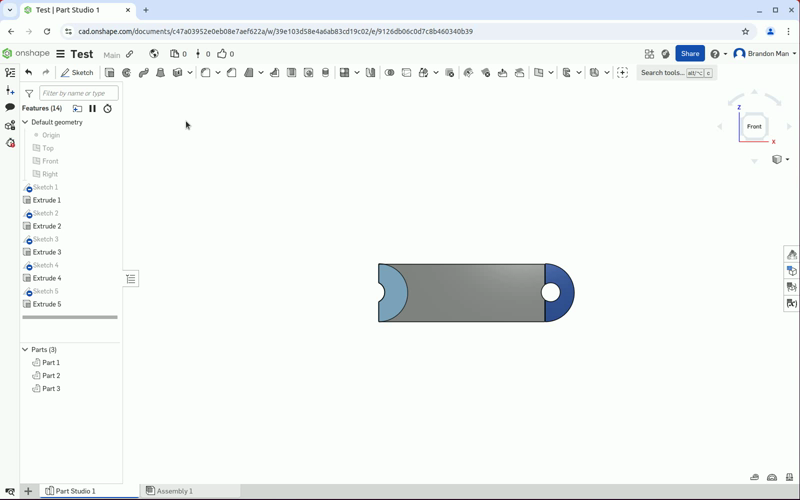
mouse_move(73, 189)
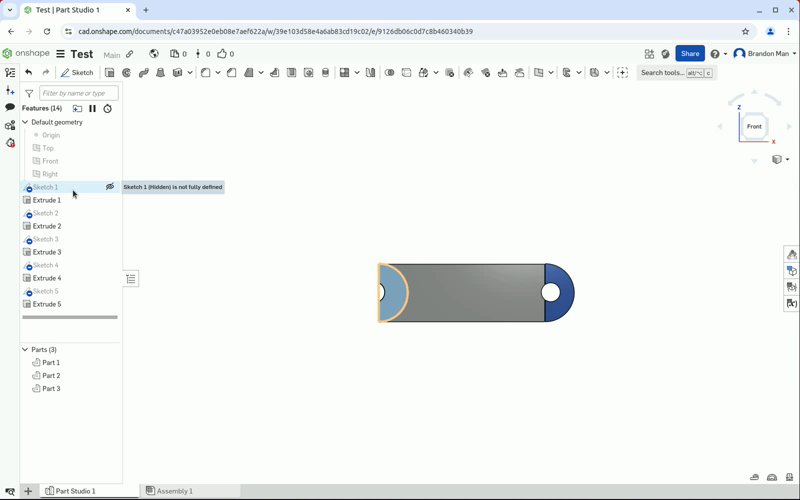
click(73, 189)
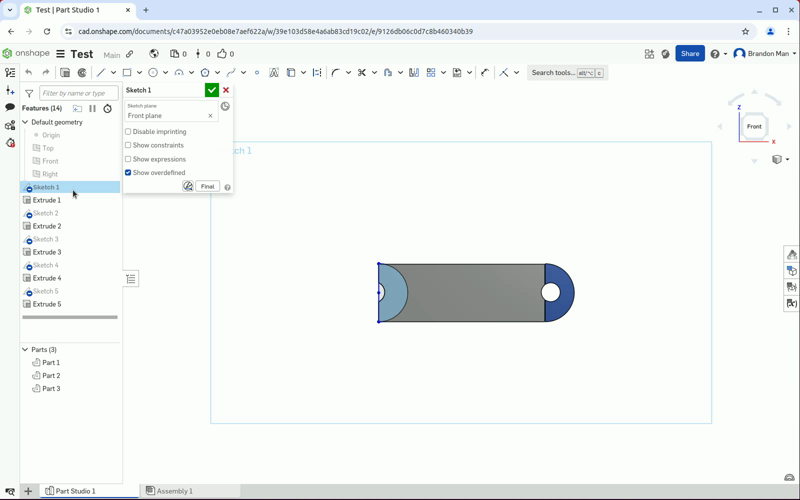
mouse_move(229, 92)
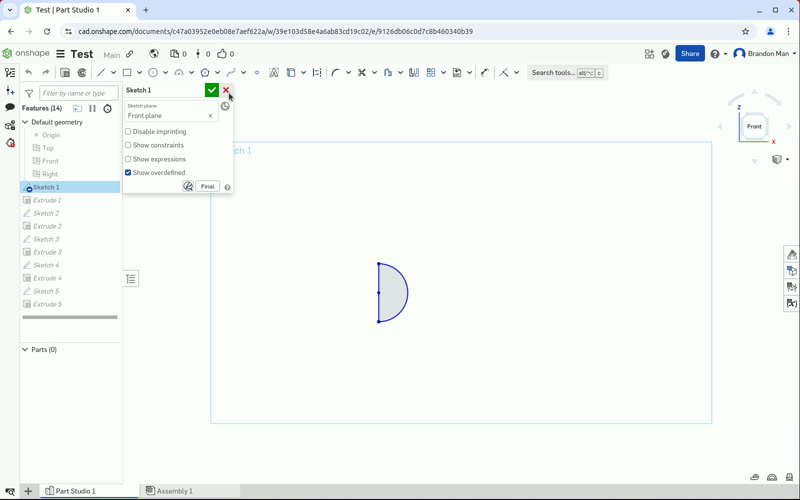
click(229, 92)
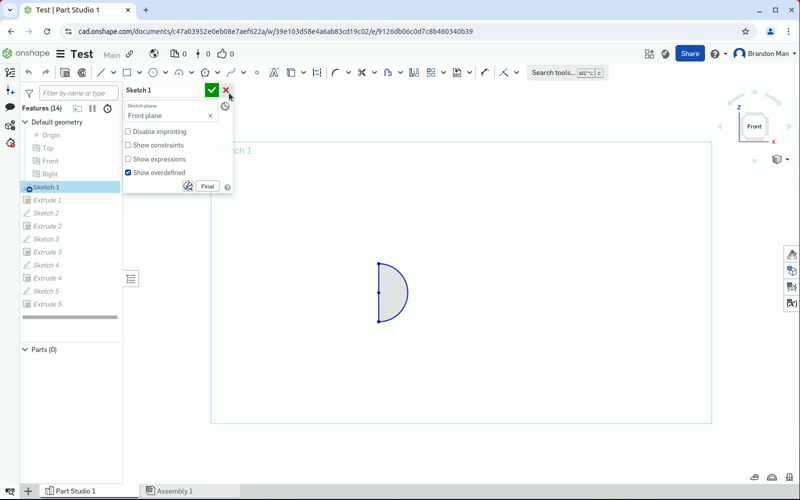
key(shift+s)
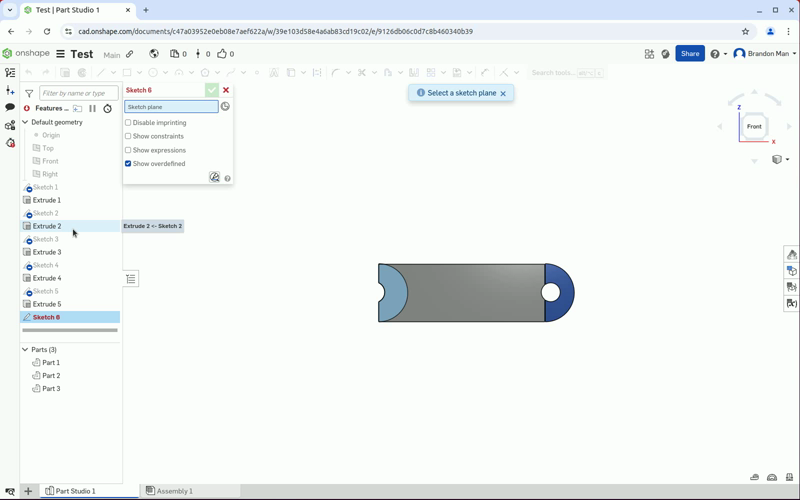
scroll(3)
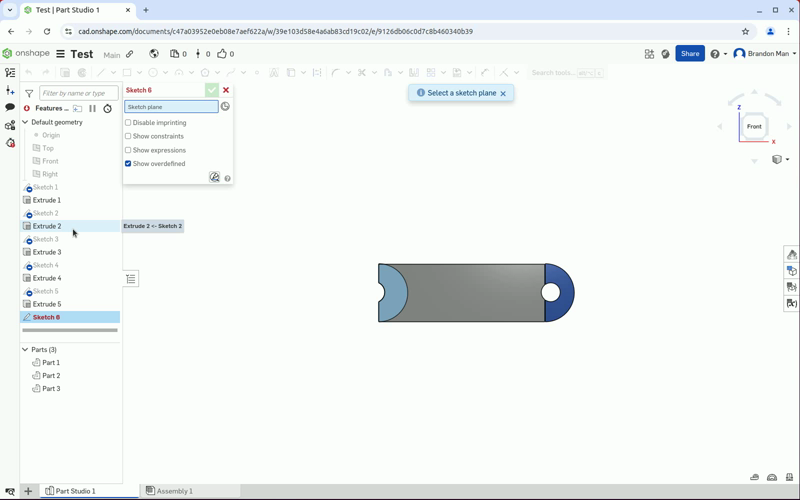
mouse_move(73, 163)
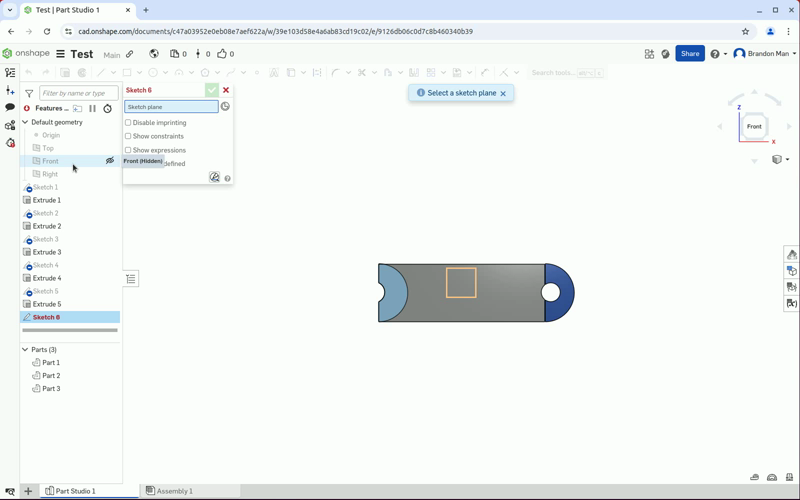
click(73, 163)
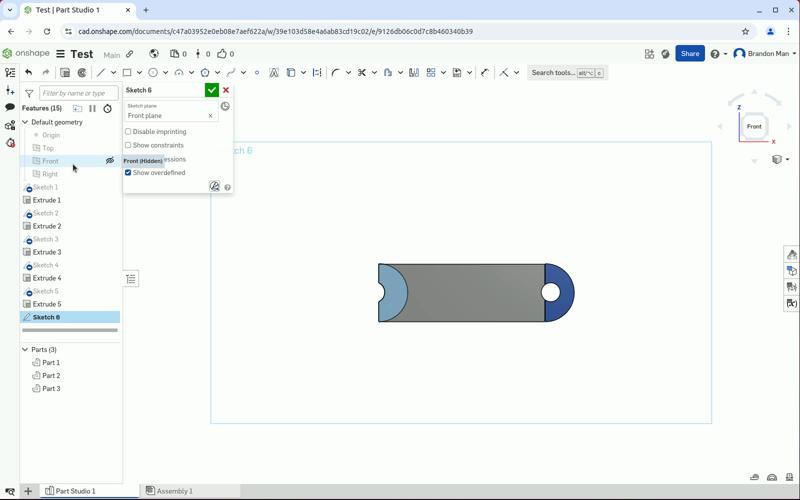
mouse_move(73, 352)
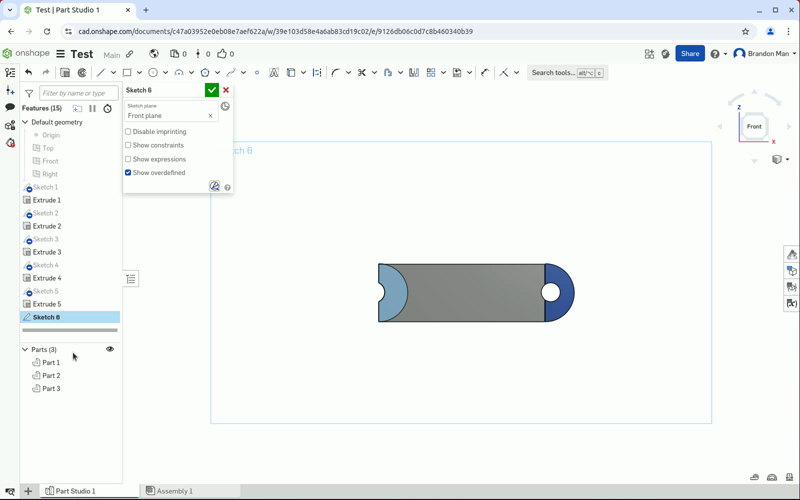
key(y)
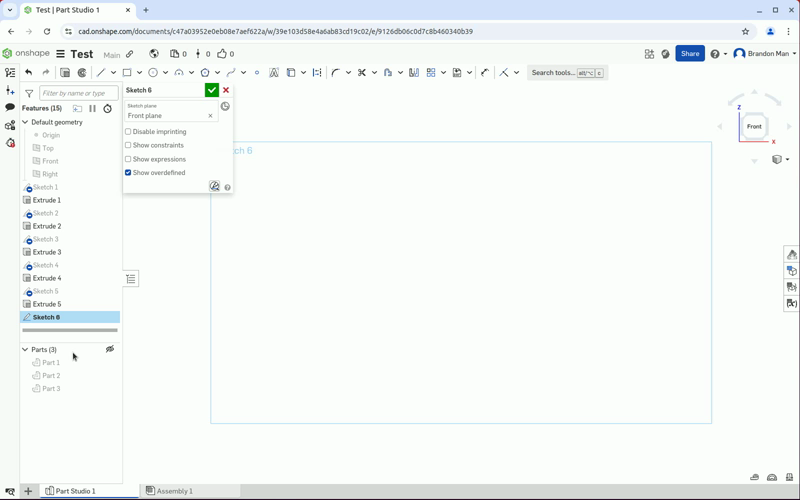
key(l)
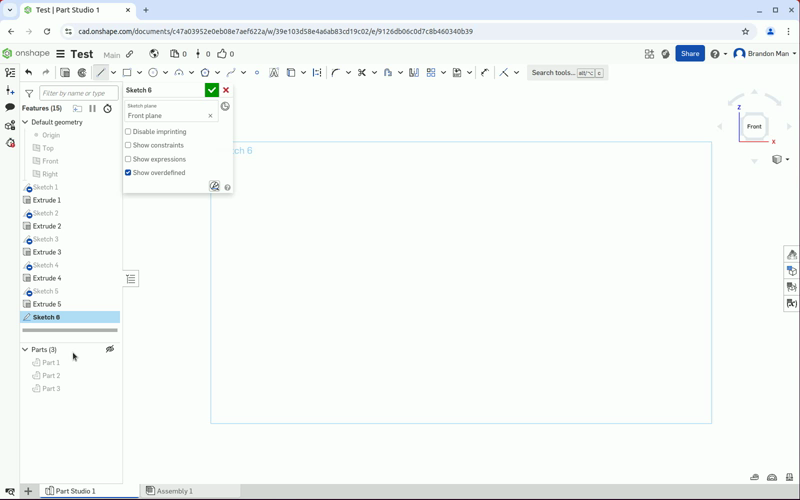
key_down(shift)
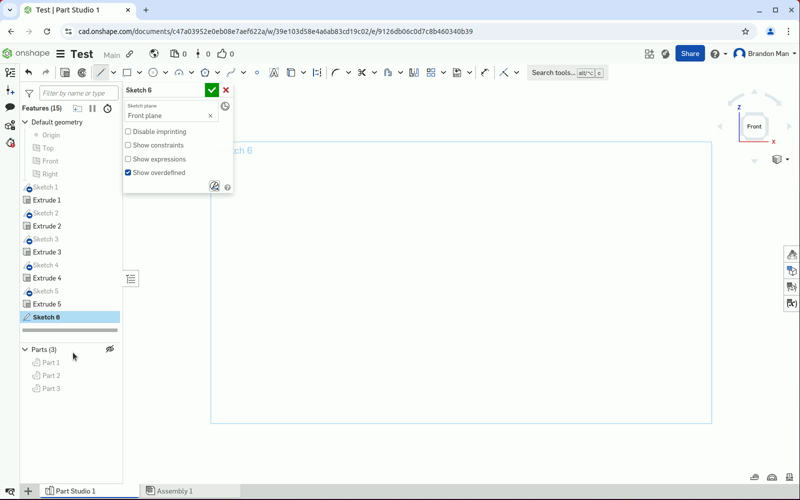
mouse_move(406, 321)
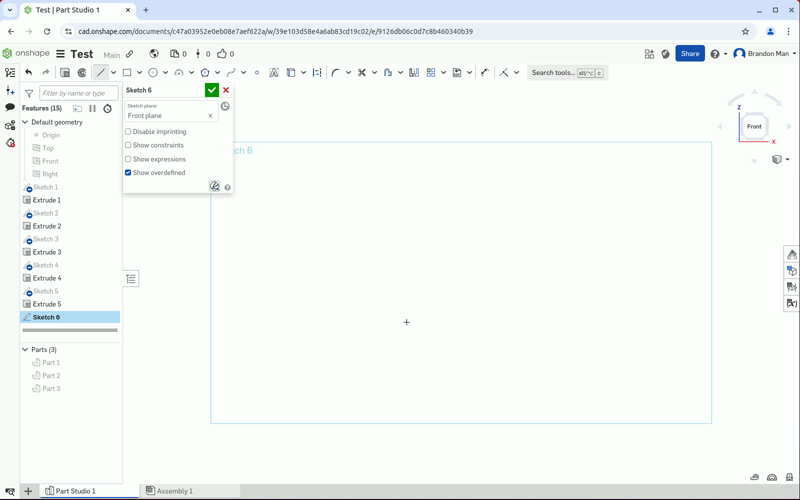
click(406, 321)
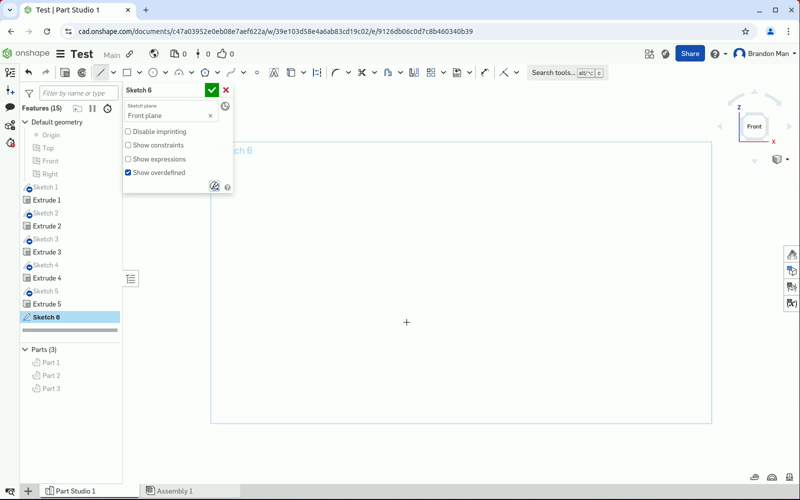
key_up(shift)
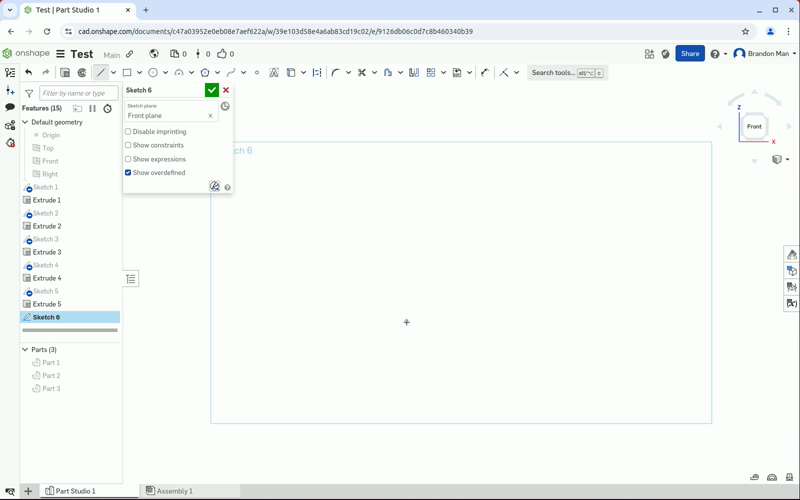
key_down(shift)
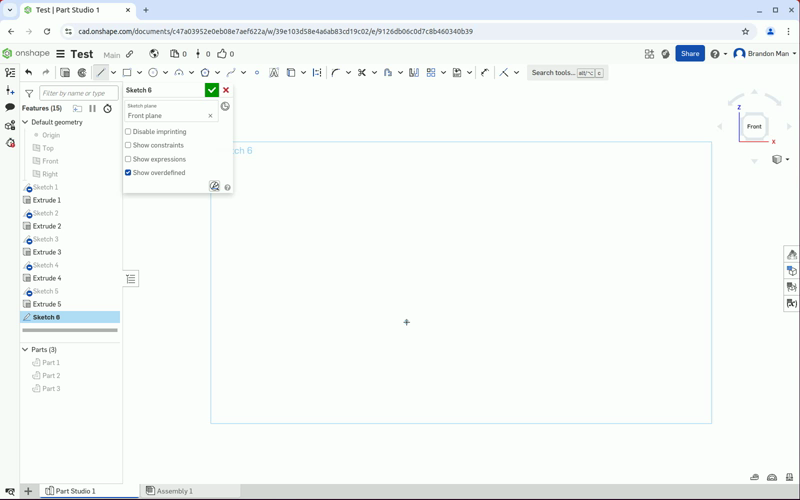
mouse_move(509, 321)
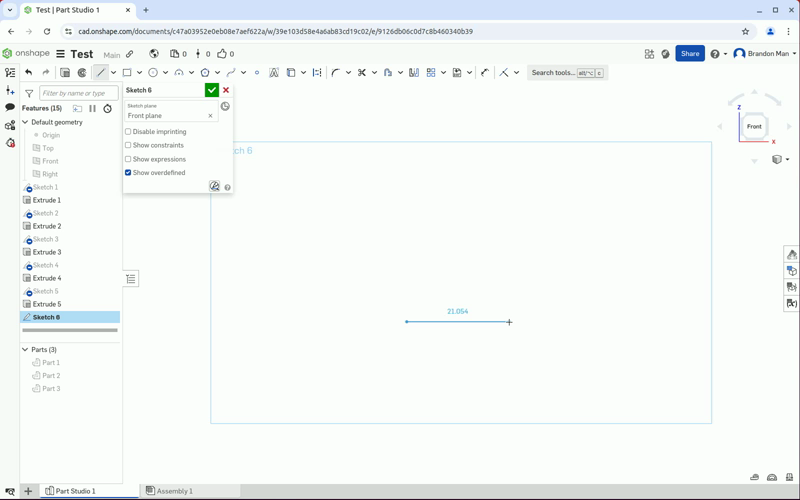
click(509, 321)
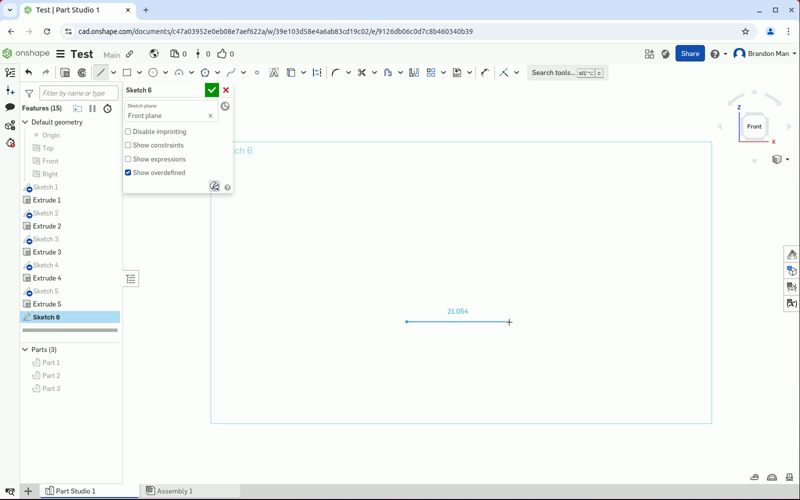
key_up(shift)
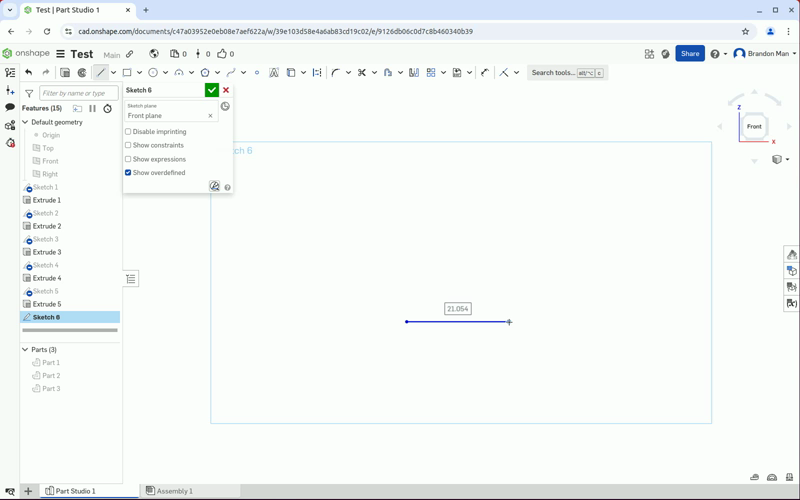
key_down(shift)
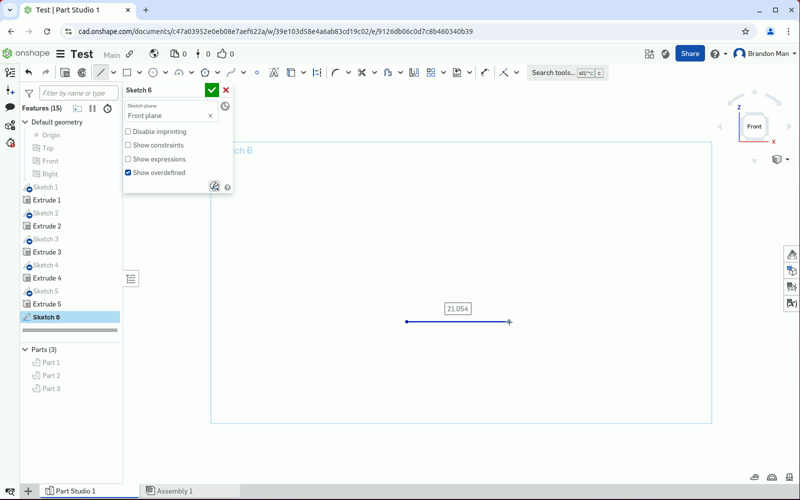
mouse_move(539, 321)
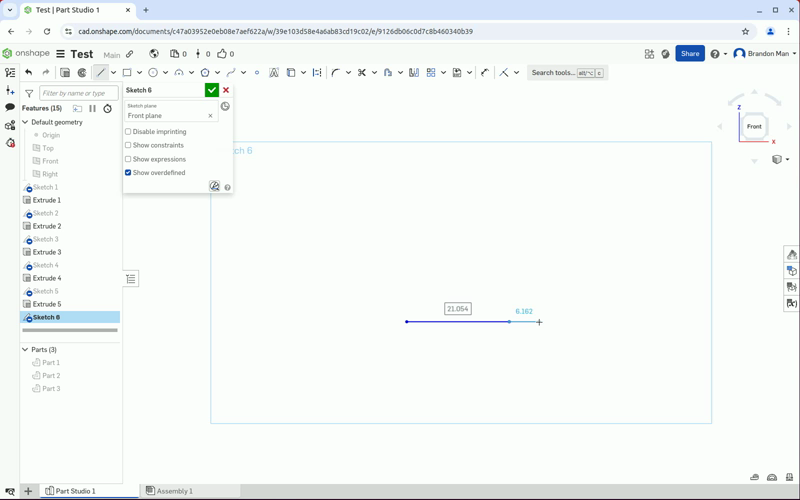
mouse_move(509, 265)
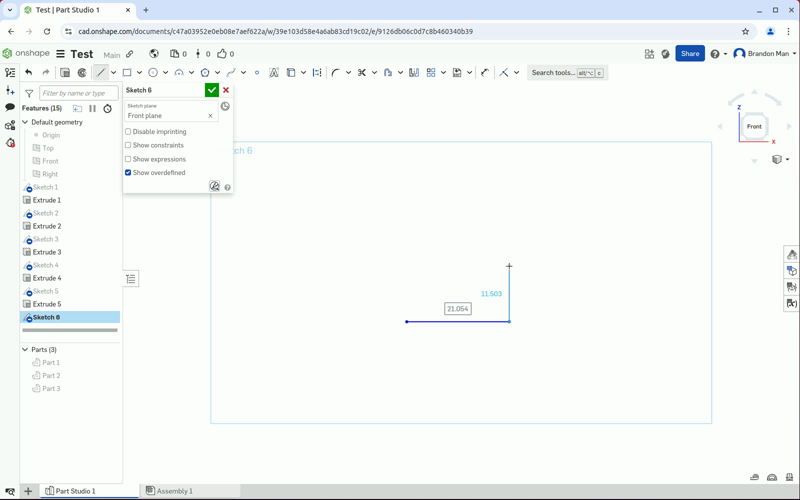
click(509, 265)
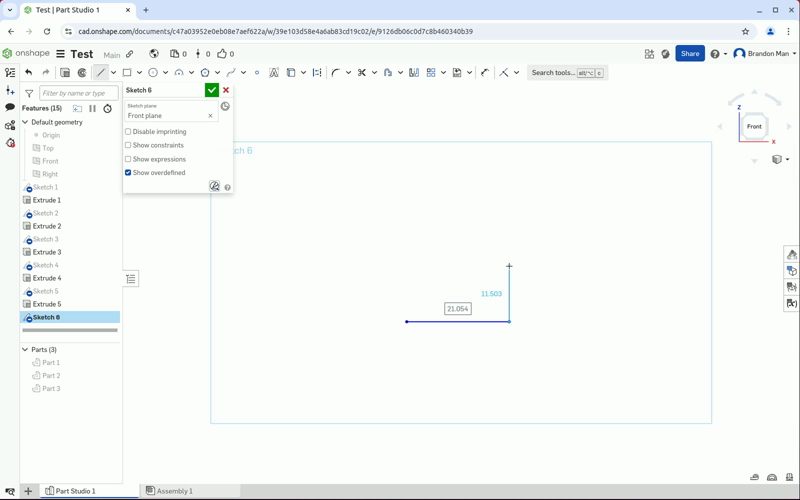
key_up(shift)
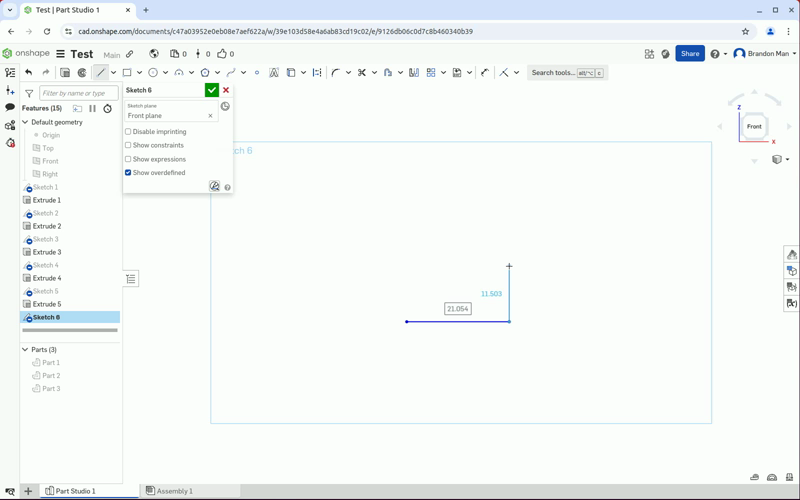
key_down(shift)
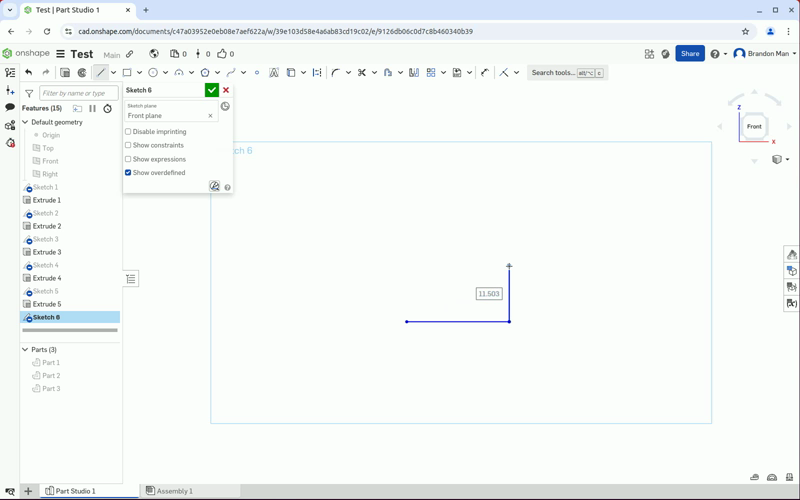
mouse_move(406, 265)
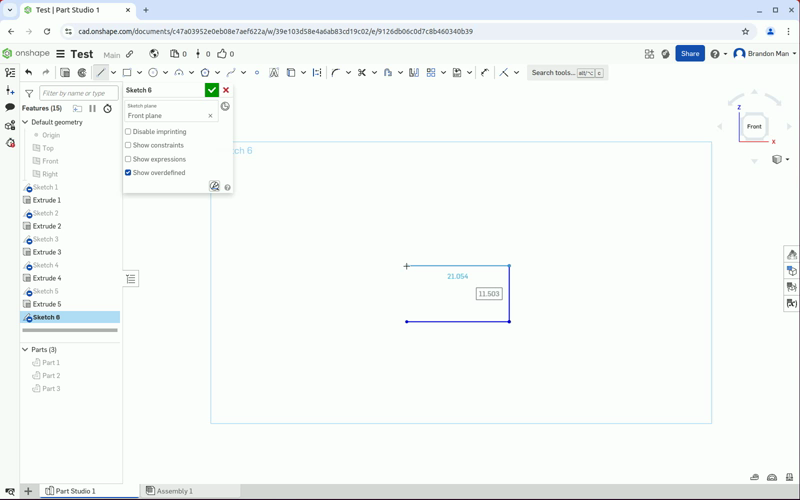
click(406, 265)
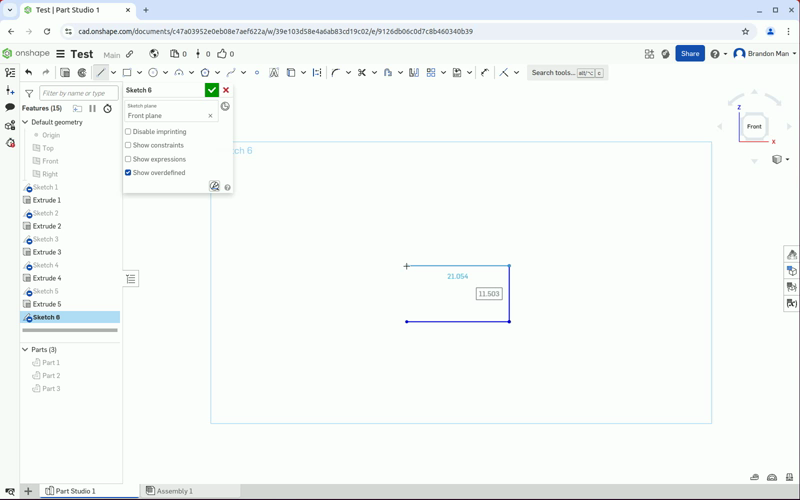
key_up(shift)
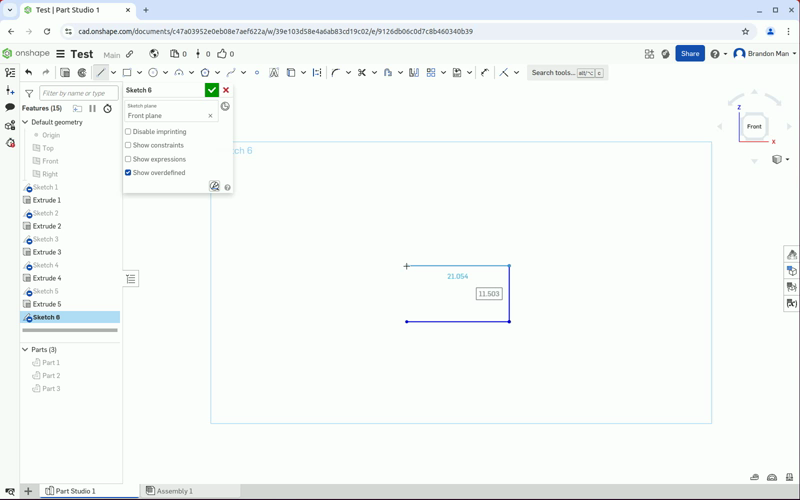
mouse_move(436, 265)
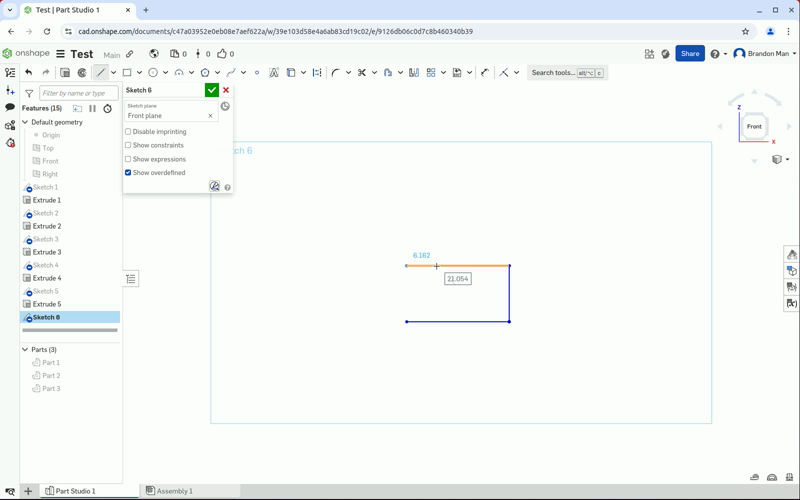
key_down(shift)
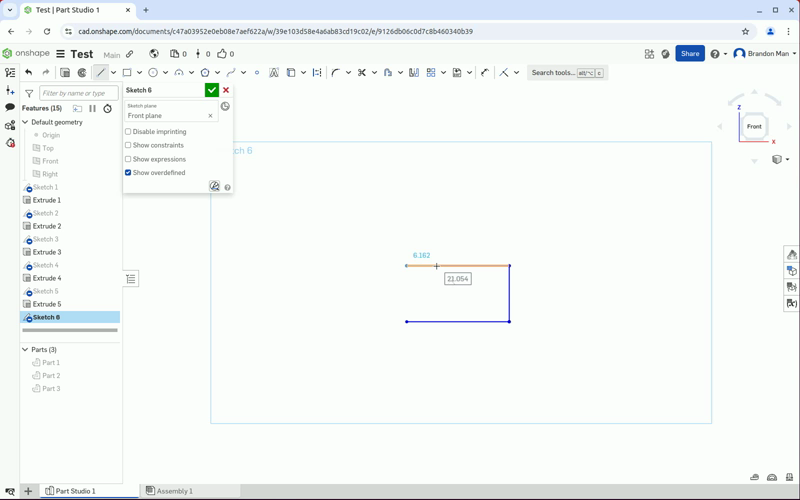
mouse_move(406, 321)
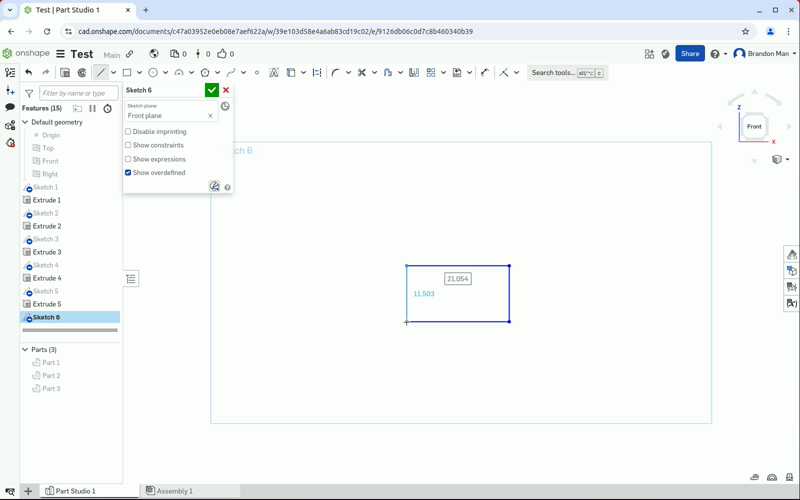
key_up(shift)
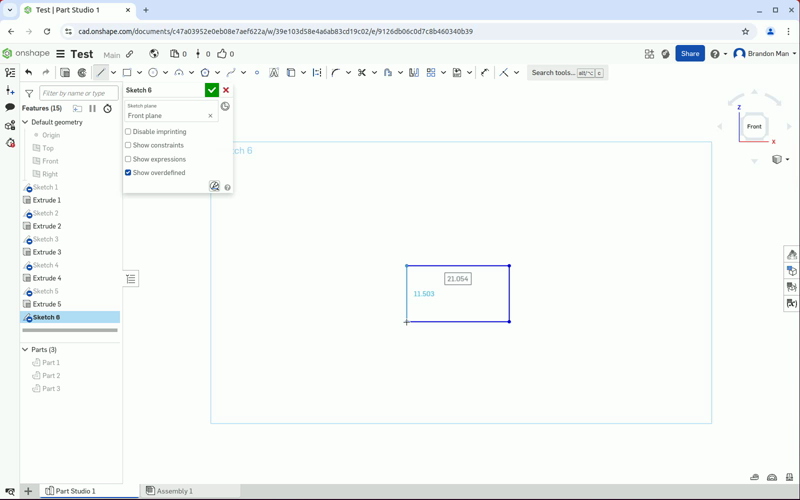
click(406, 321)
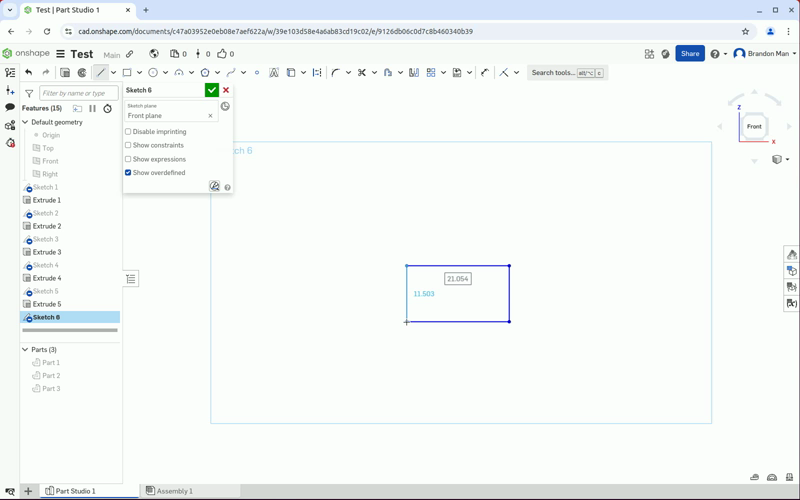
key(esc)
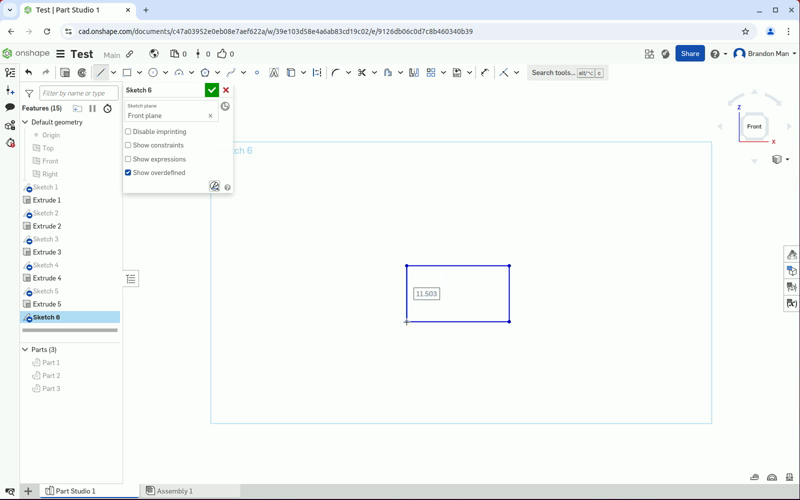
mouse_move(475, 314)
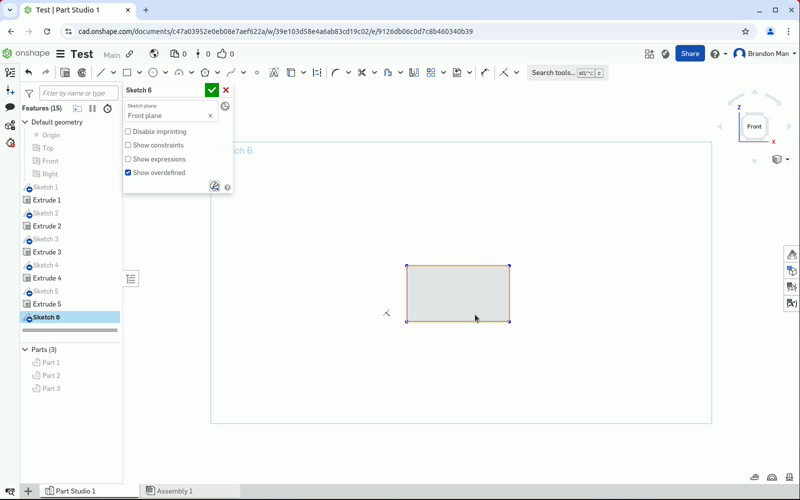
click(475, 314)
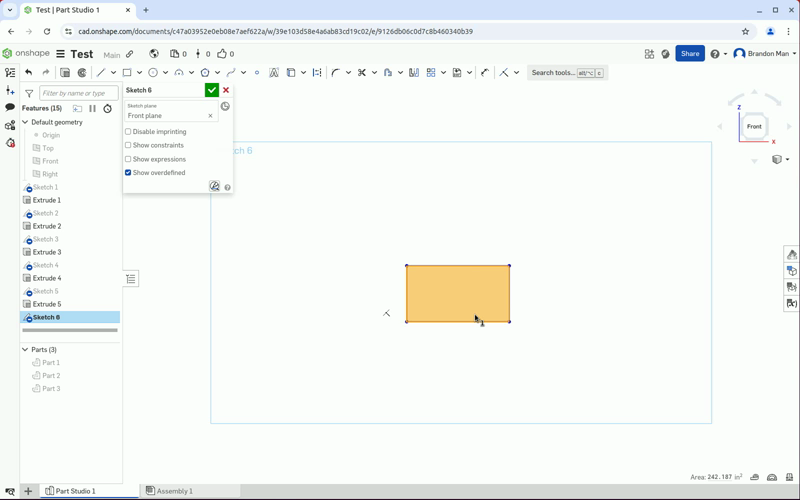
mouse_move(73, 352)
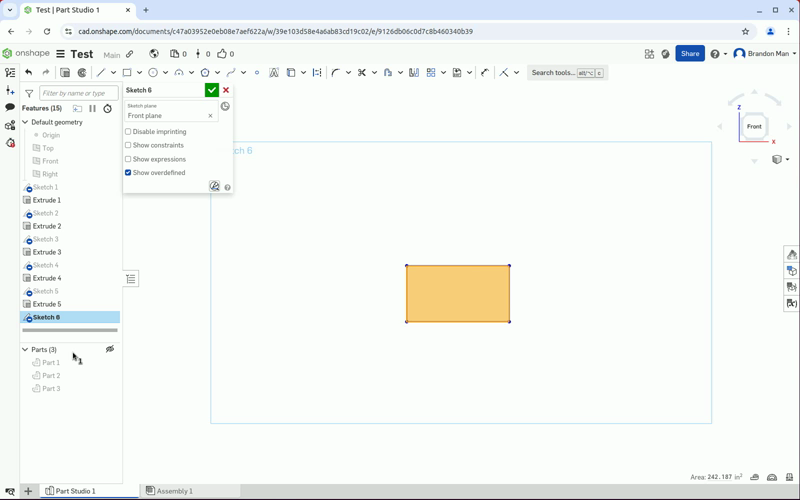
key(shift+y)
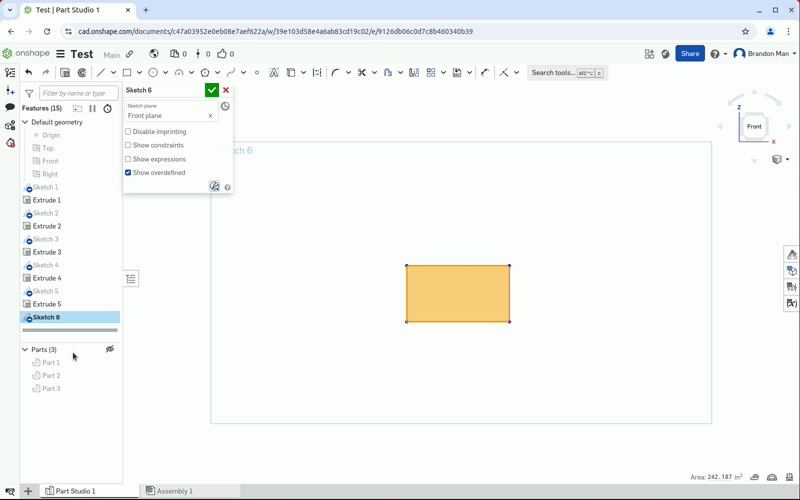
key(shift+e)
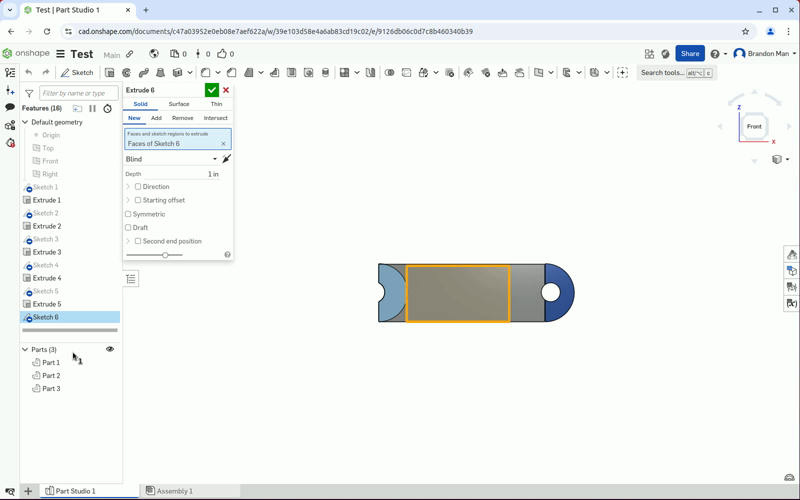
mouse_move(143, 106)
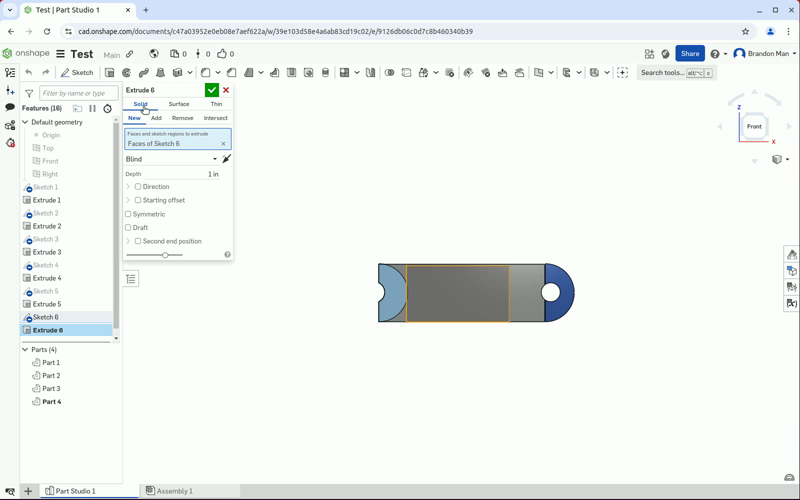
click(143, 106)
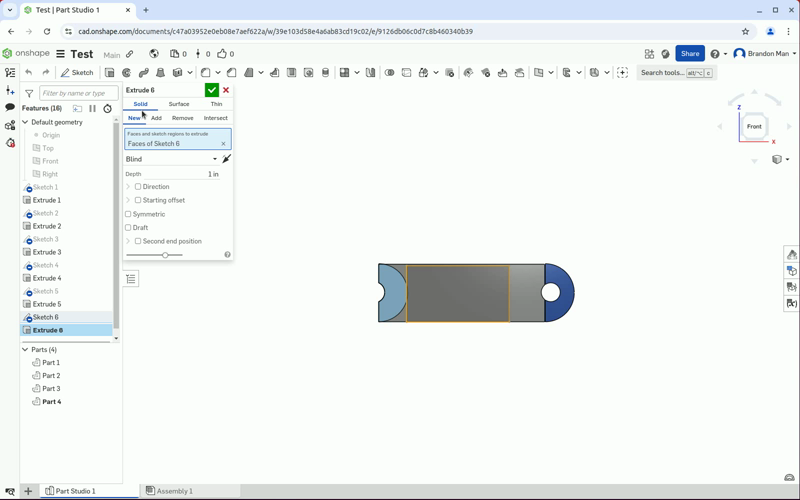
mouse_move(137, 120)
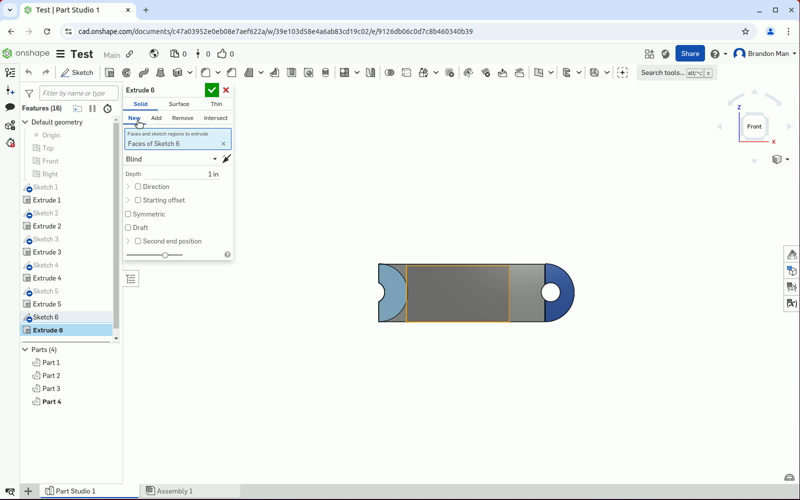
click(137, 120)
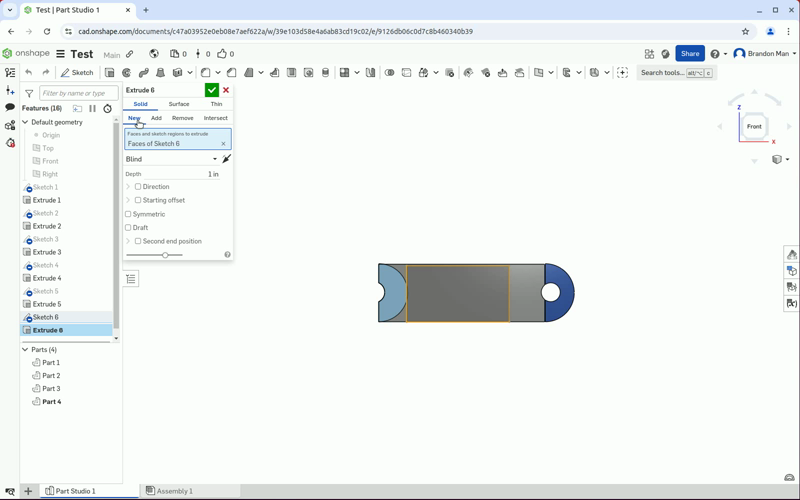
key(tab, 4)
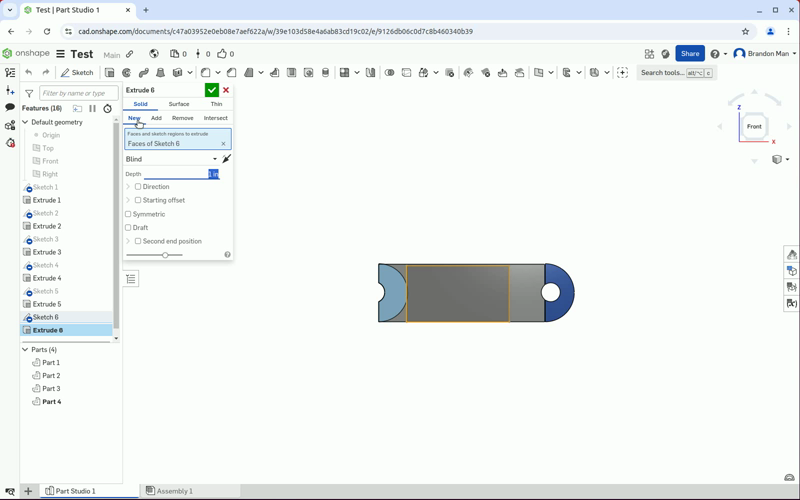
text(-10.351)
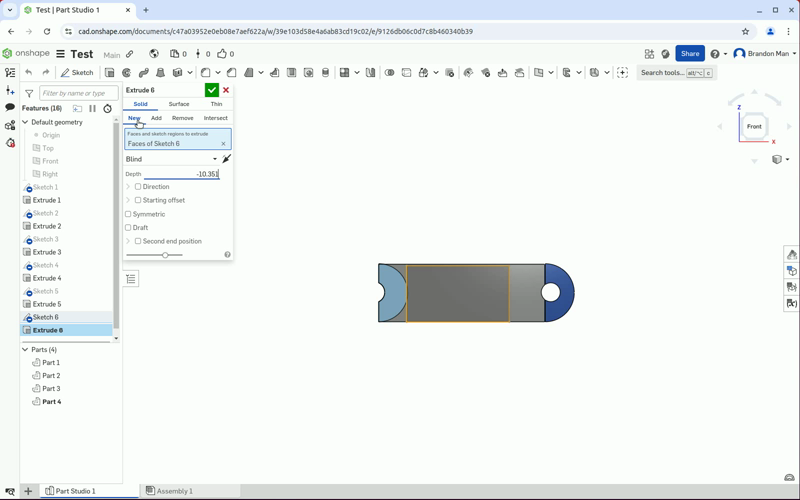
key(enter)
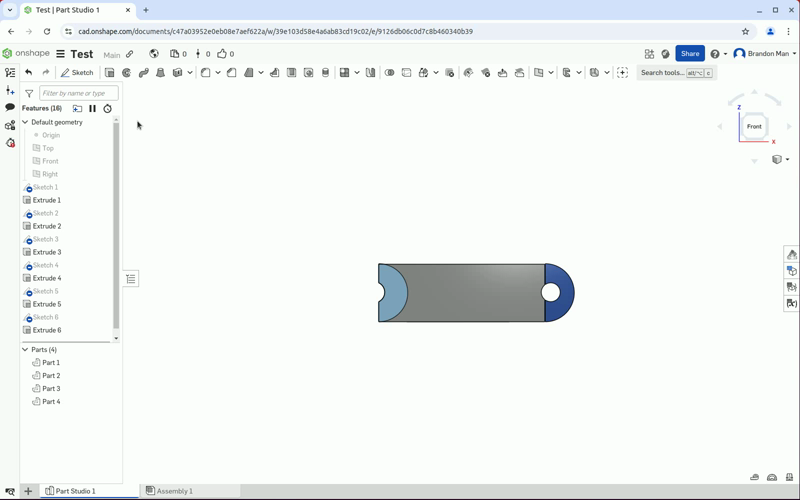
key(shift+h)
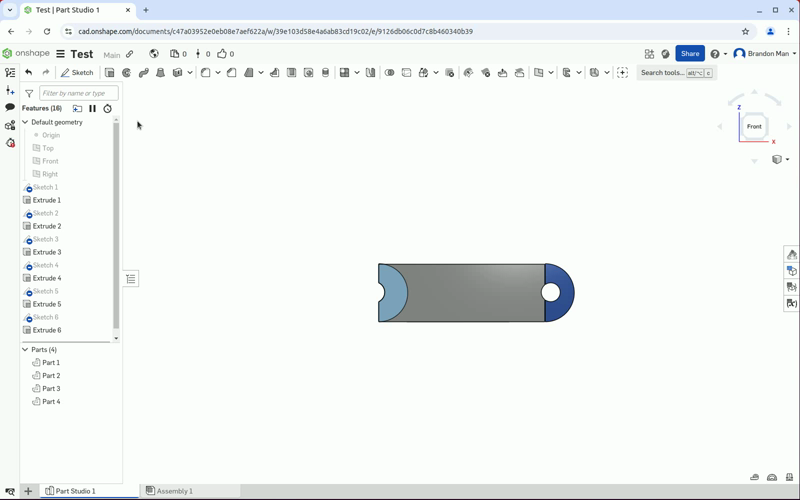
key(shift+h)
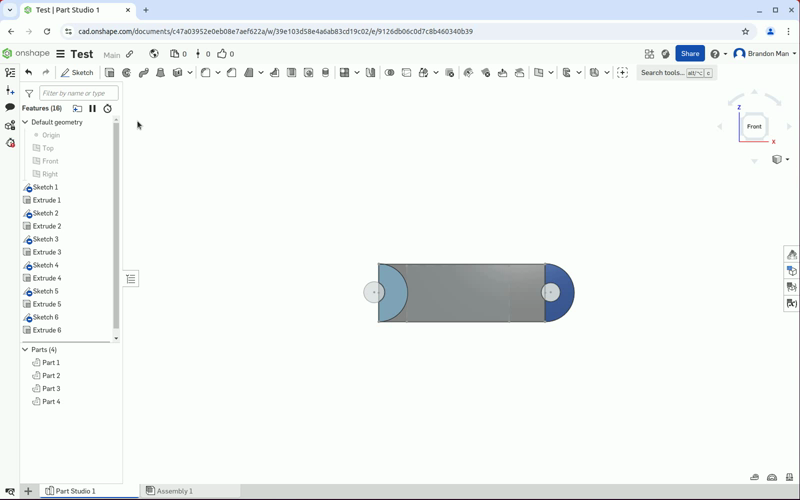
key(shift+7)
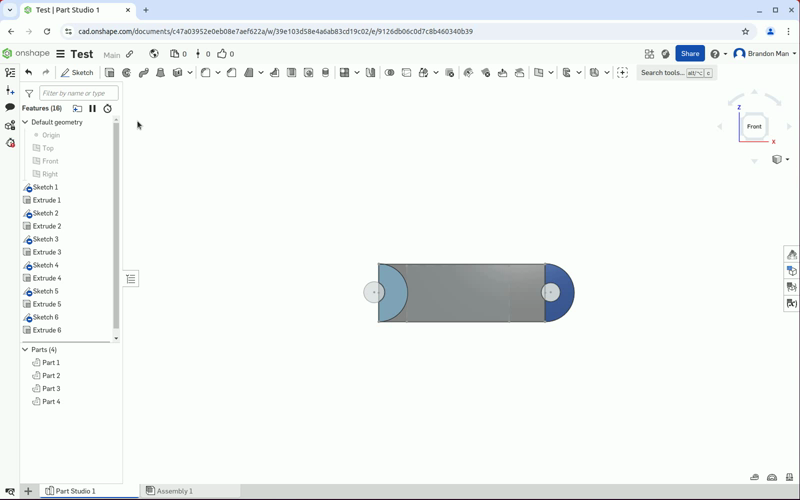
key(left, 2)
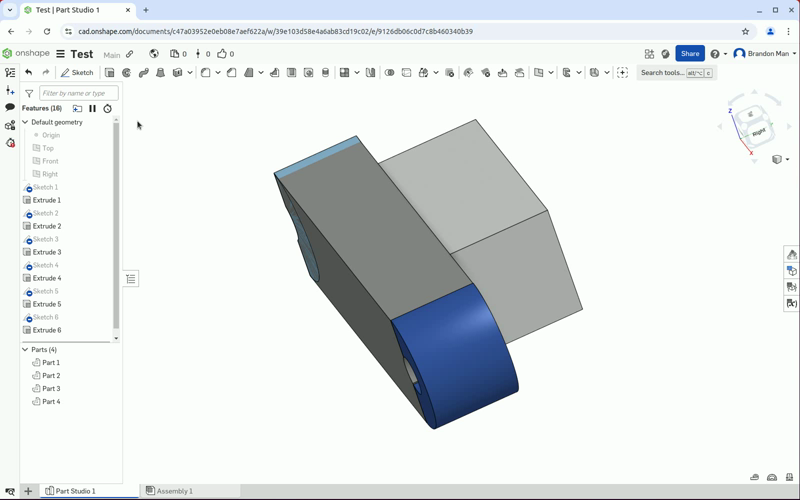
key(down, 2)
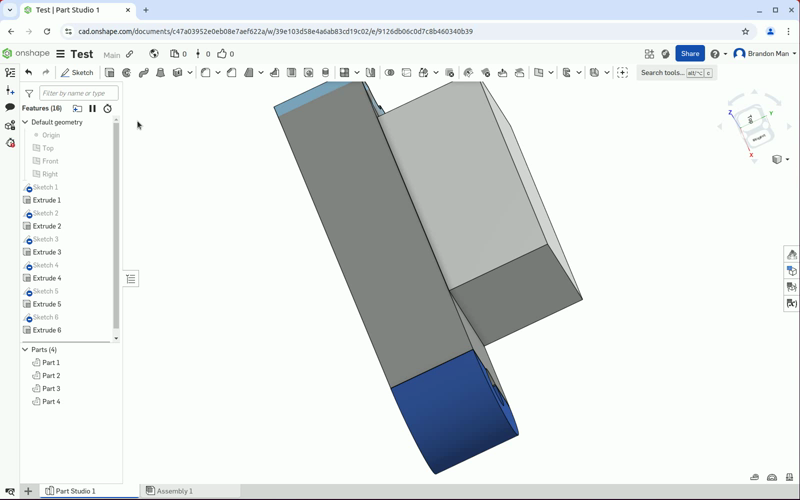
key(up, 2)
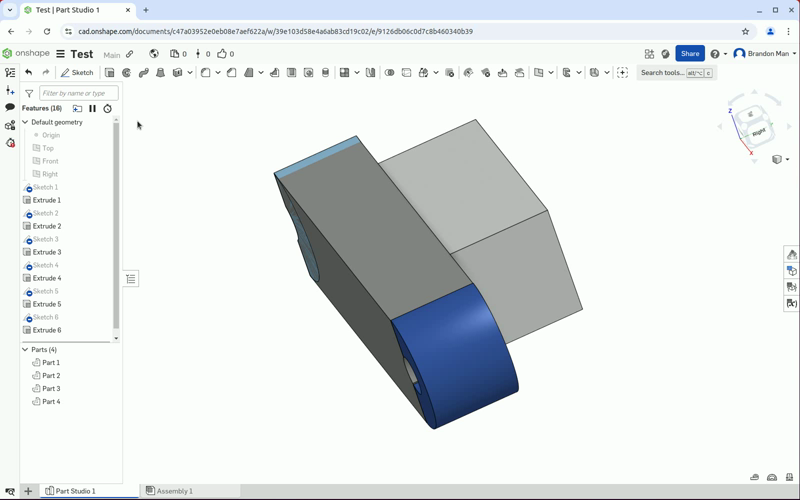
key(right, 2)
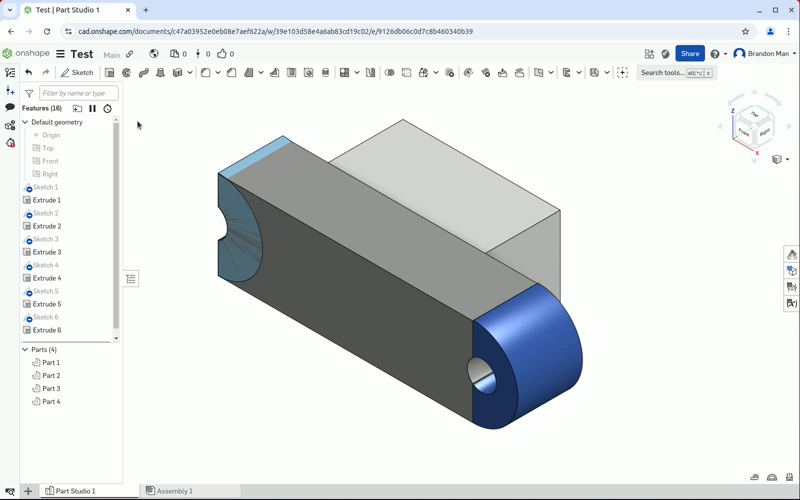
mouse_move(69, 189)
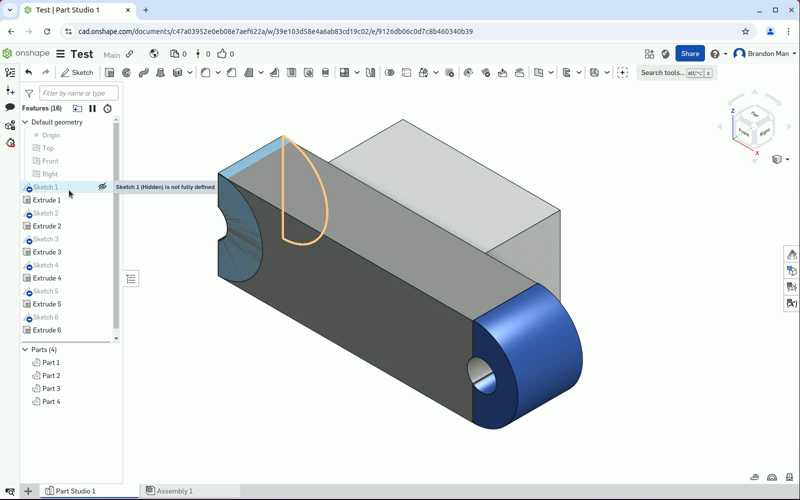
click(69, 189)